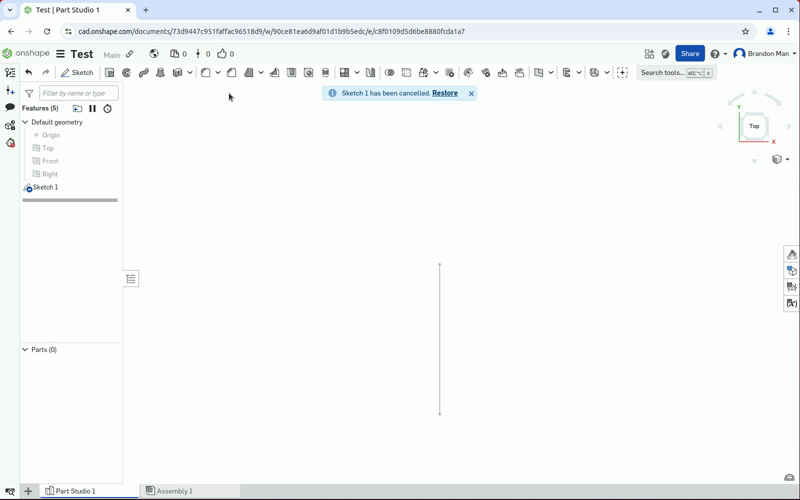
key(shift+h)
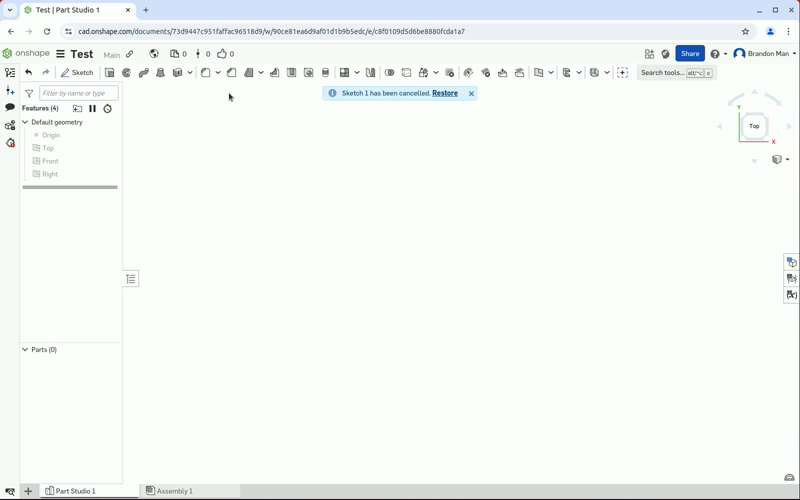
mouse_move(73, 352)
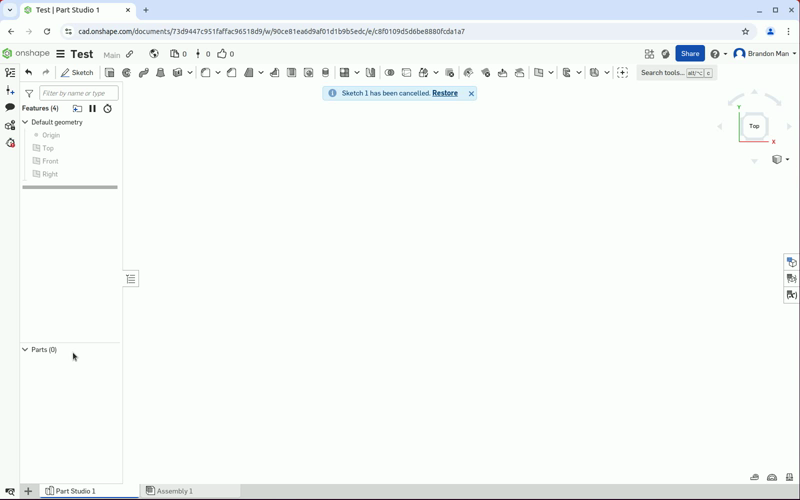
key(y)
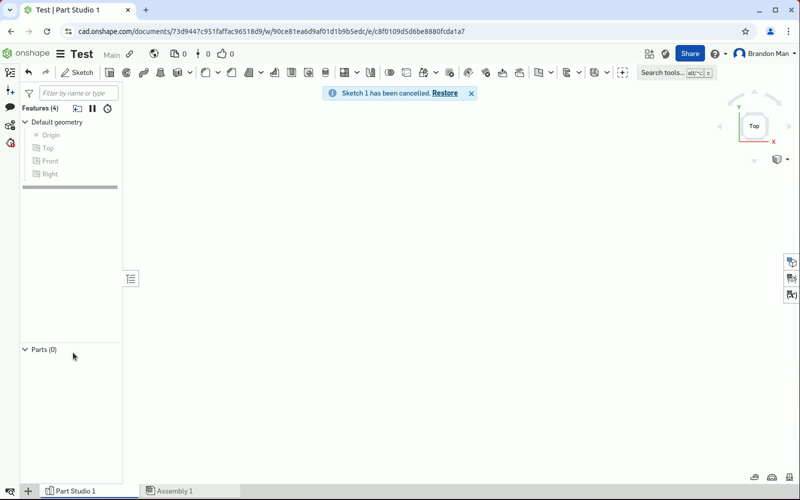
key(shift+p)
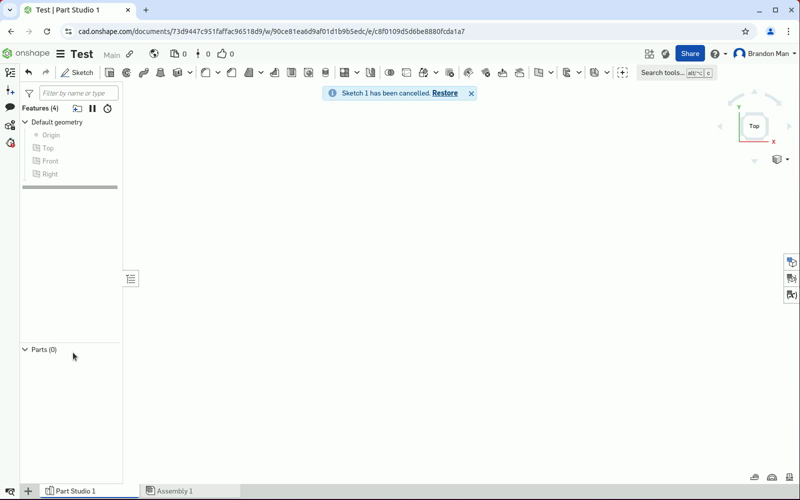
key(space)
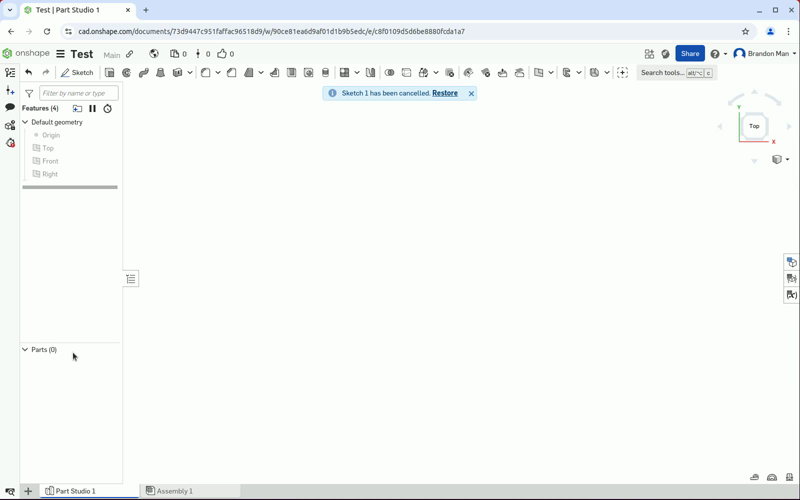
key_down(shift)
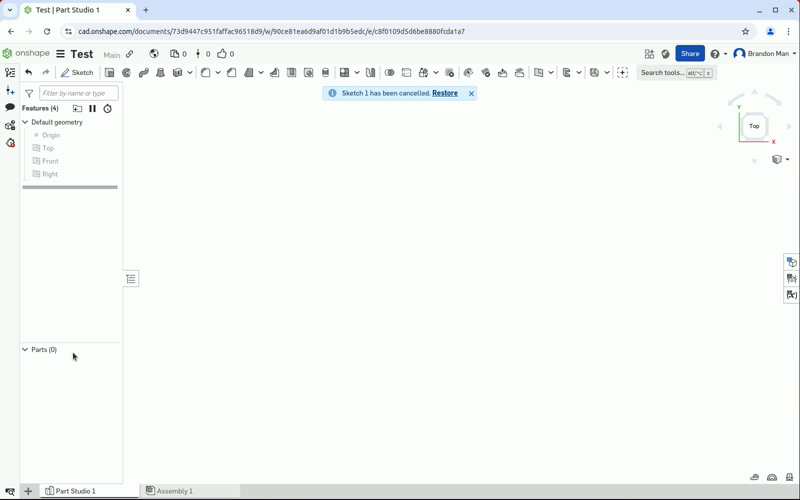
key(up)
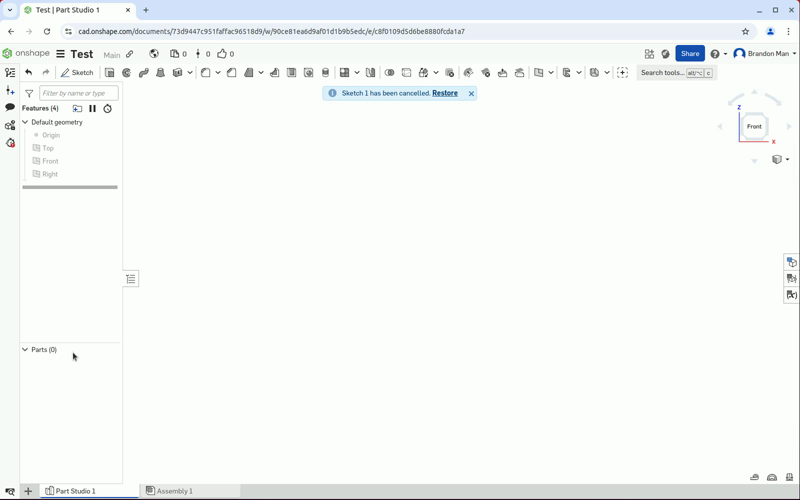
key_up(shift)
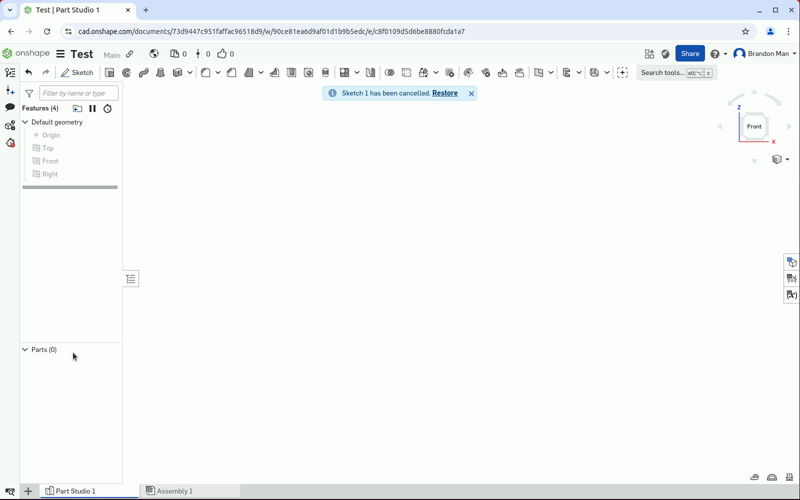
mouse_move(73, 352)
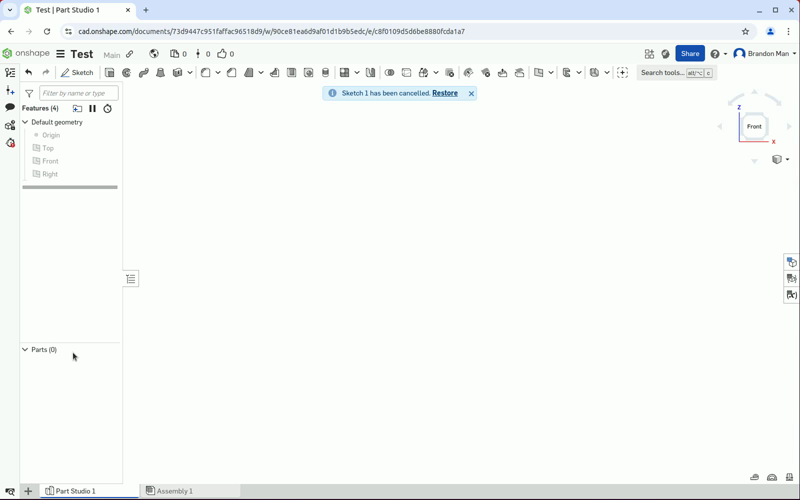
key(shift+y)
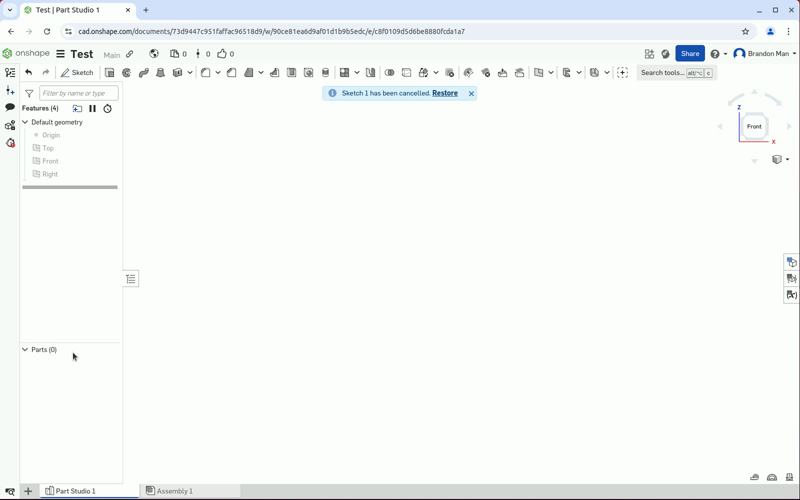
key(shift+s)
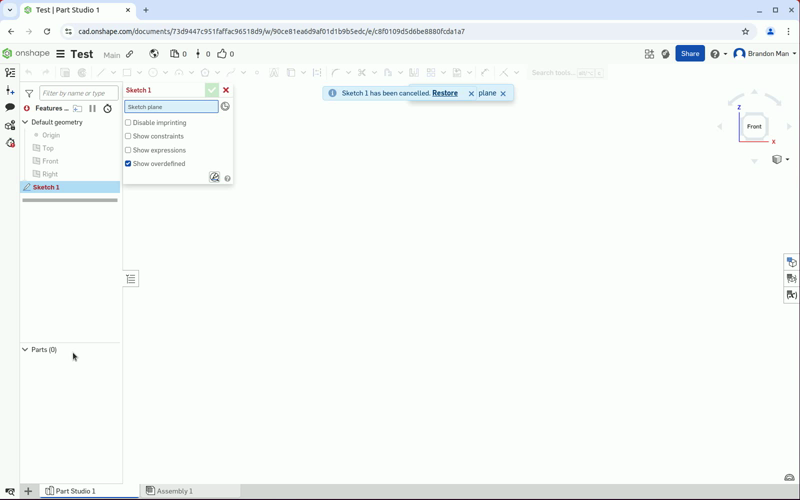
mouse_move(73, 163)
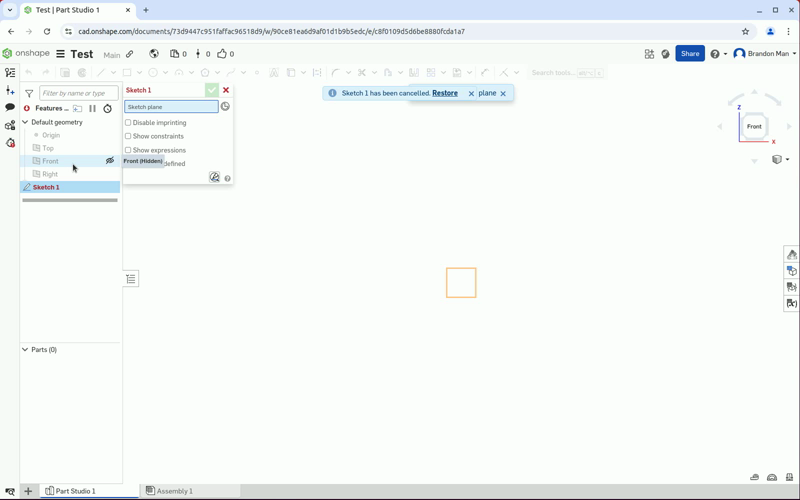
click(73, 163)
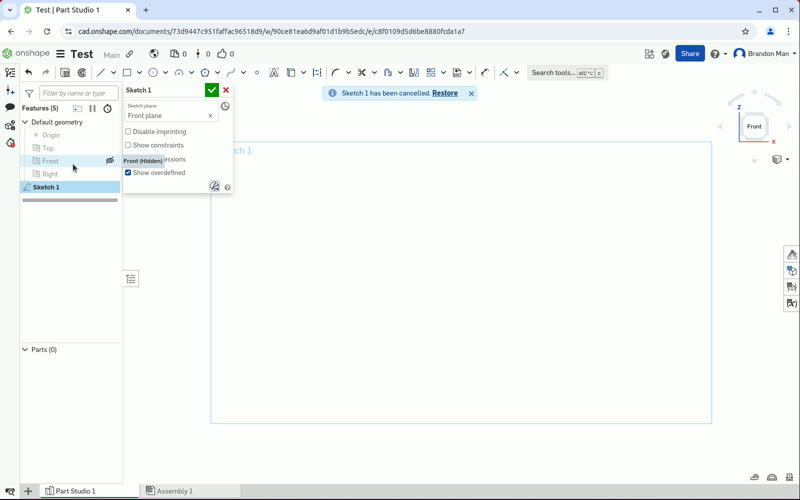
mouse_move(73, 352)
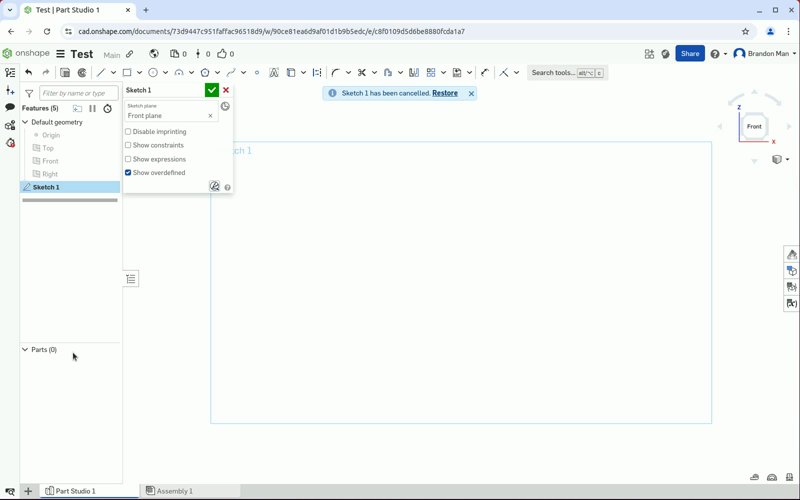
key(y)
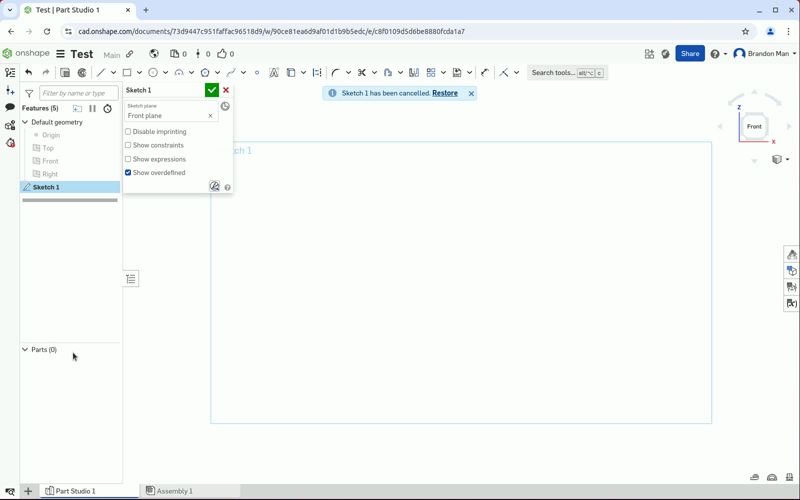
key(l)
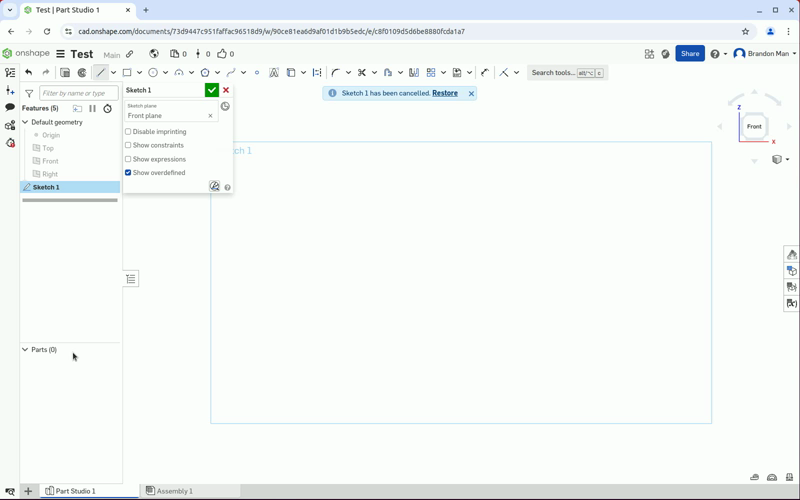
key_down(shift)
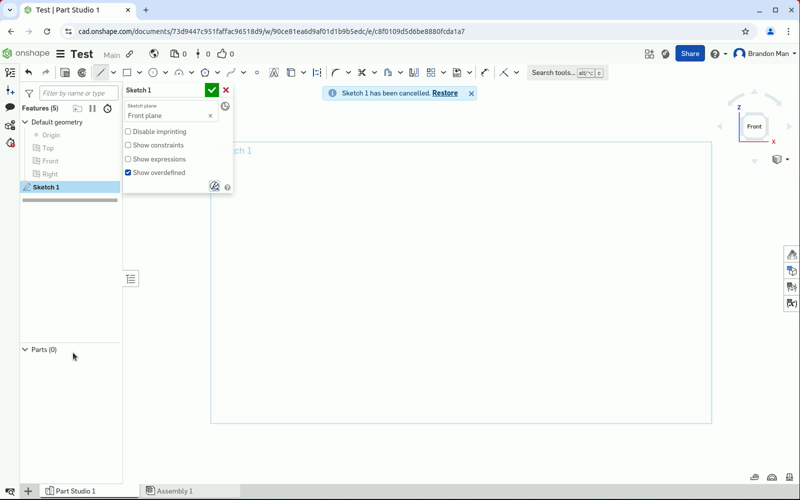
mouse_move(460, 282)
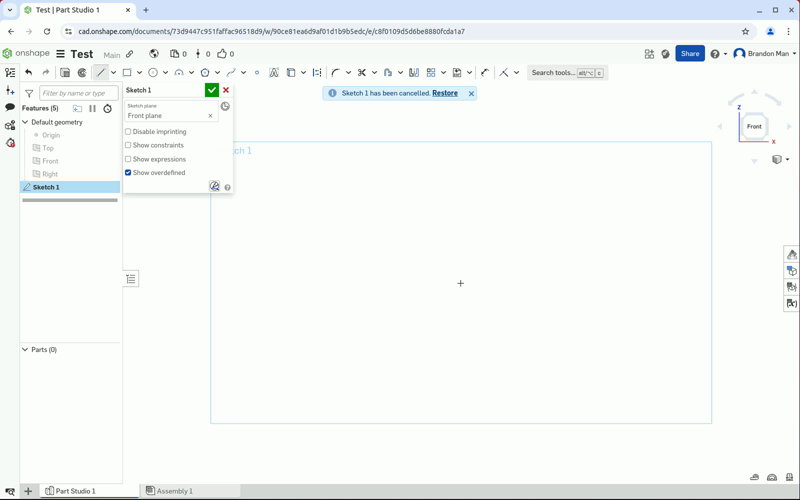
click(460, 282)
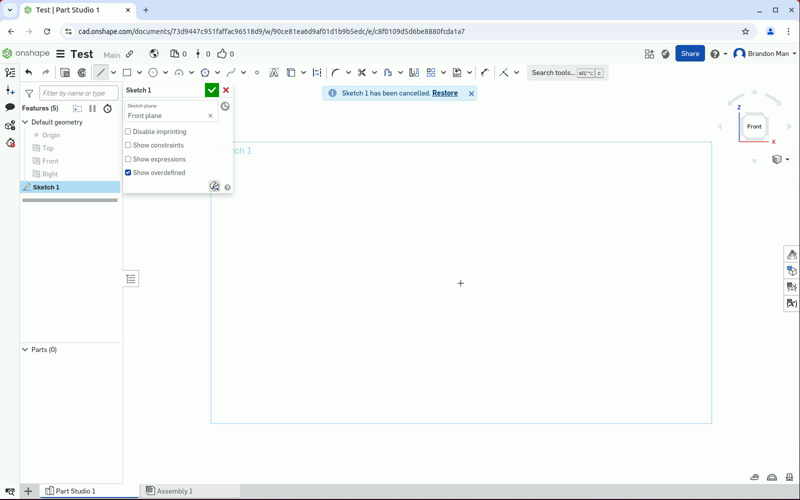
key_up(shift)
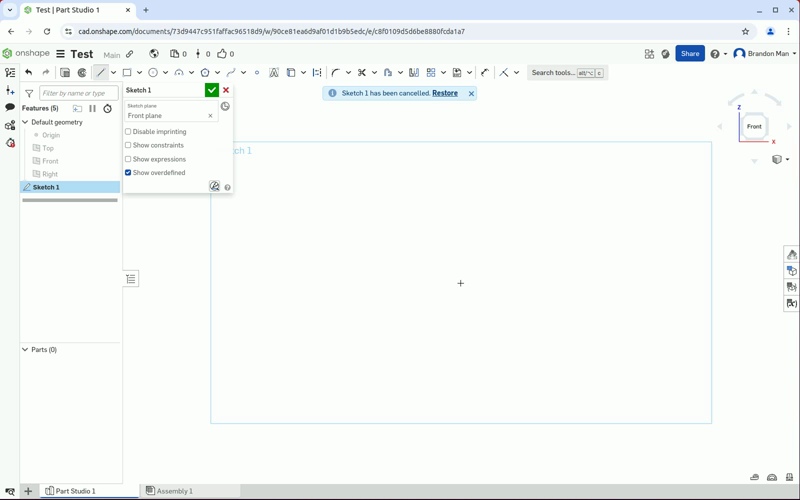
key_down(shift)
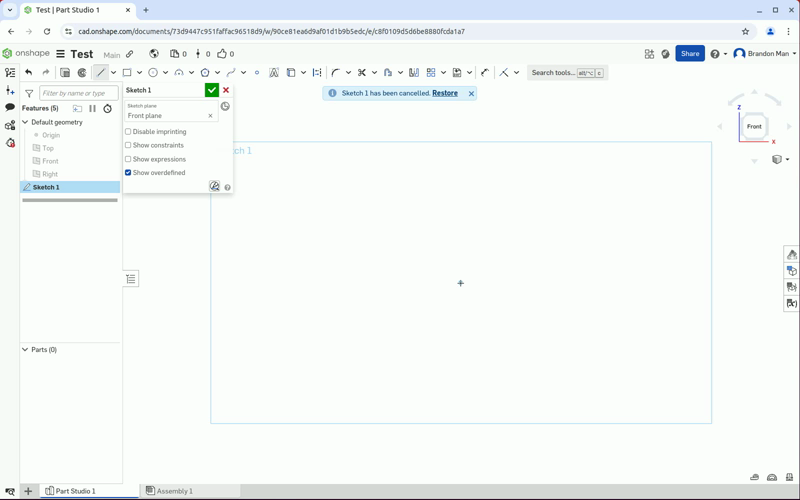
mouse_move(573, 282)
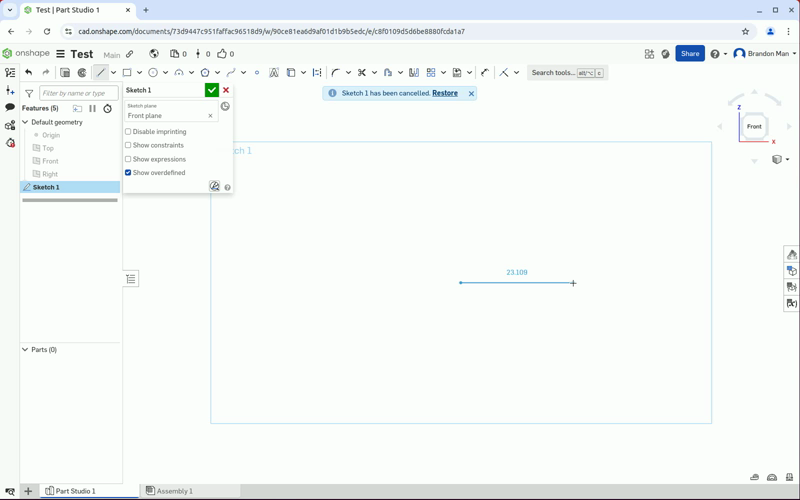
click(573, 282)
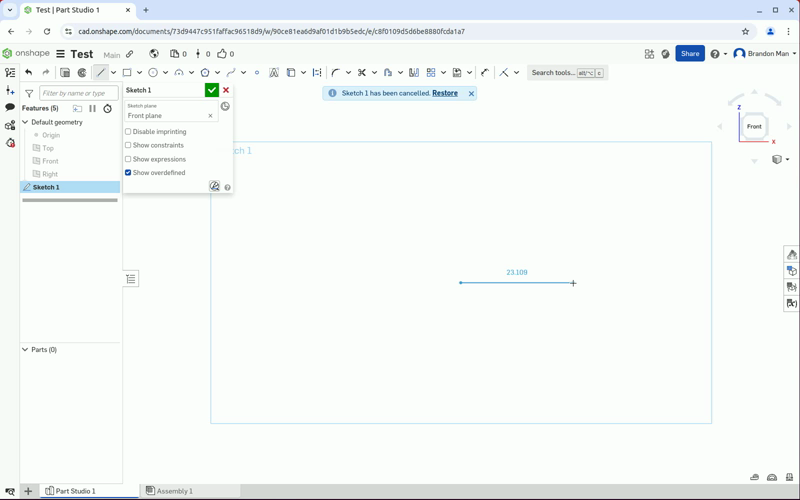
key_up(shift)
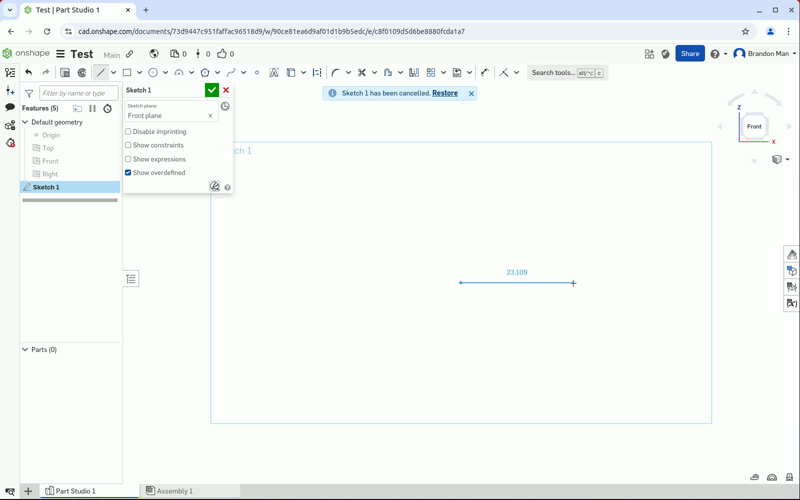
key_down(shift)
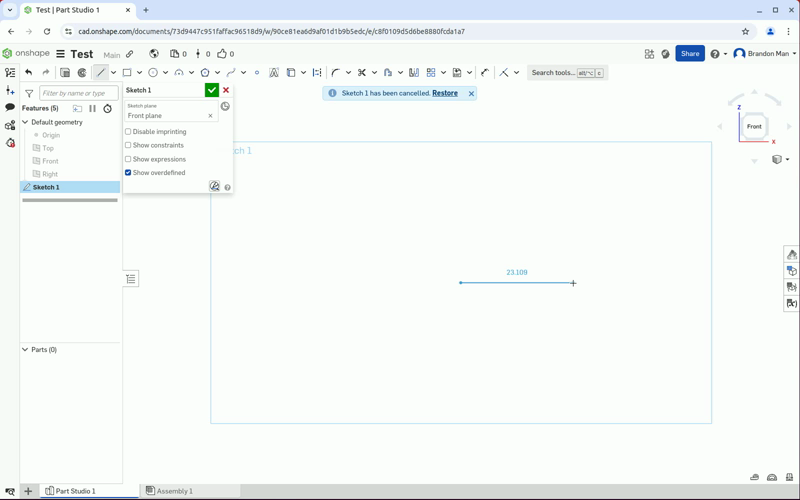
mouse_move(589, 282)
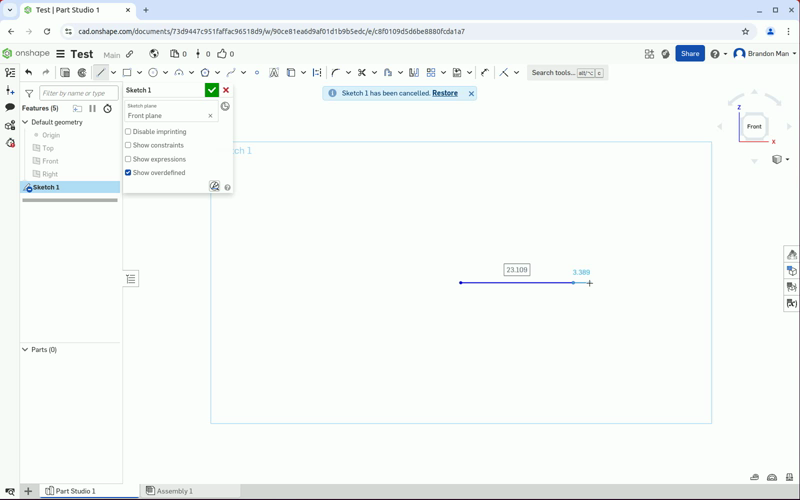
mouse_move(573, 264)
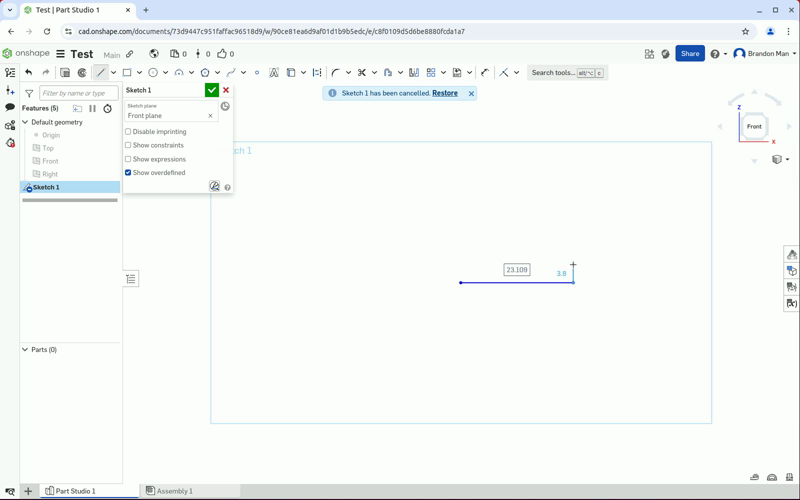
click(573, 264)
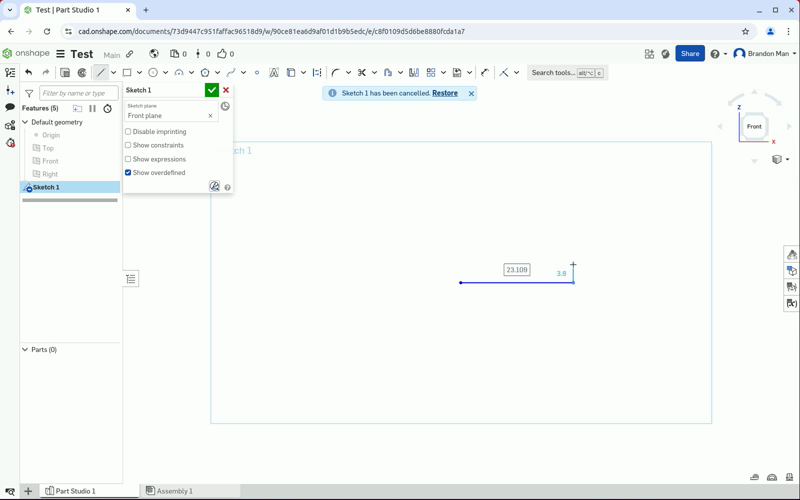
key_up(shift)
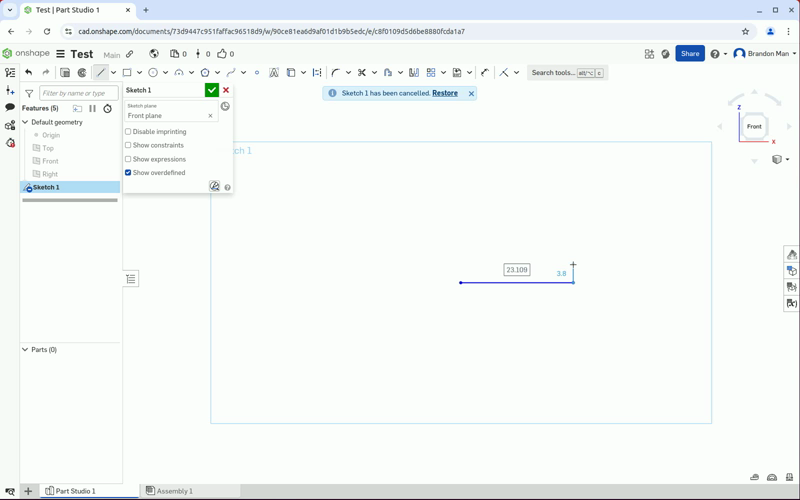
key_down(shift)
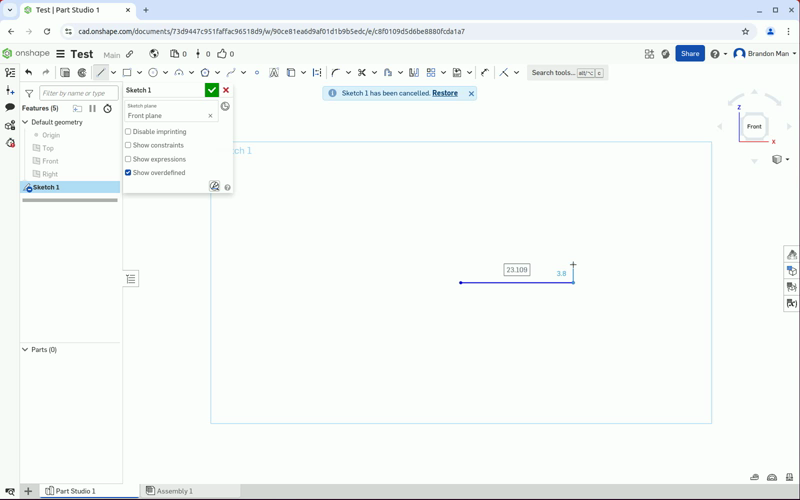
mouse_move(460, 208)
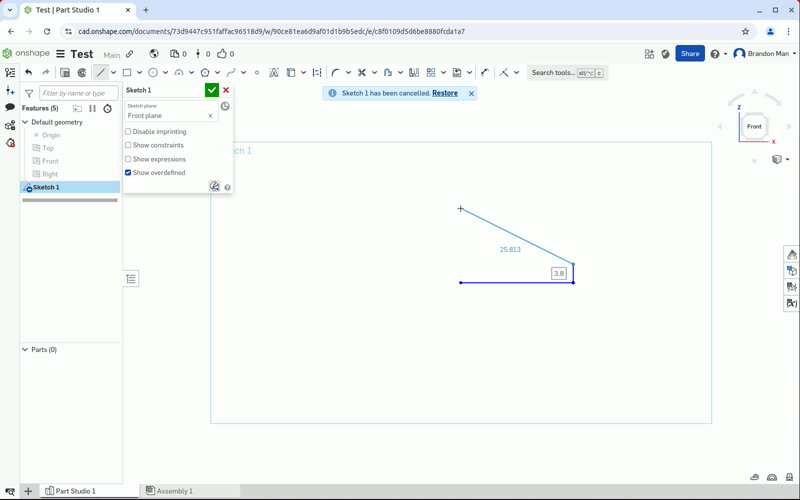
click(460, 208)
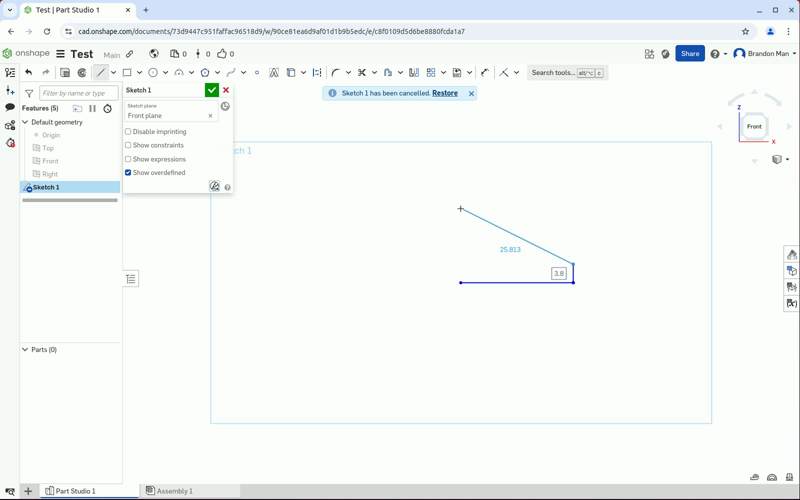
key_up(shift)
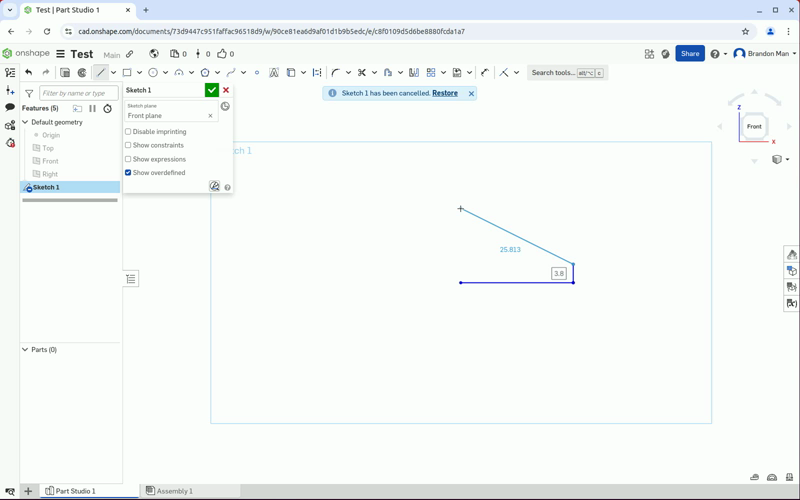
key_down(shift)
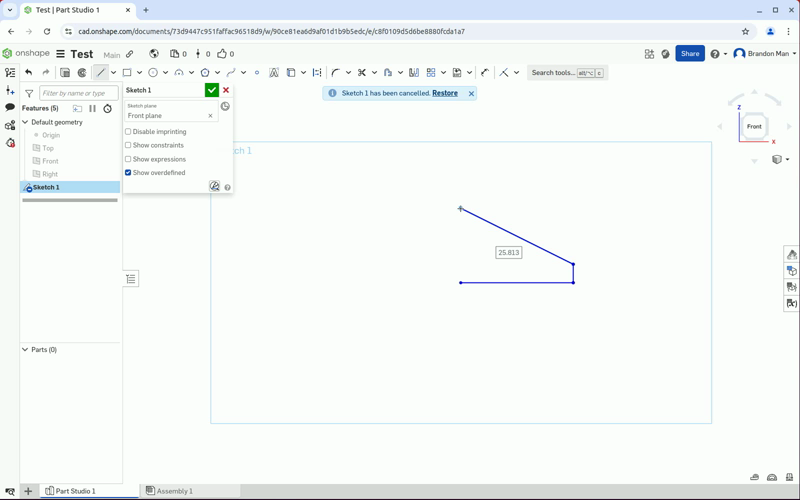
mouse_move(460, 282)
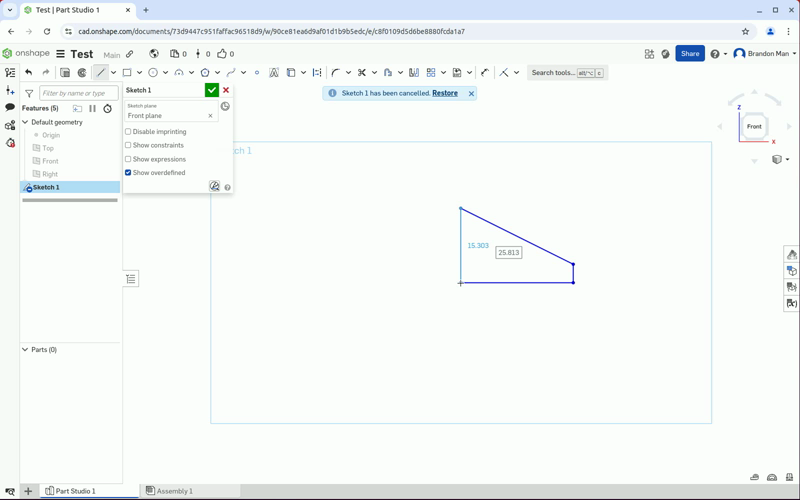
key_up(shift)
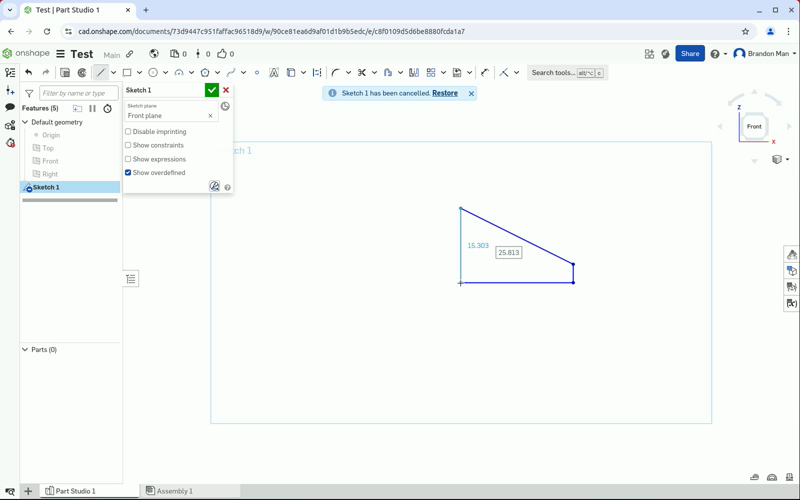
click(460, 282)
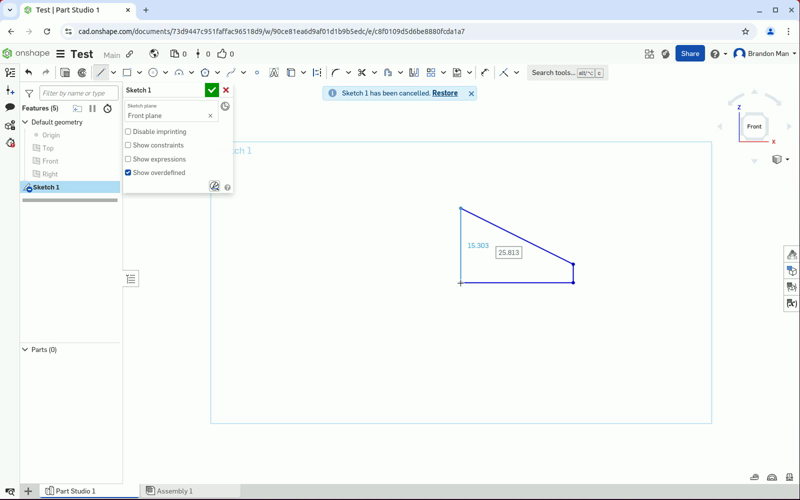
key(esc)
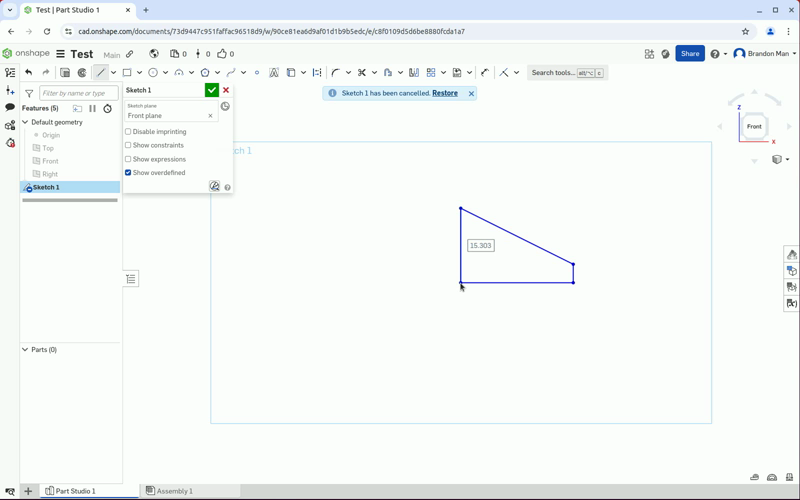
mouse_move(470, 221)
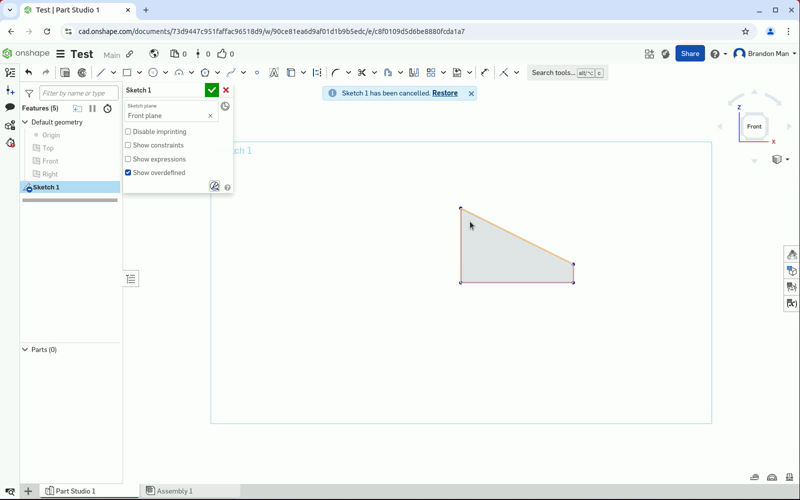
click(470, 221)
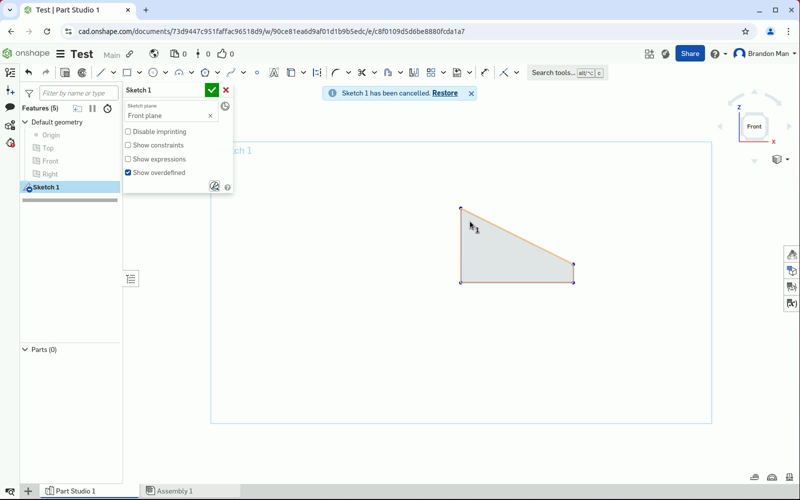
mouse_move(73, 352)
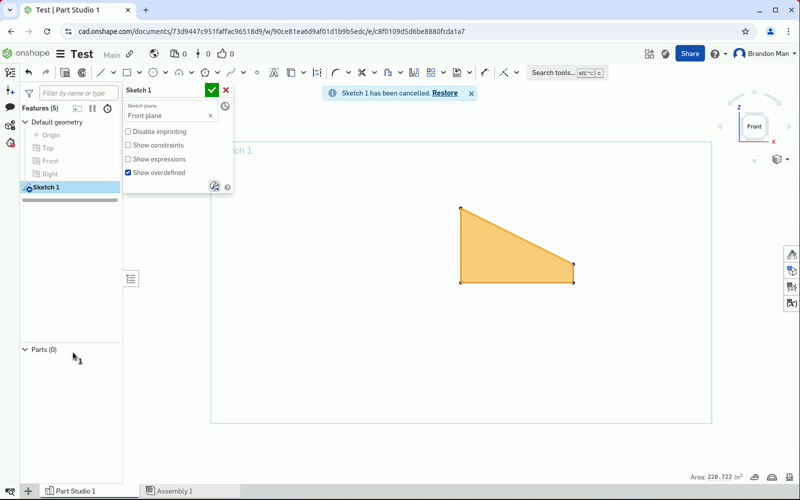
key(shift+y)
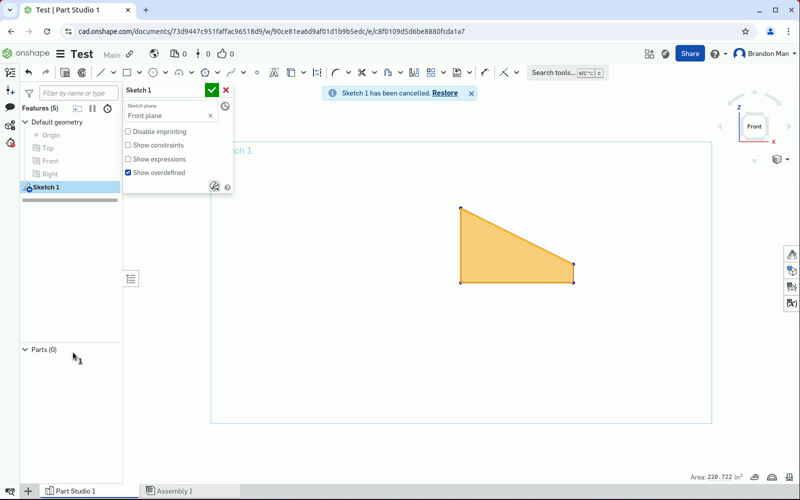
key(shift+e)
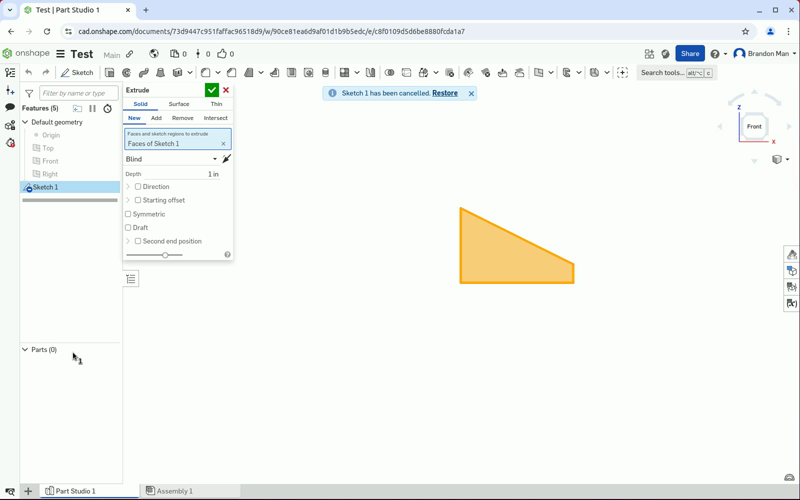
mouse_move(143, 106)
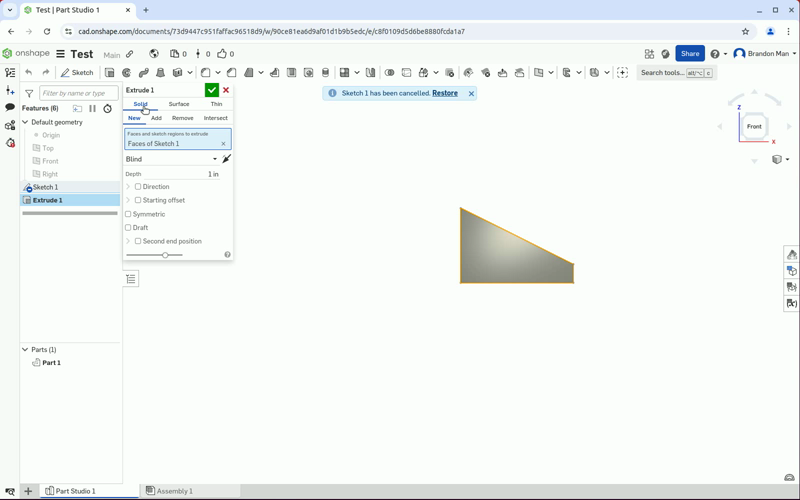
click(143, 106)
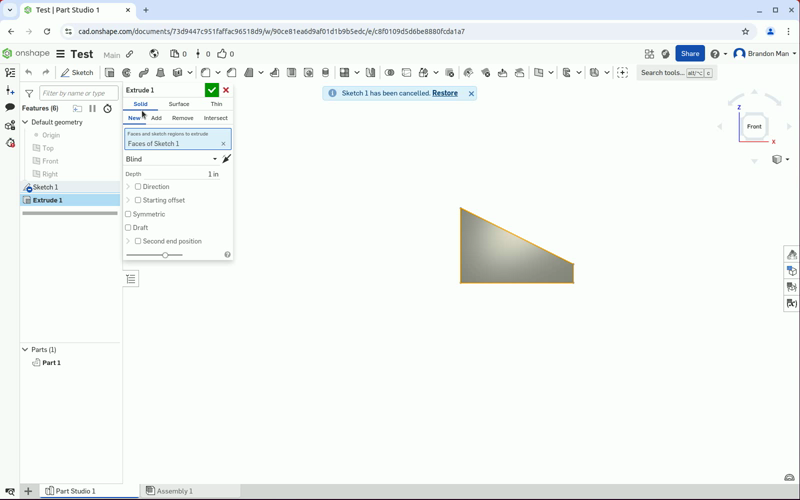
mouse_move(137, 120)
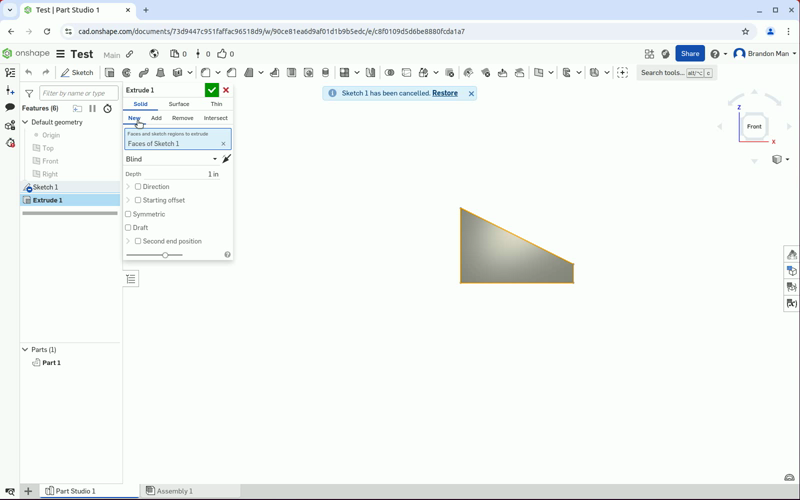
click(137, 120)
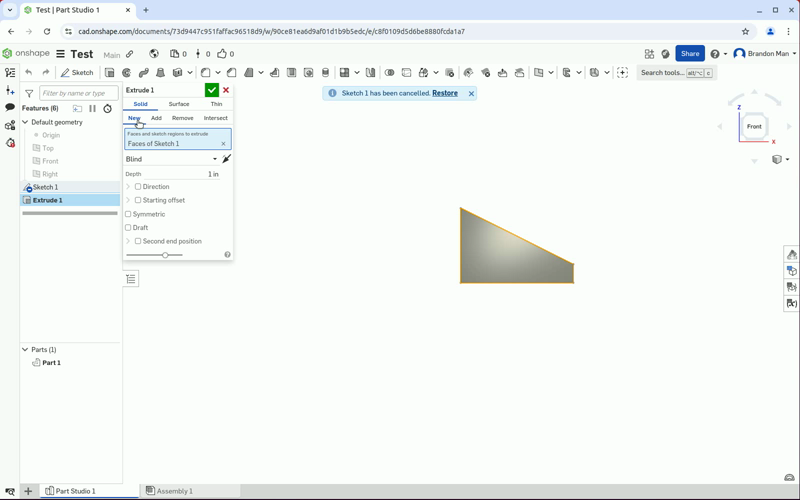
key(tab, 4)
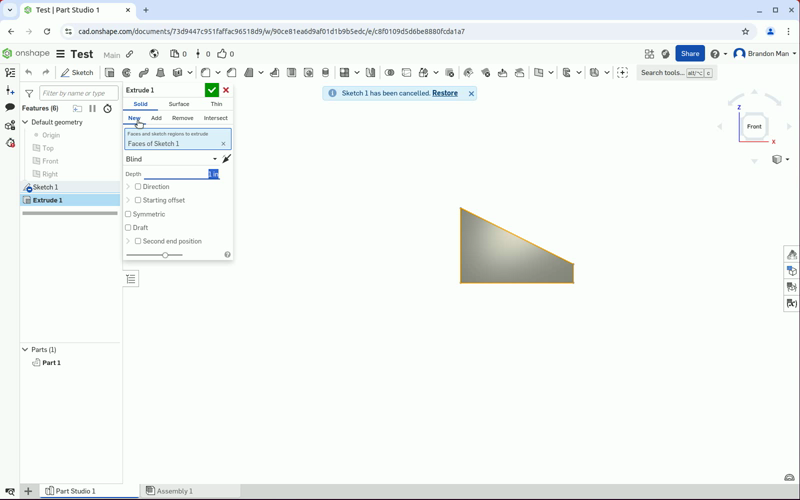
text(15.406)
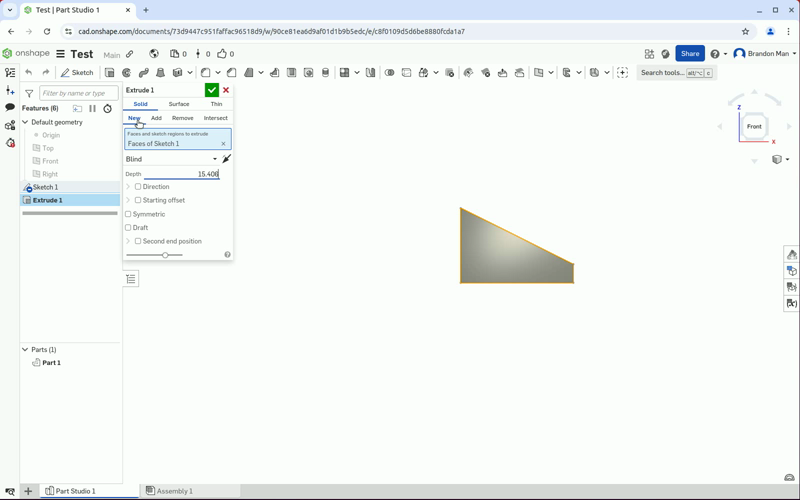
key(tab, 3)
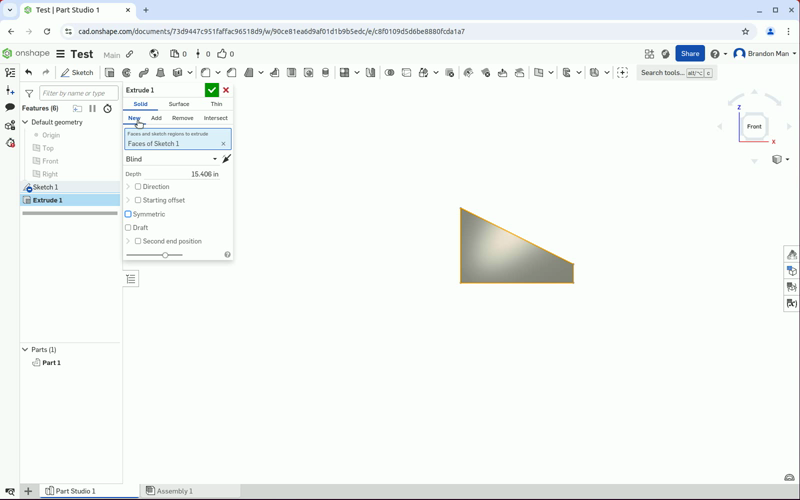
key(space)
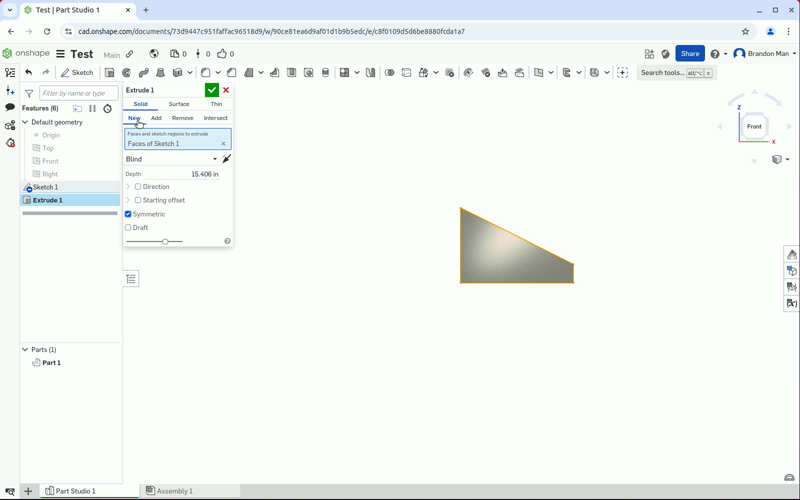
key(enter)
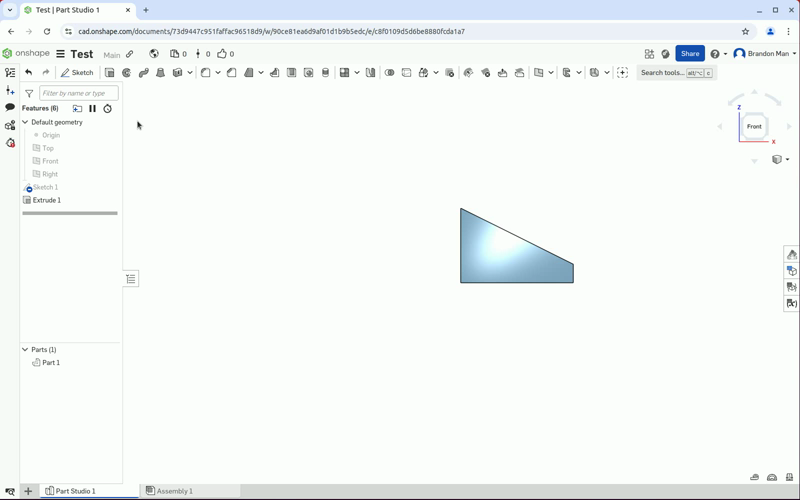
key(shift+h)
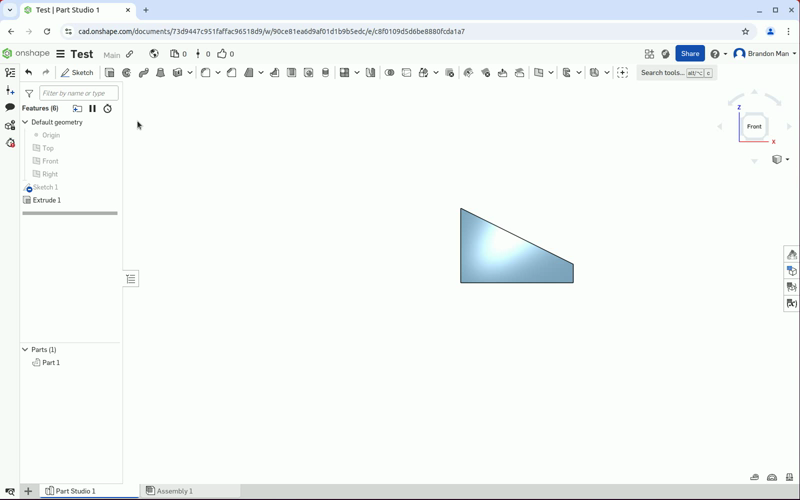
key(shift+h)
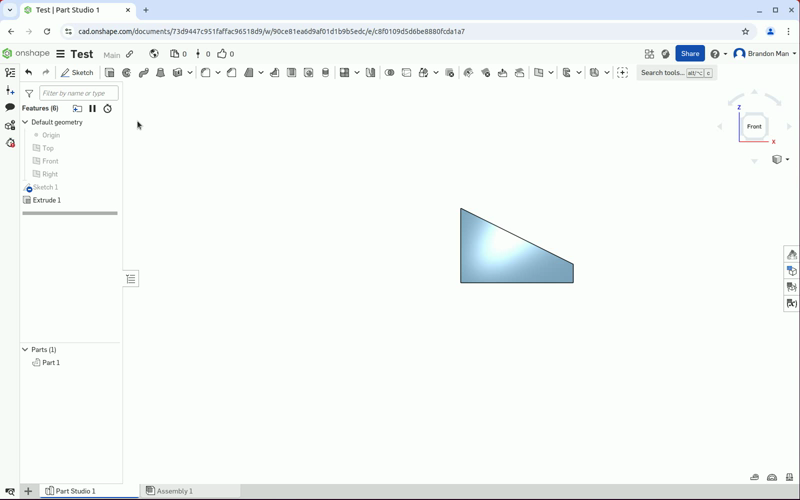
mouse_move(73, 189)
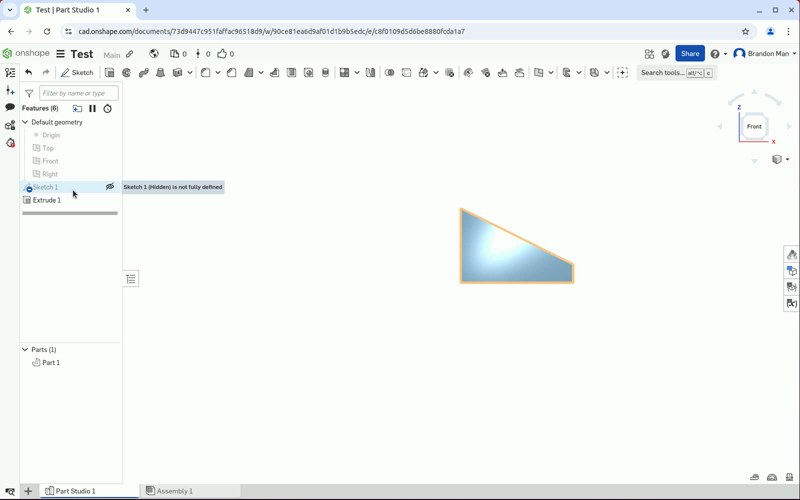
click(73, 189)
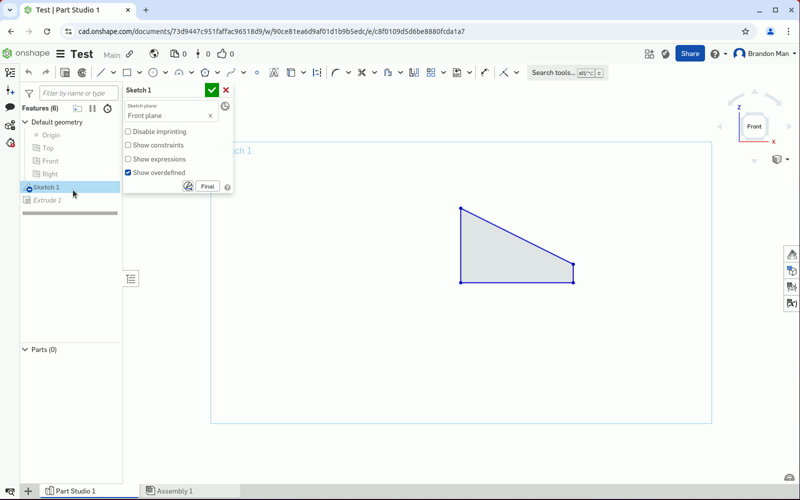
mouse_move(229, 92)
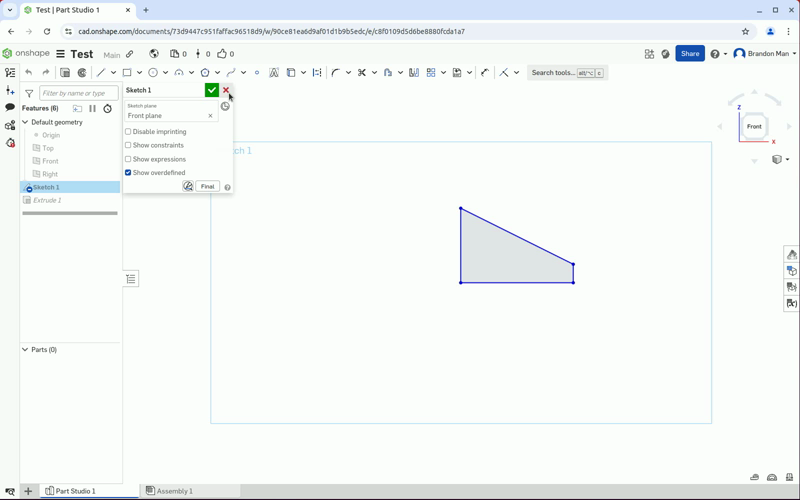
click(229, 92)
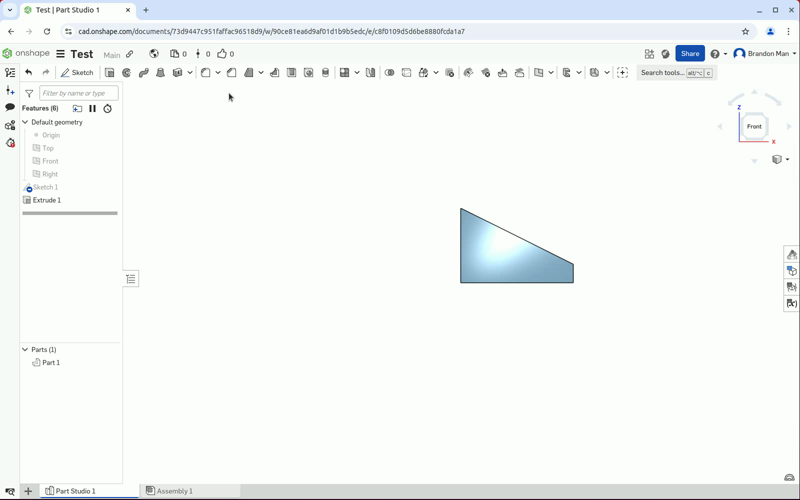
mouse_move(73, 352)
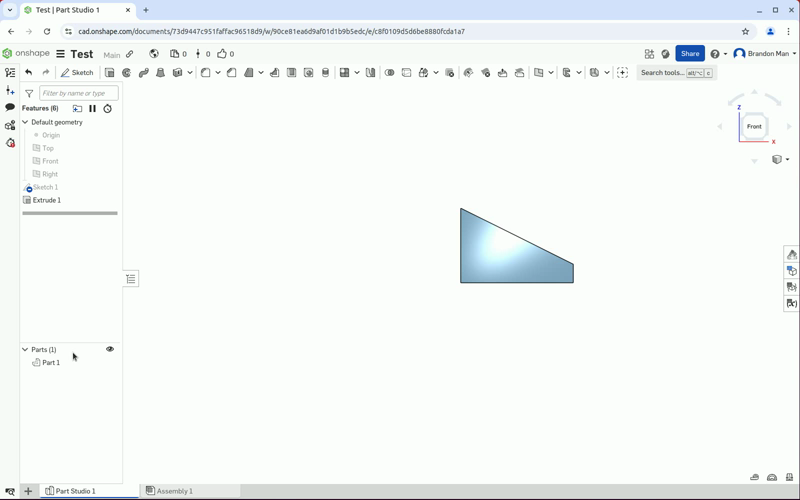
key(y)
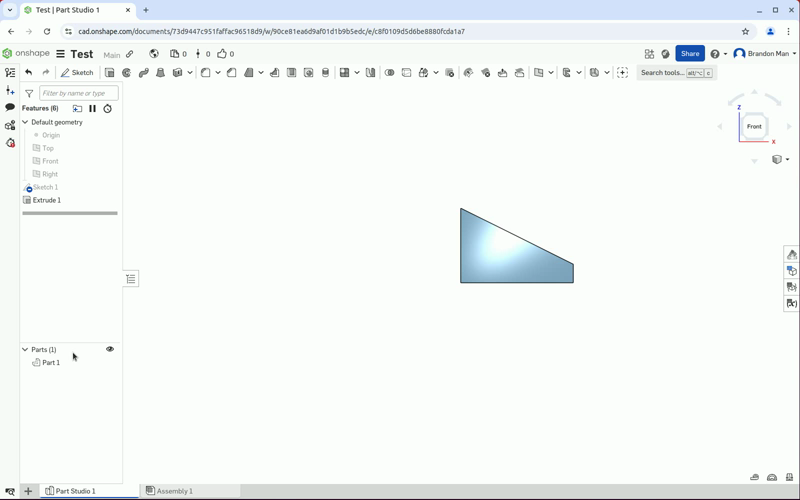
key(shift+p)
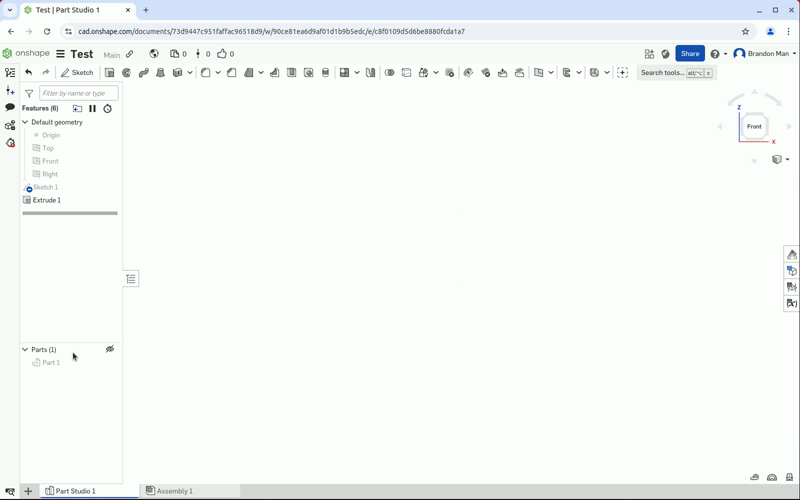
key(space)
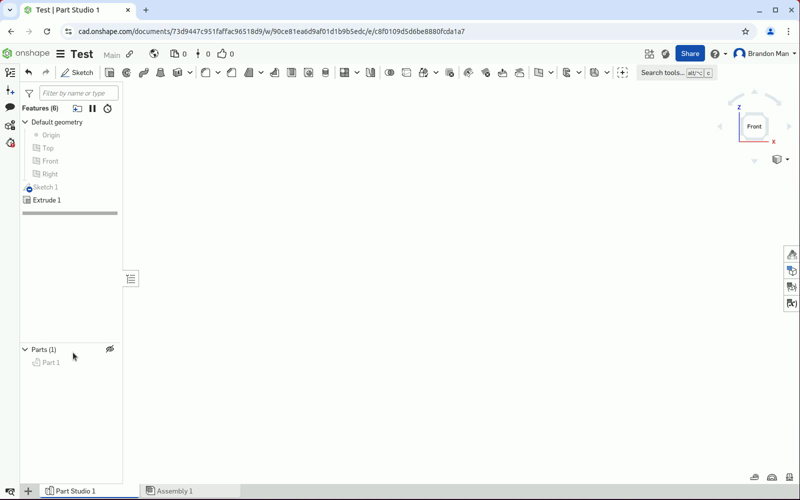
key_down(shift)
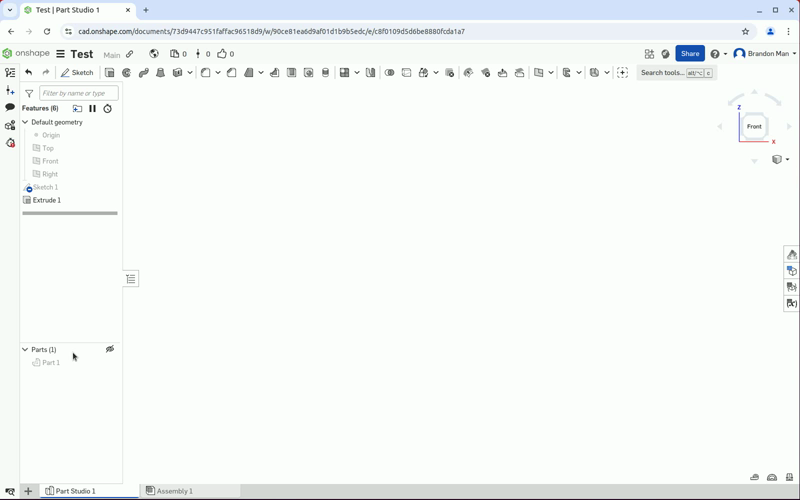
key(down)
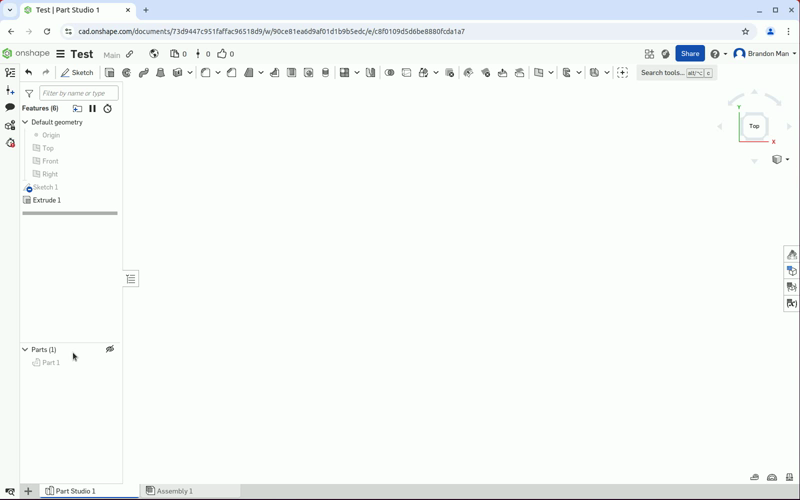
key_up(shift)
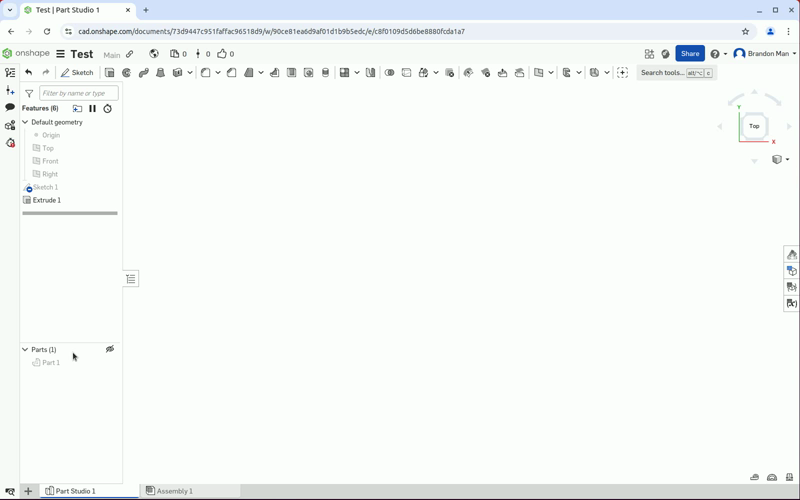
mouse_move(73, 352)
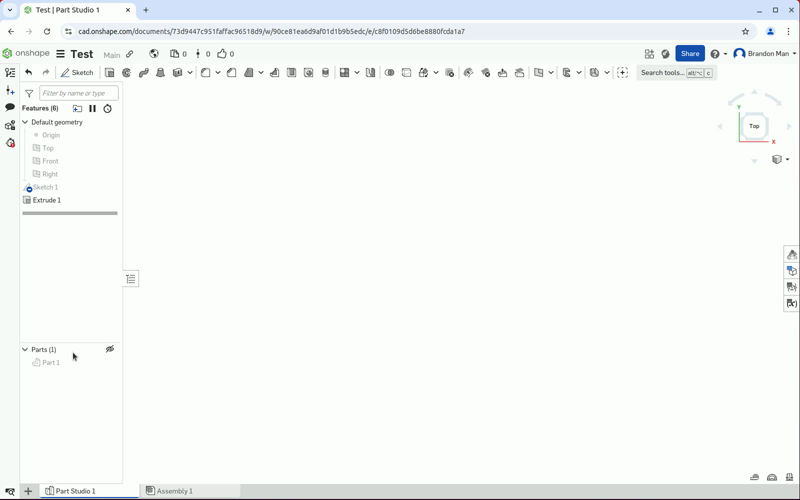
key(shift+y)
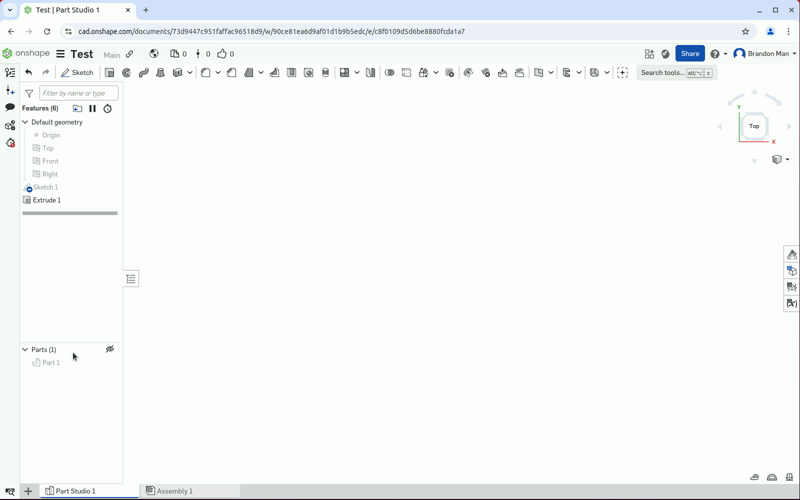
key(shift+s)
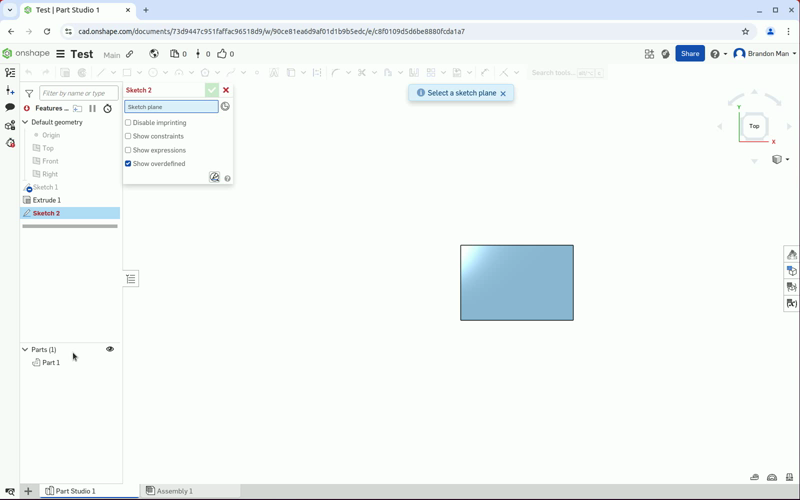
mouse_move(73, 150)
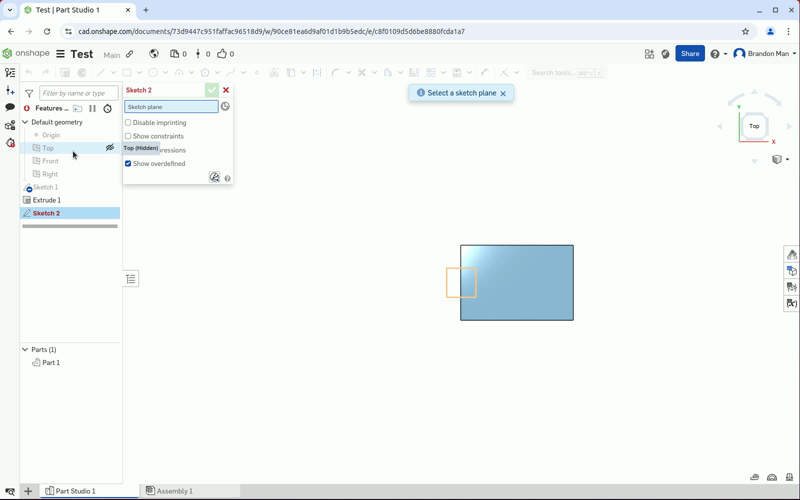
click(73, 150)
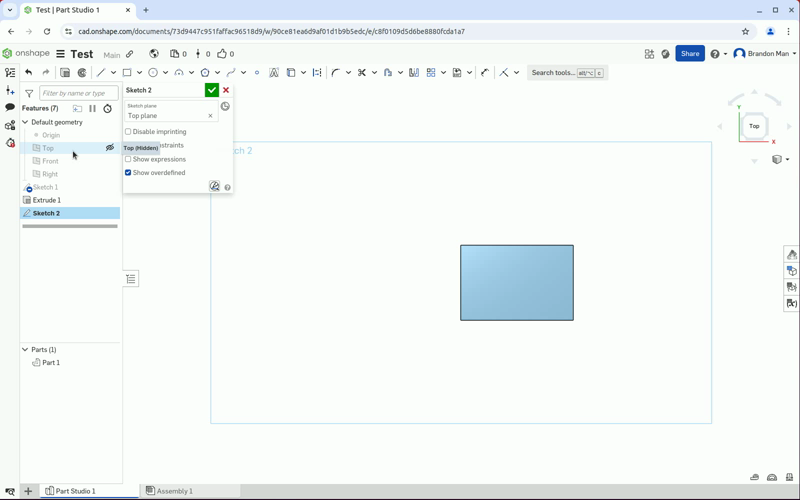
mouse_move(73, 352)
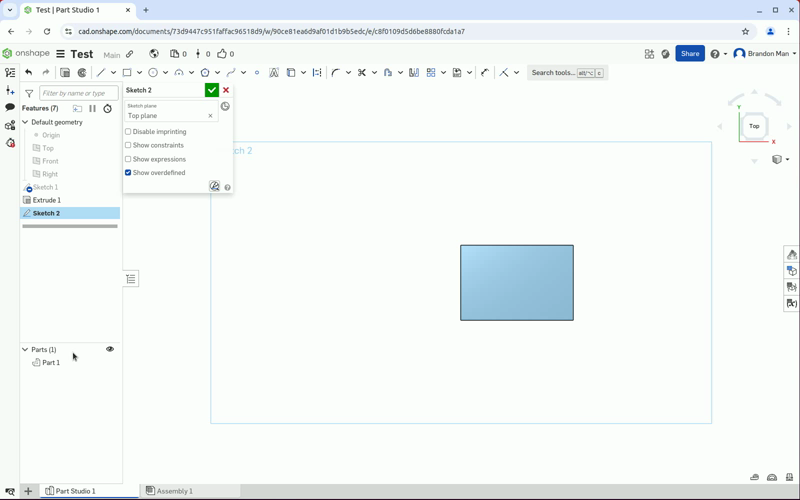
key(y)
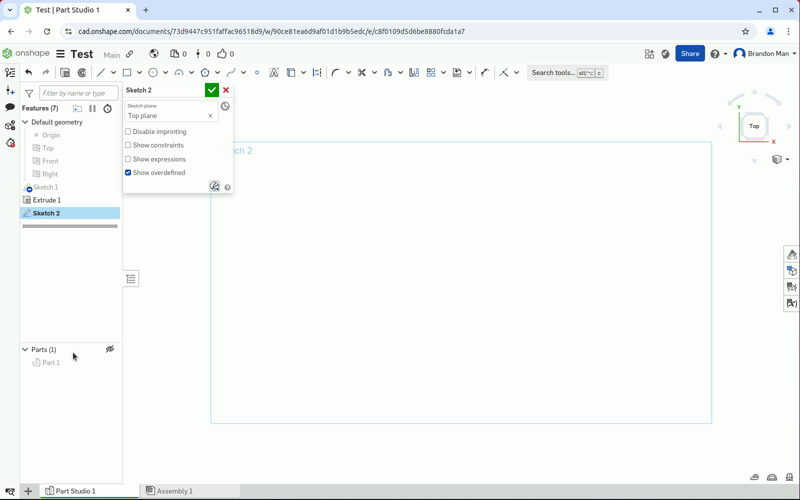
key(l)
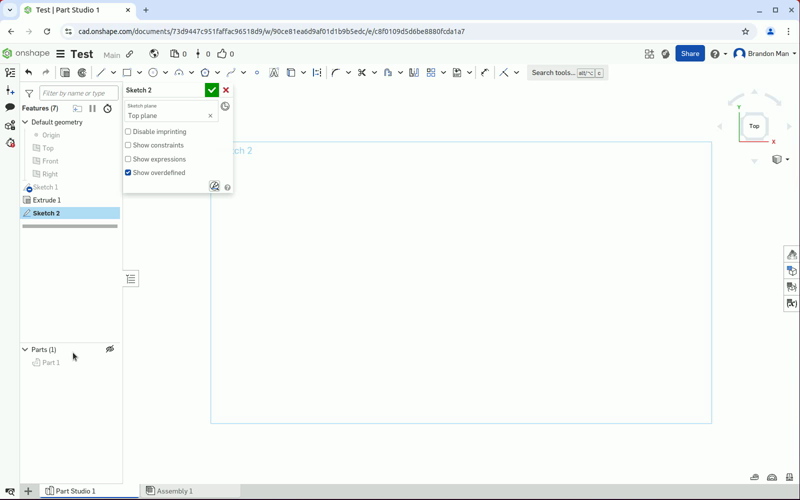
key_down(shift)
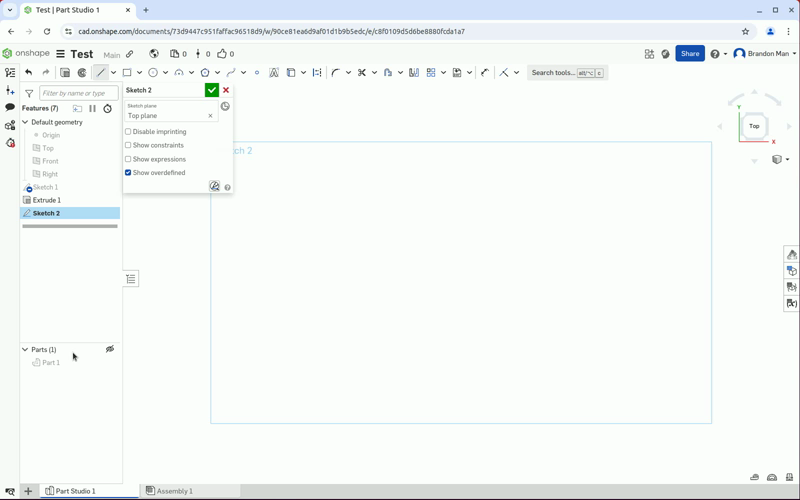
mouse_move(554, 301)
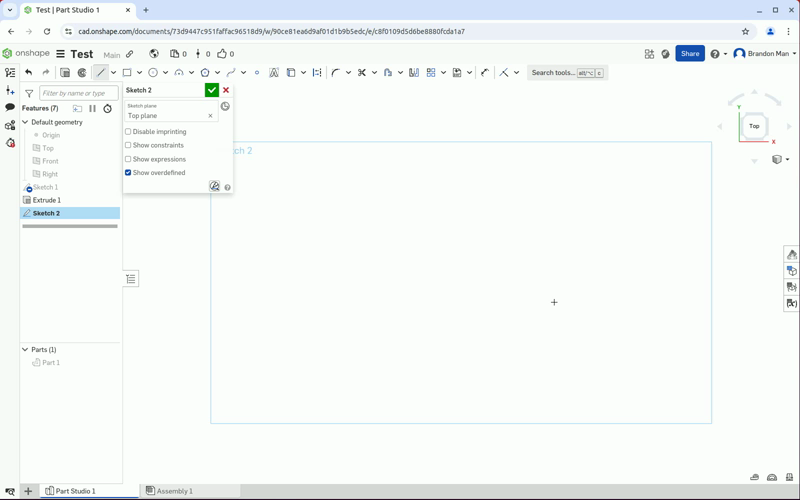
click(554, 301)
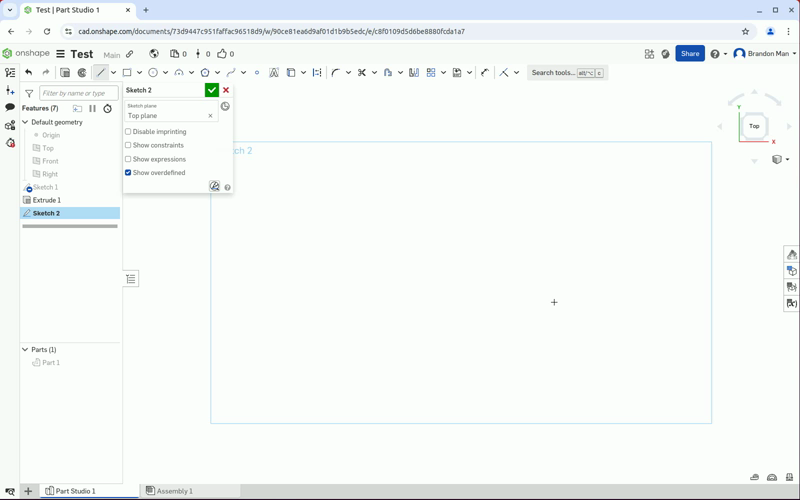
key_up(shift)
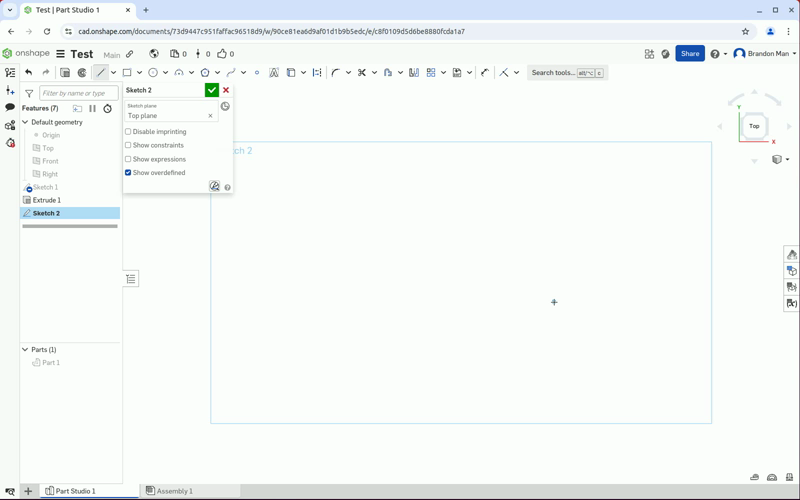
key_down(shift)
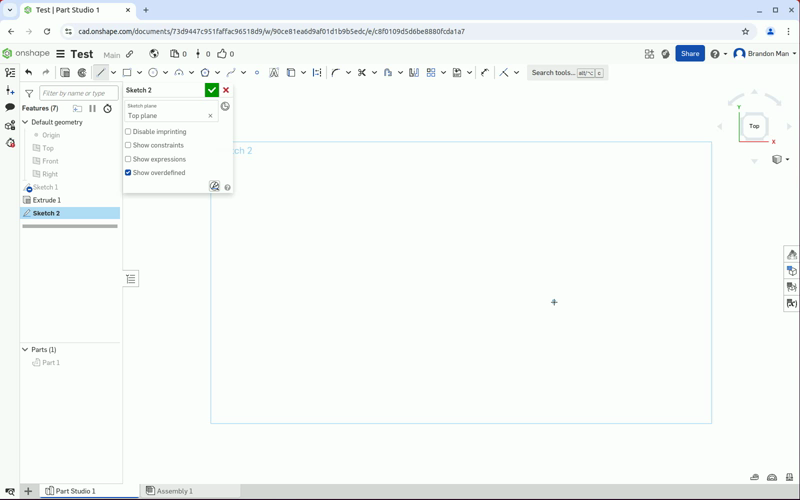
mouse_move(584, 301)
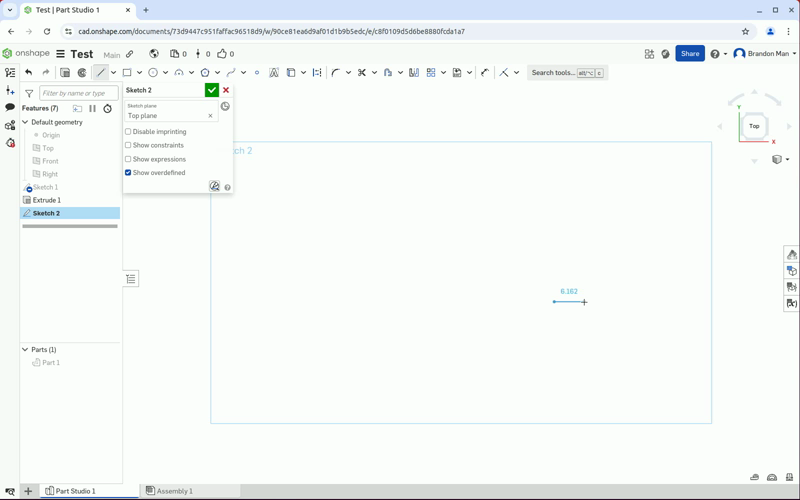
mouse_move(573, 301)
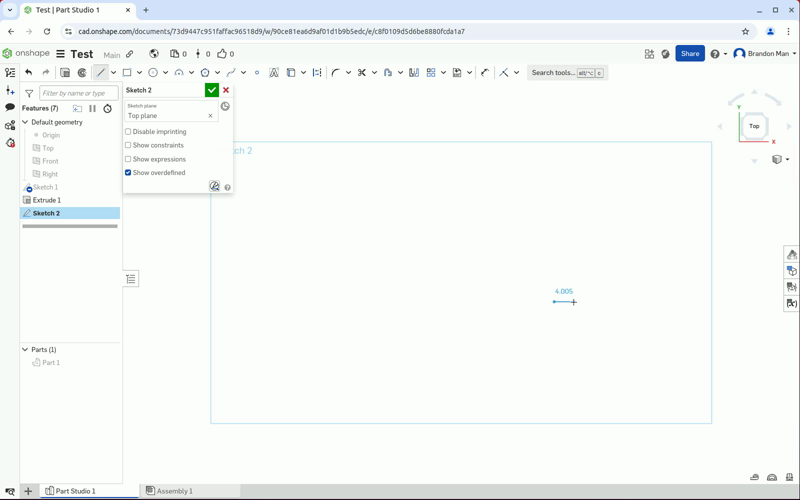
click(573, 301)
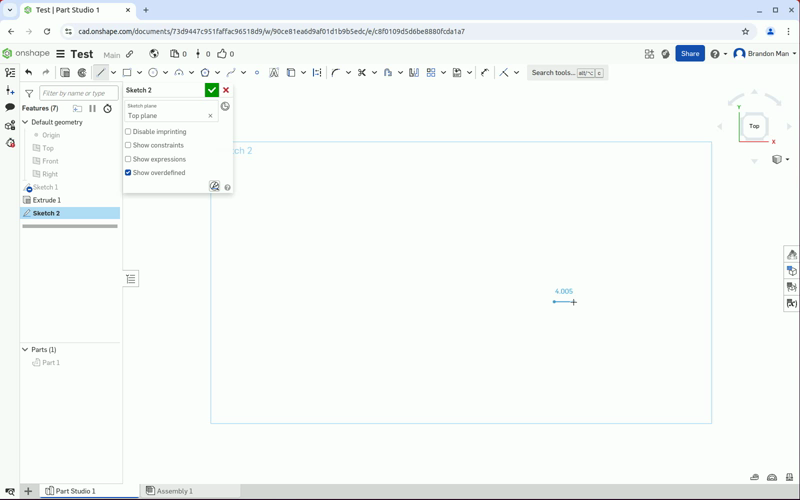
key_up(shift)
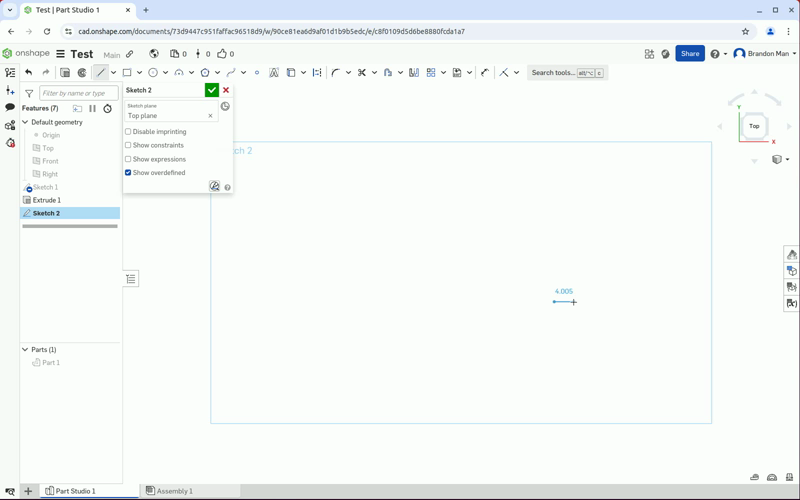
key_down(shift)
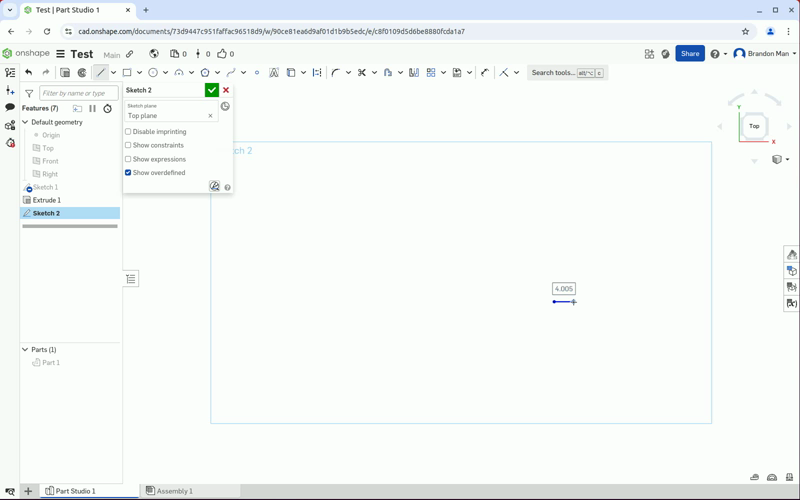
mouse_move(589, 301)
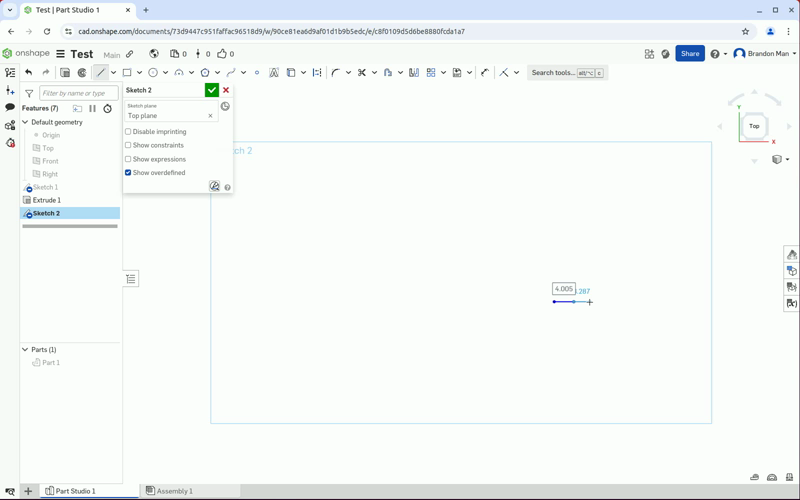
mouse_move(573, 263)
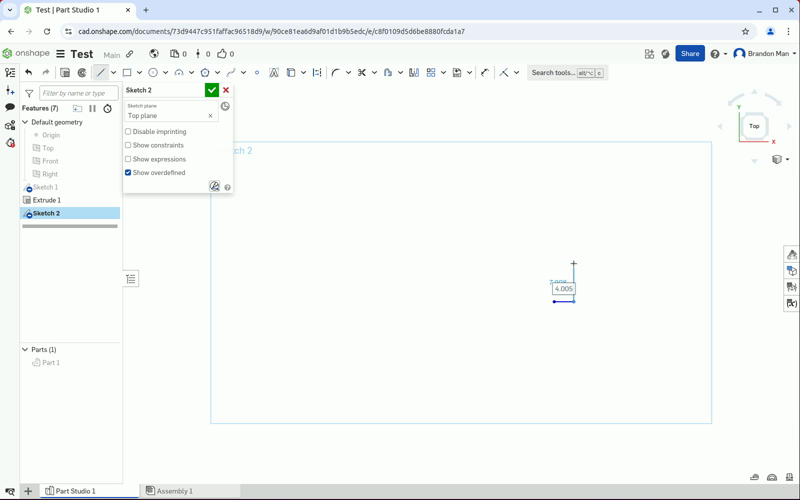
click(573, 263)
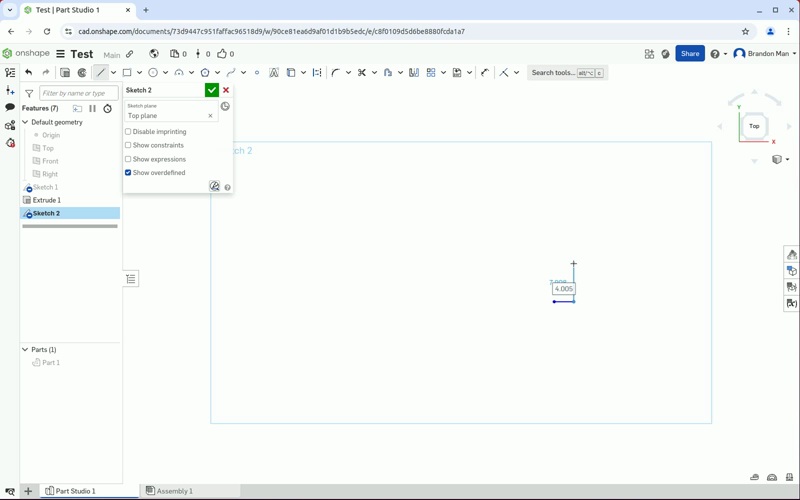
key_up(shift)
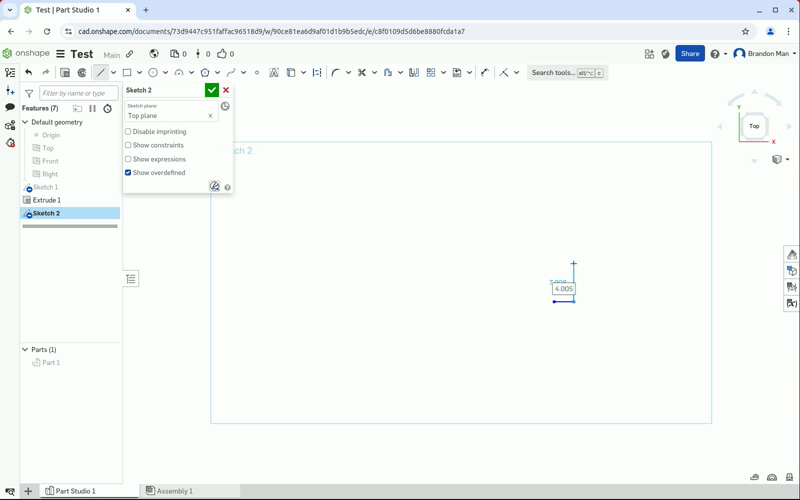
key_down(shift)
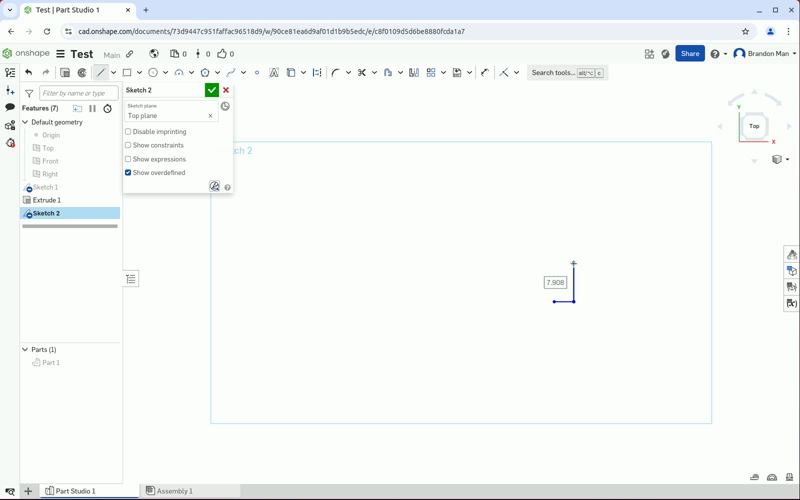
mouse_move(589, 263)
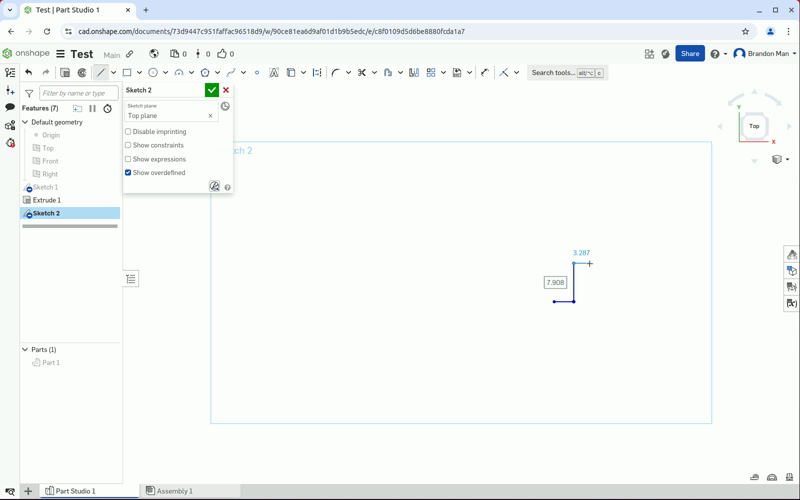
mouse_move(554, 263)
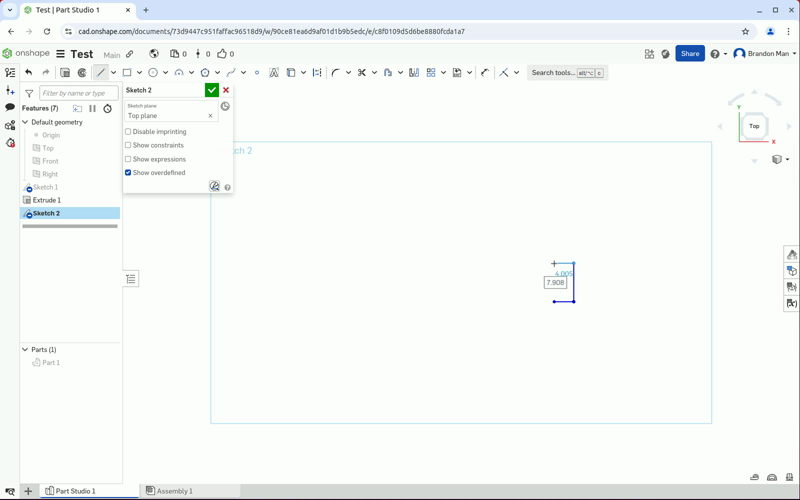
click(554, 263)
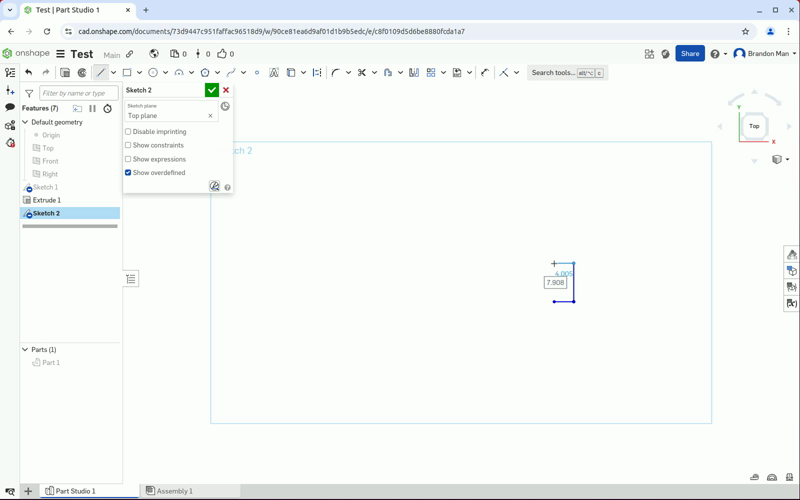
key_up(shift)
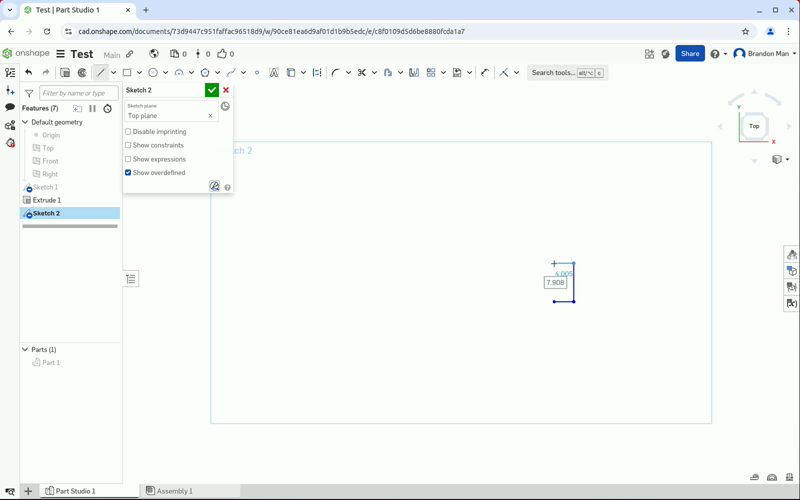
mouse_move(584, 263)
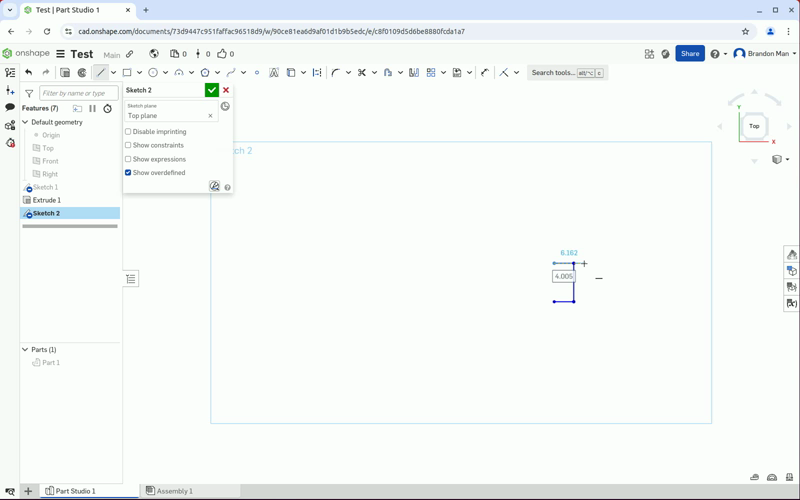
key_down(shift)
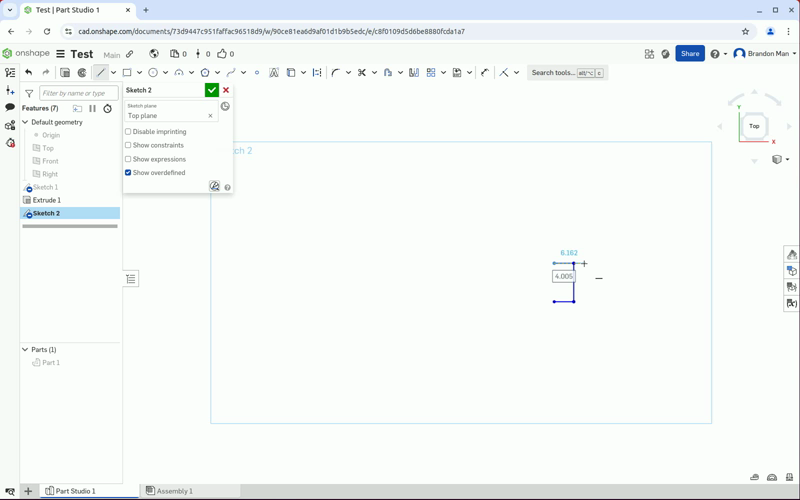
mouse_move(554, 301)
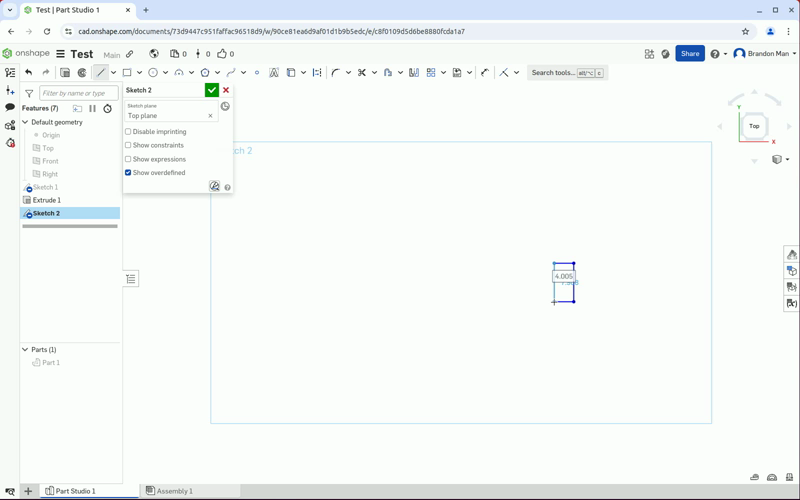
key_up(shift)
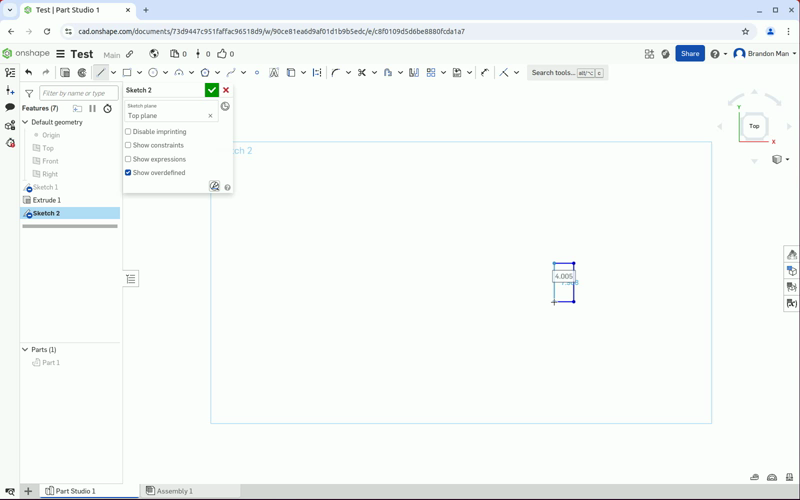
click(554, 301)
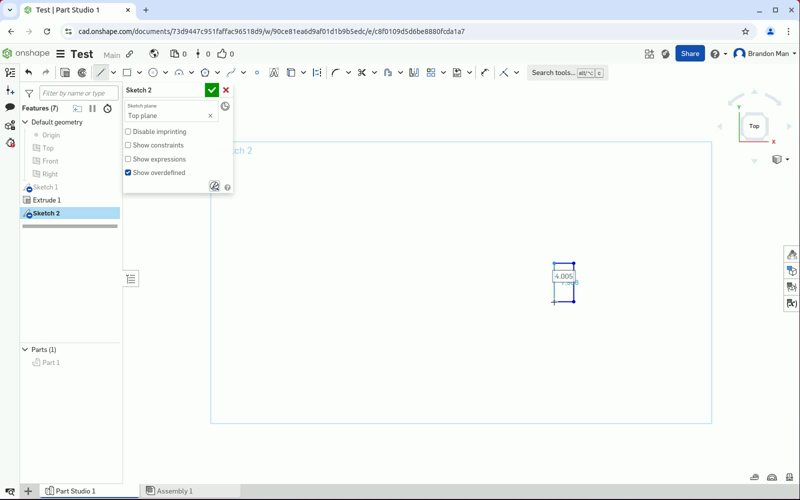
key(esc)
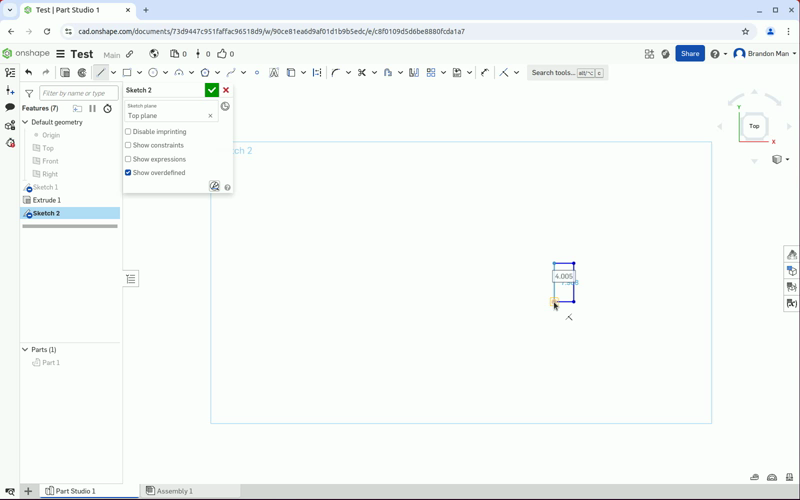
mouse_move(571, 270)
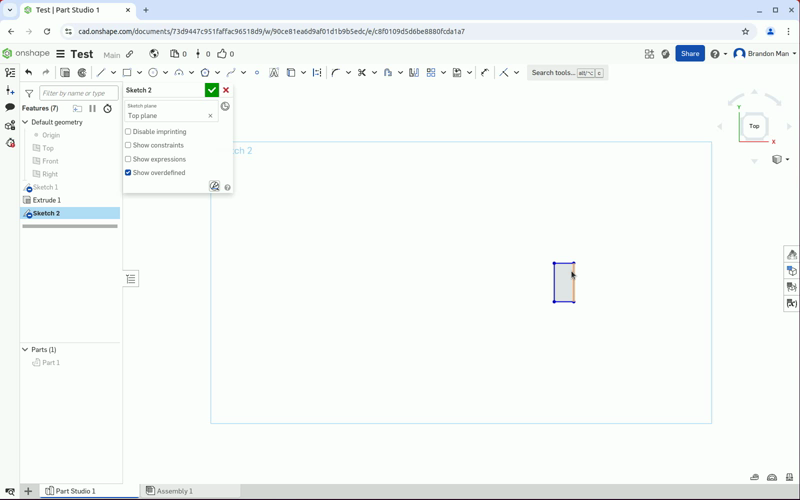
scroll(6)
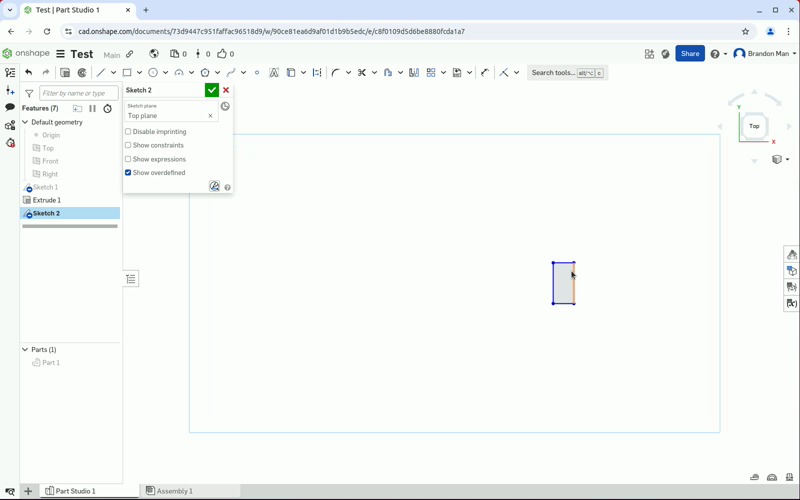
scroll(6)
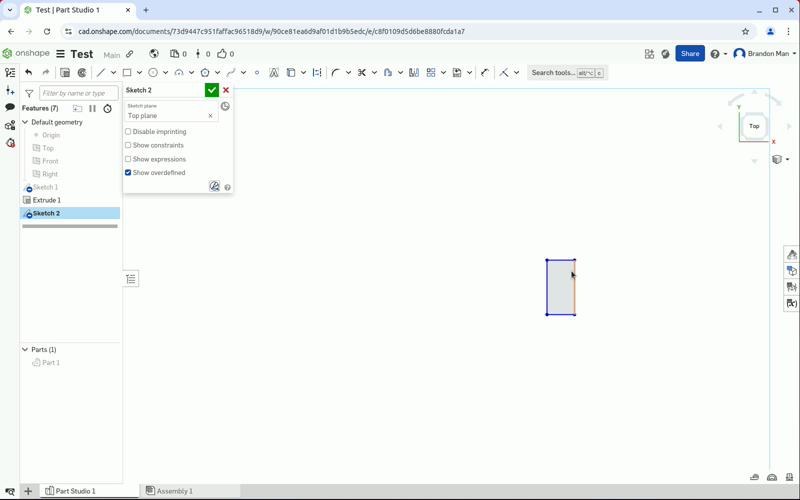
scroll(6)
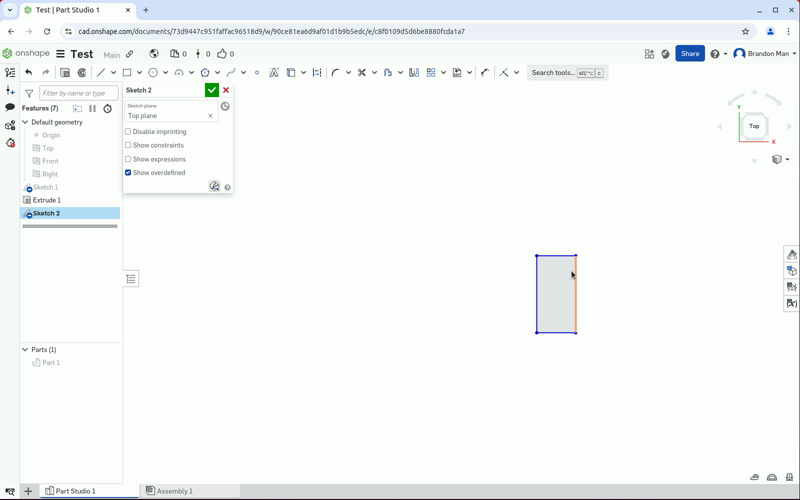
scroll(6)
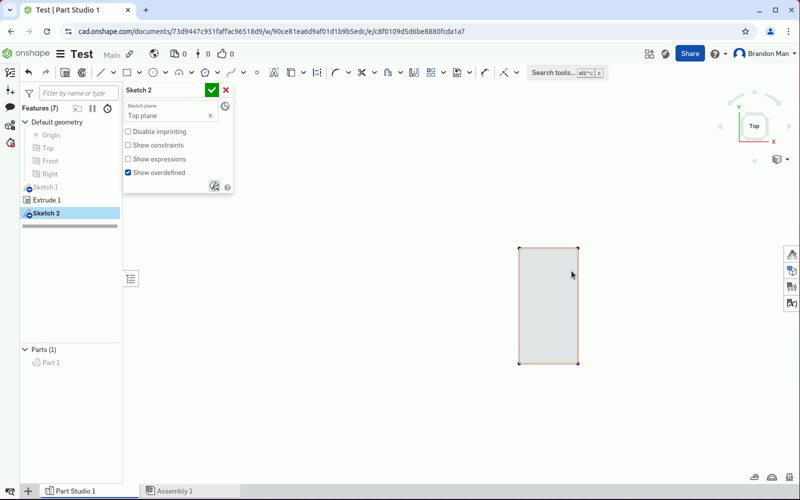
scroll(6)
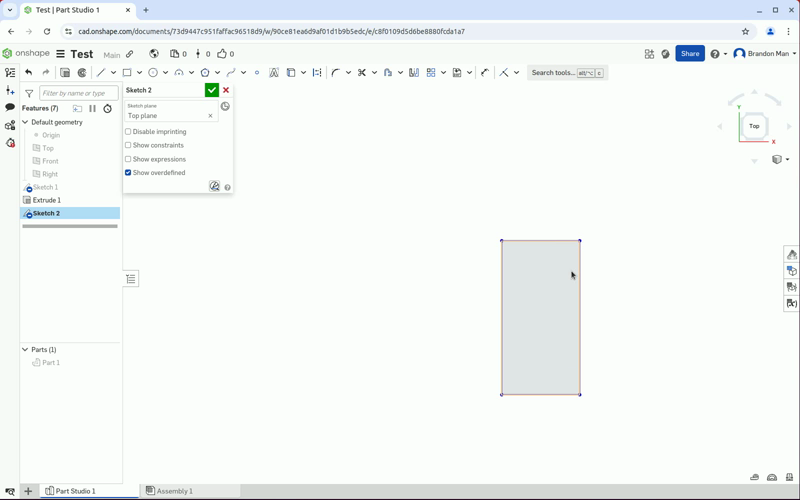
scroll(6)
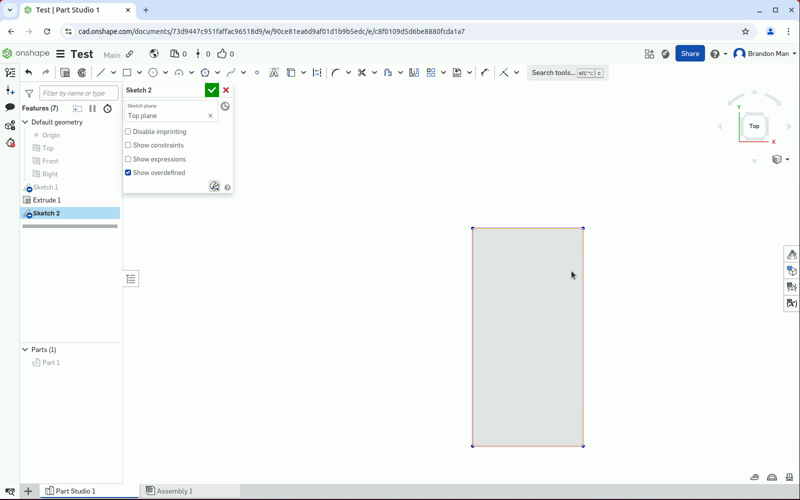
scroll(6)
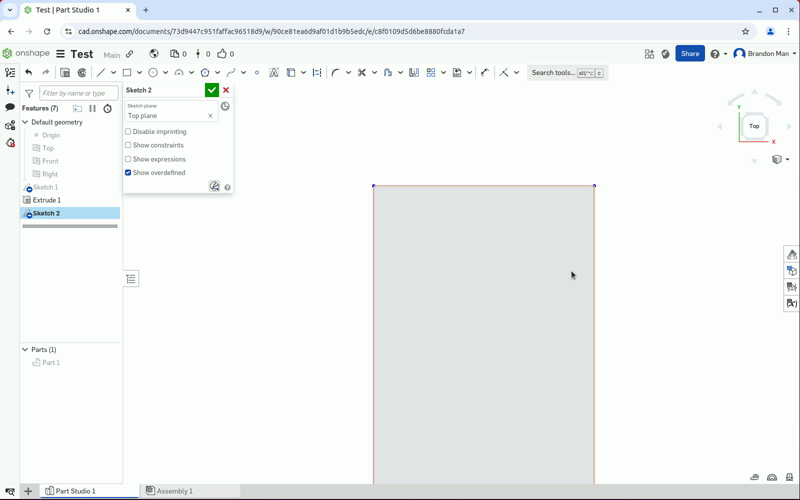
click(571, 270)
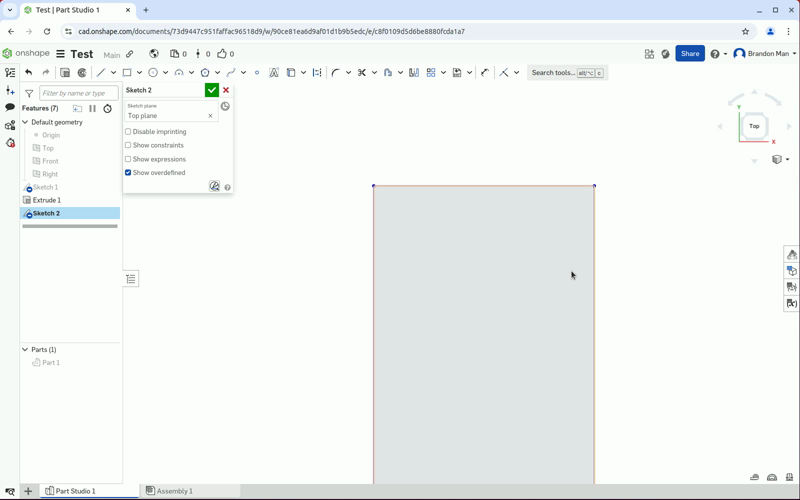
scroll(-6)
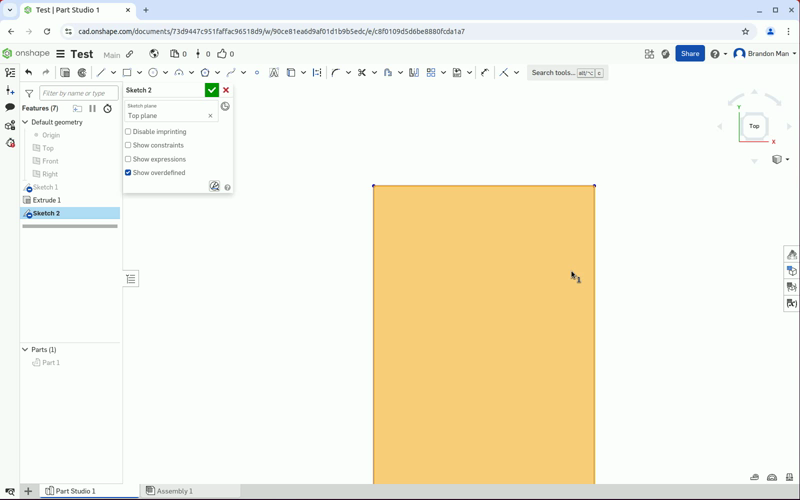
scroll(-6)
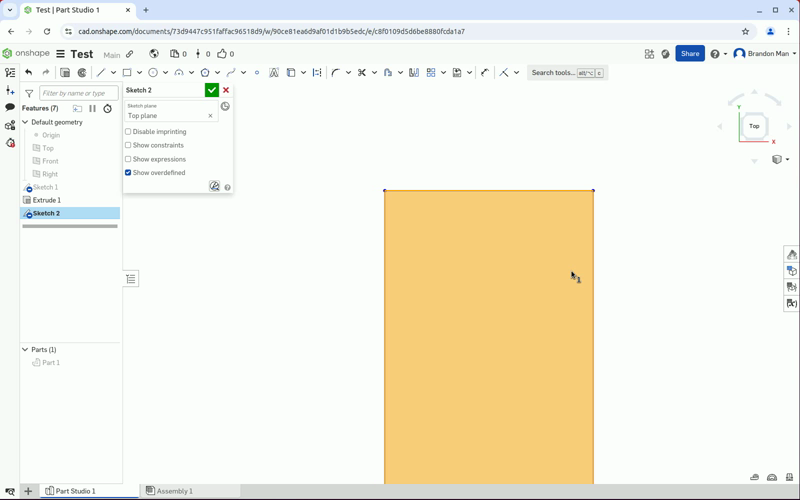
scroll(-6)
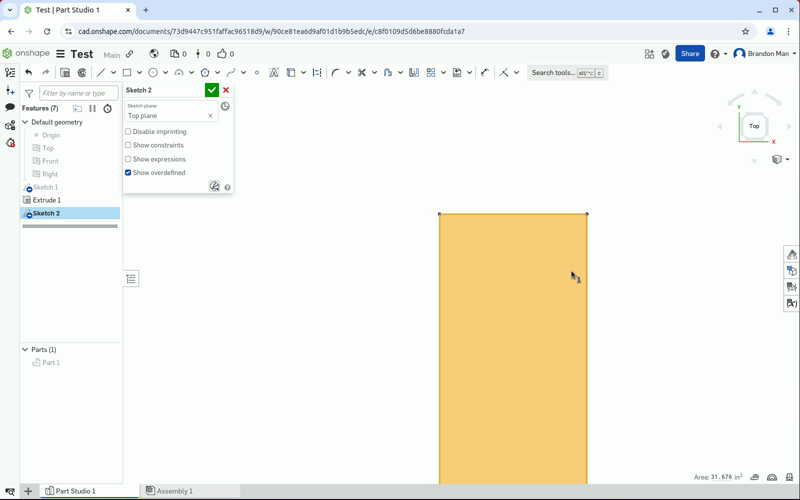
scroll(-6)
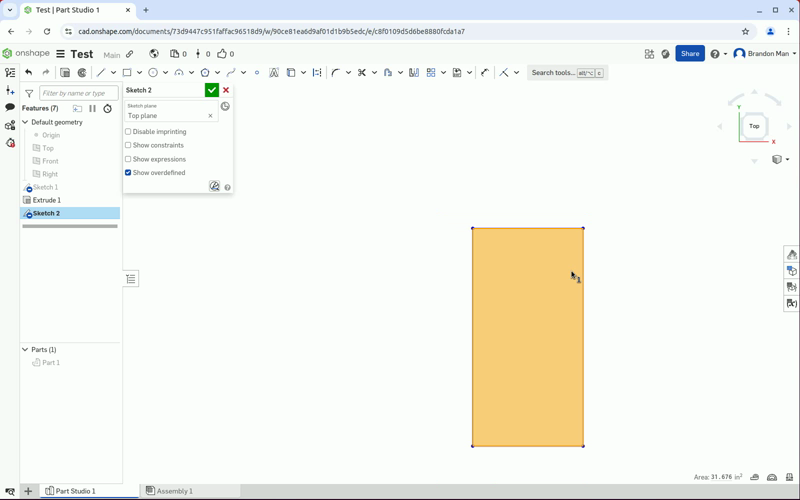
scroll(-6)
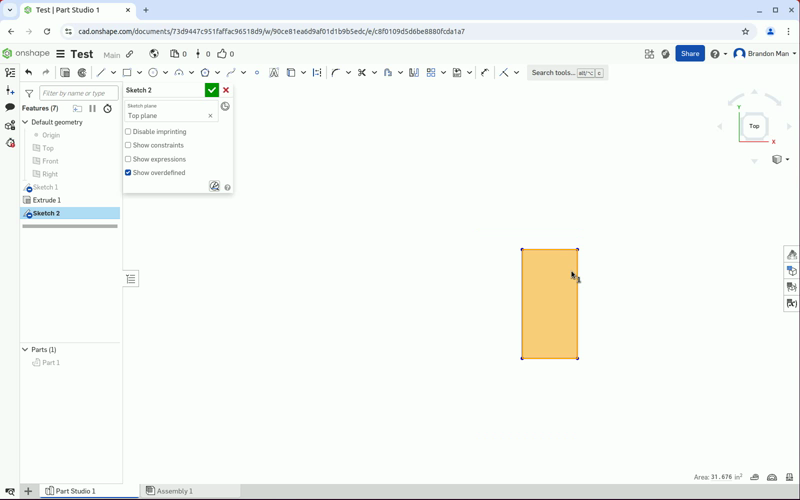
scroll(-6)
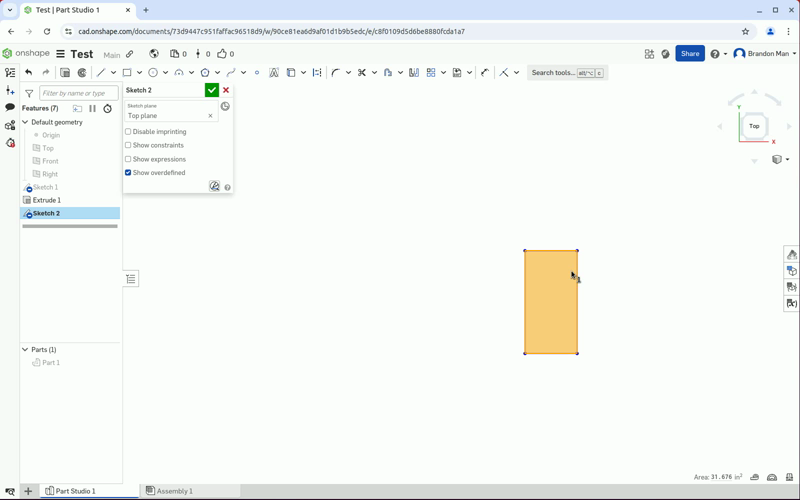
scroll(-6)
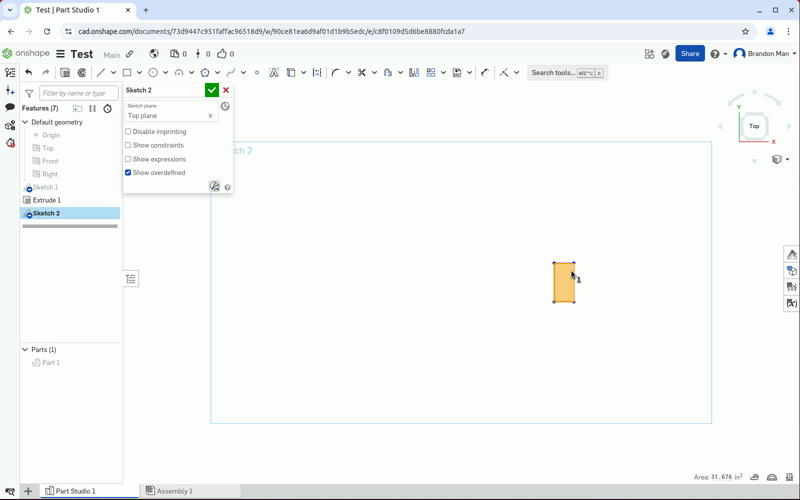
mouse_move(73, 352)
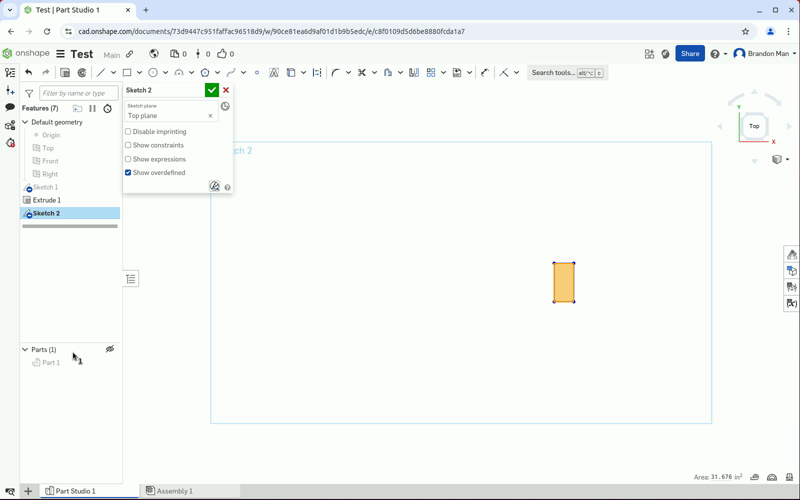
key(shift+y)
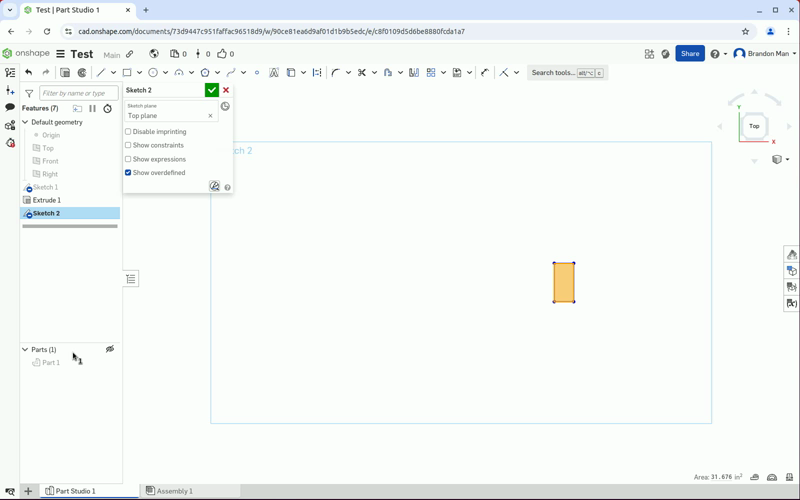
key(shift+e)
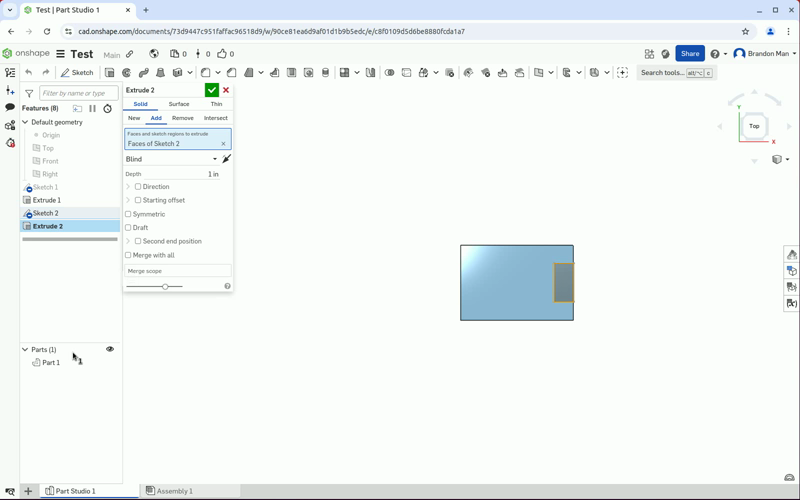
mouse_move(143, 106)
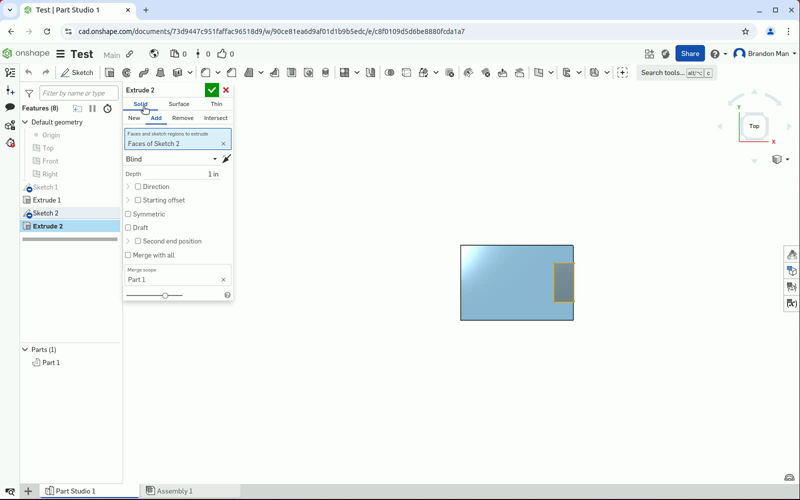
click(143, 106)
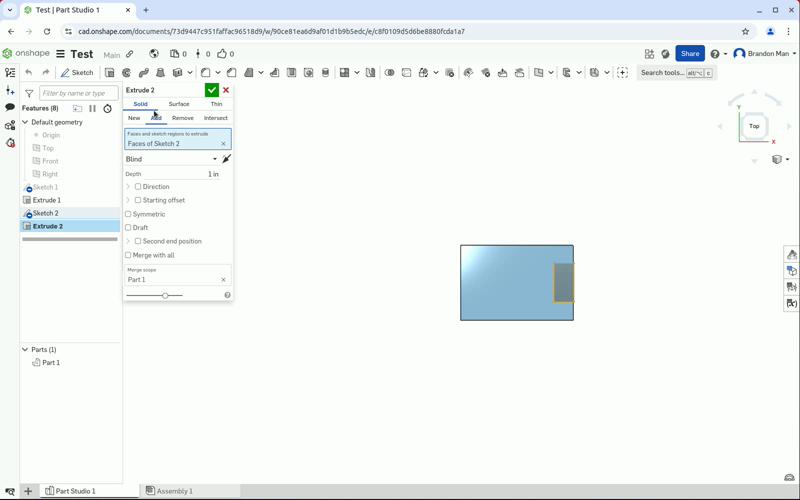
mouse_move(186, 120)
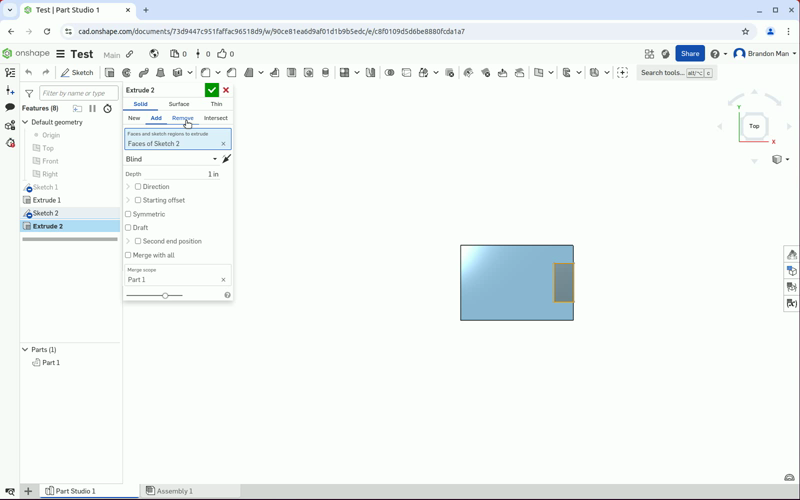
click(186, 120)
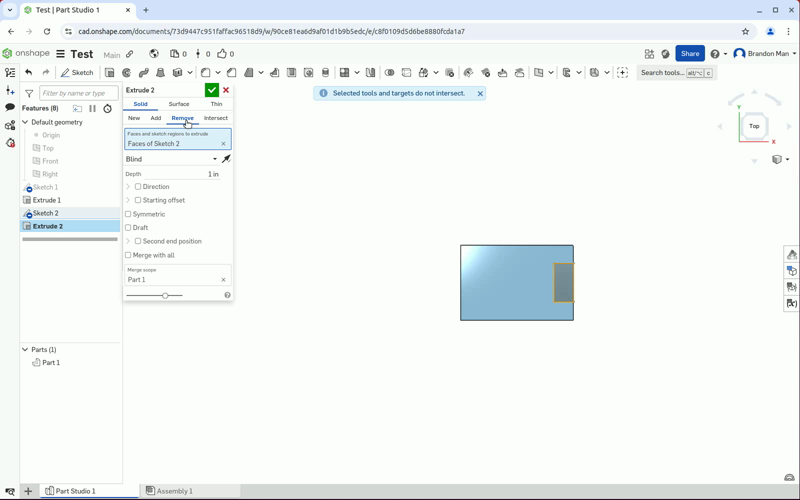
key(tab, 4)
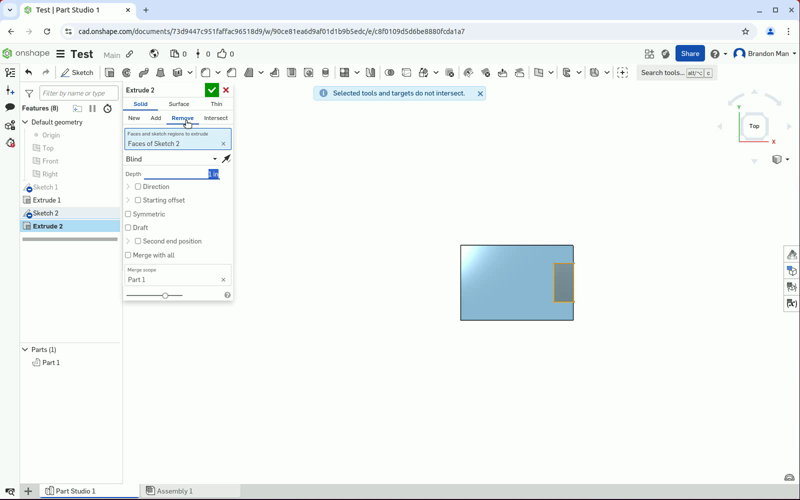
text(-6.258)
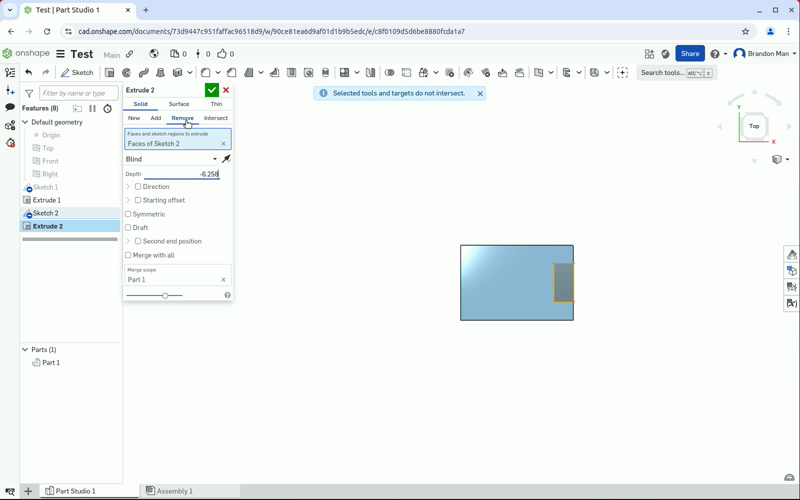
key(tab, 6)
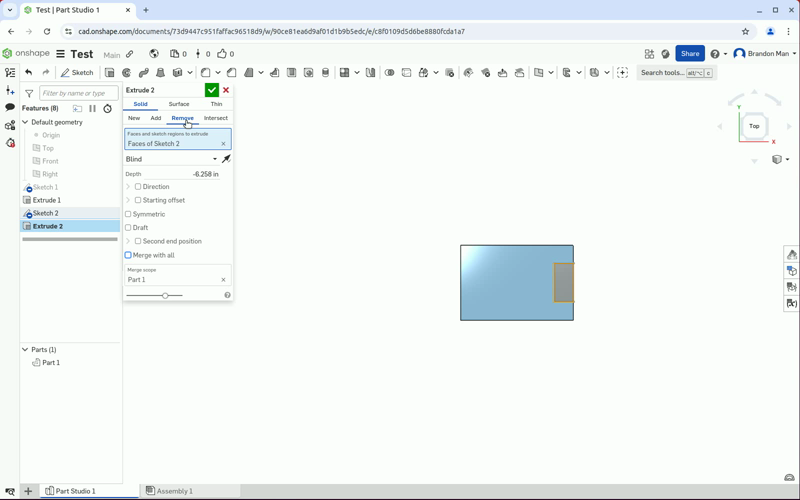
key(space)
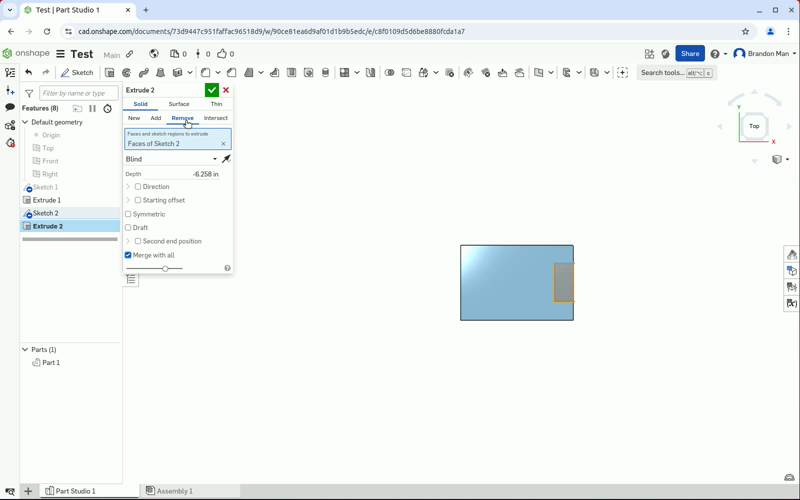
key(enter)
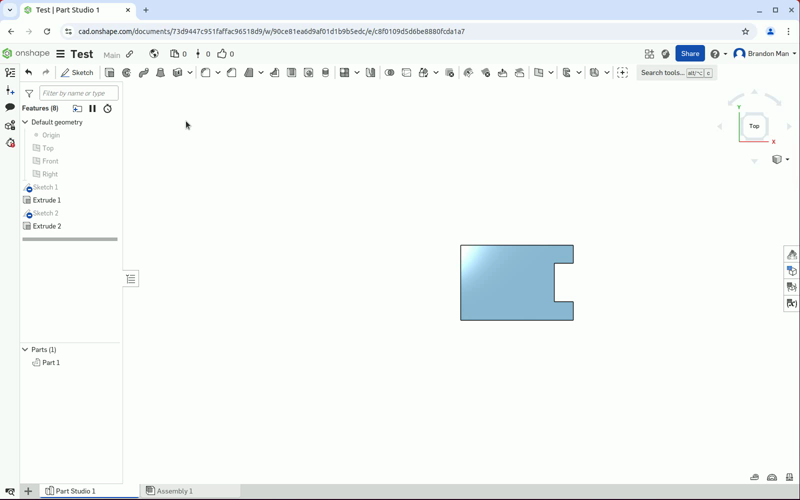
key(shift+h)
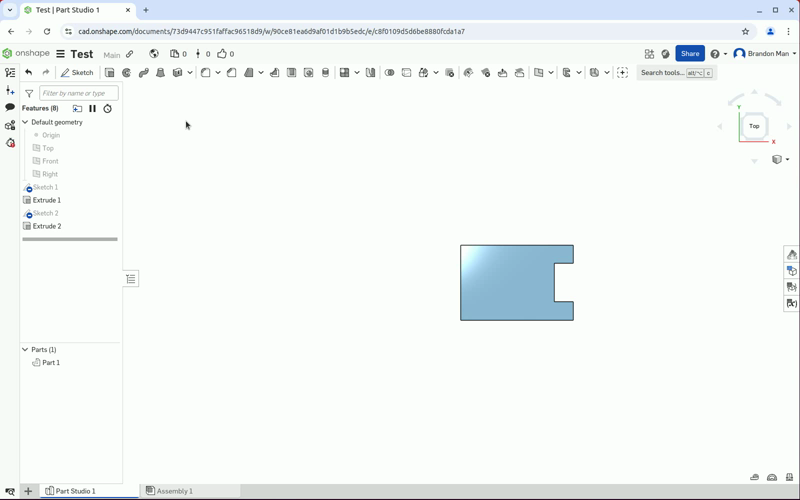
key(shift+h)
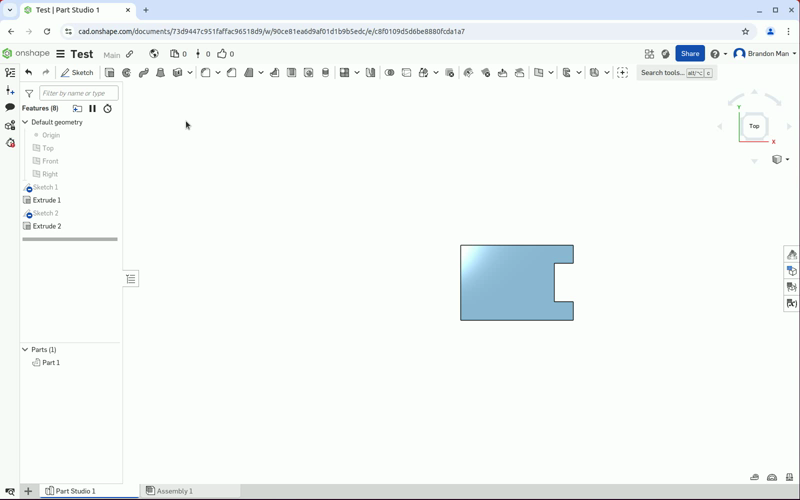
mouse_move(73, 189)
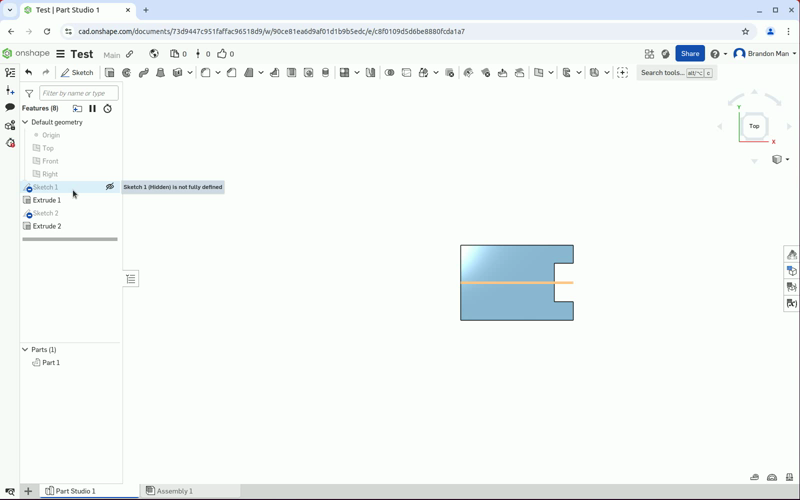
click(73, 189)
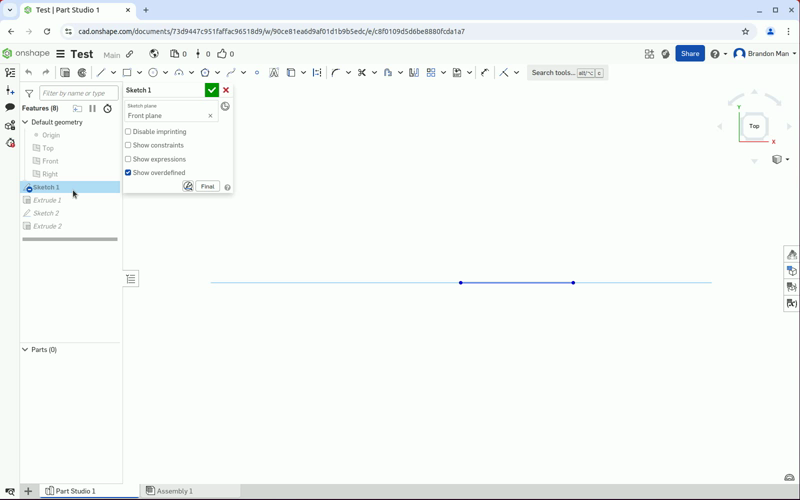
mouse_move(229, 92)
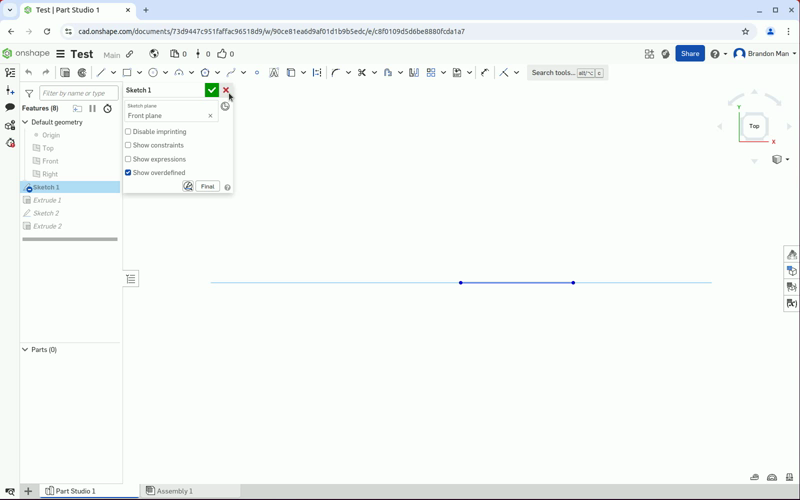
click(229, 92)
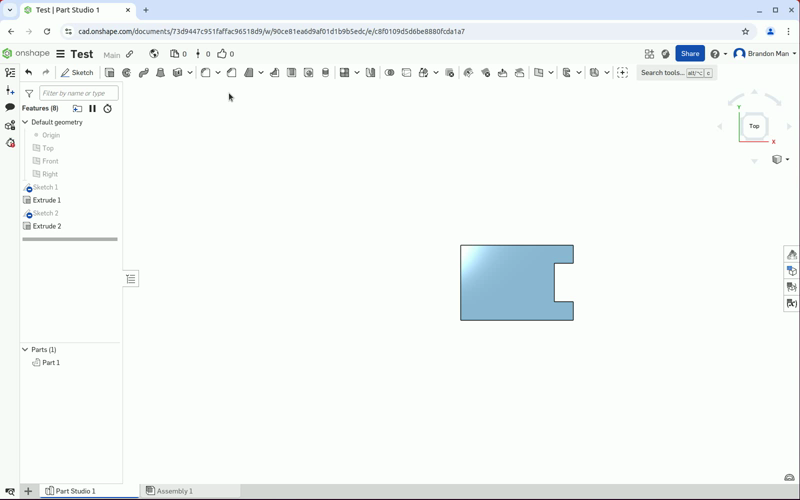
mouse_move(73, 352)
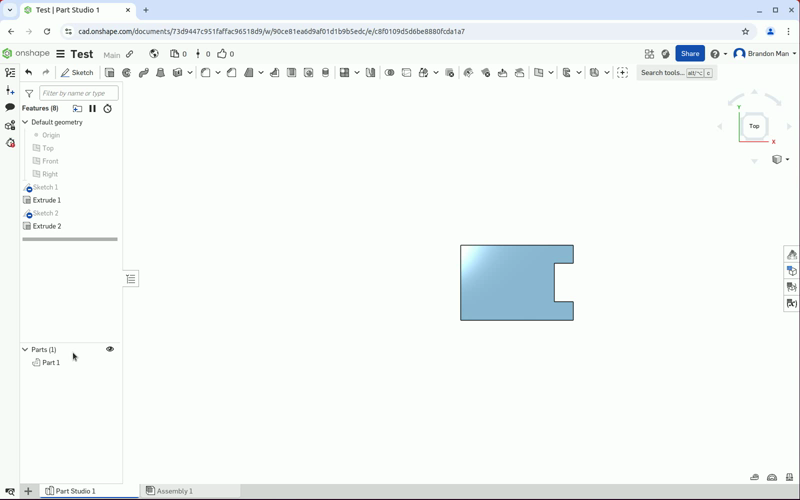
key(y)
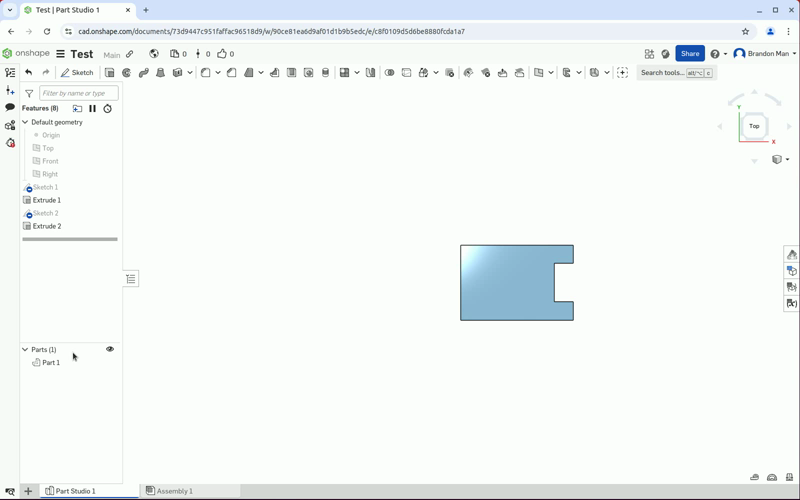
key(shift+p)
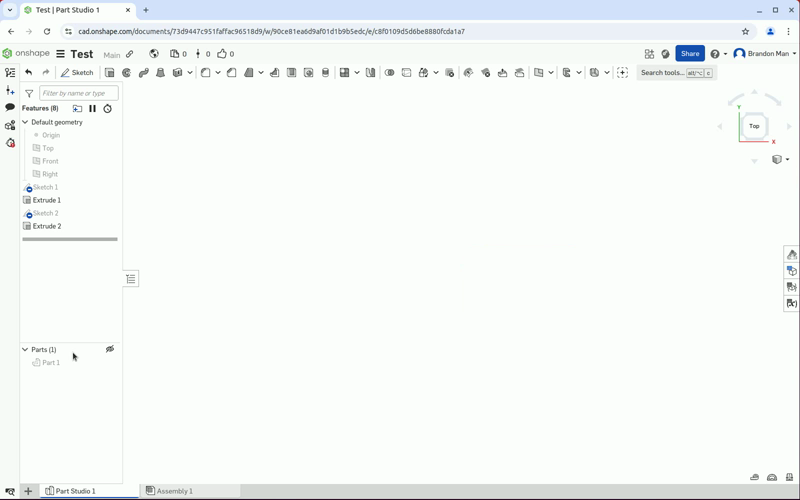
key(space)
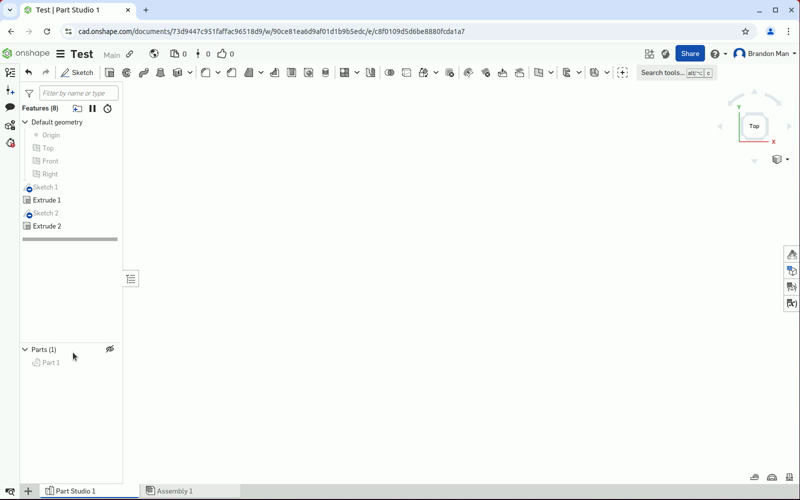
key_down(shift)
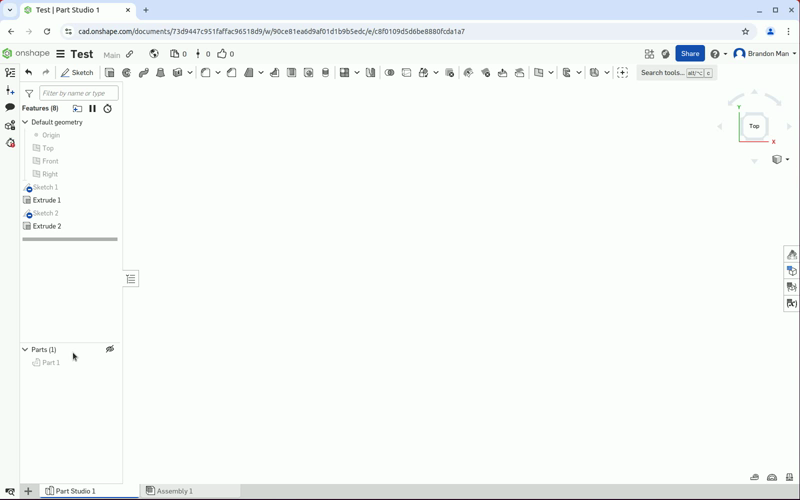
key(up)
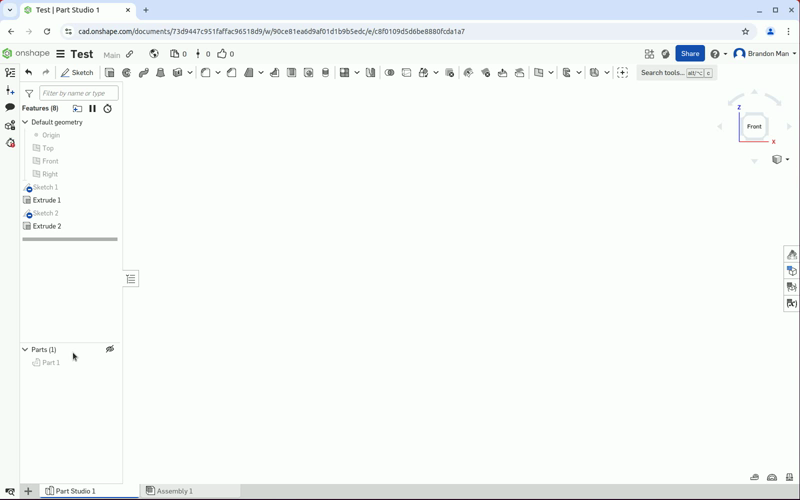
key_up(shift)
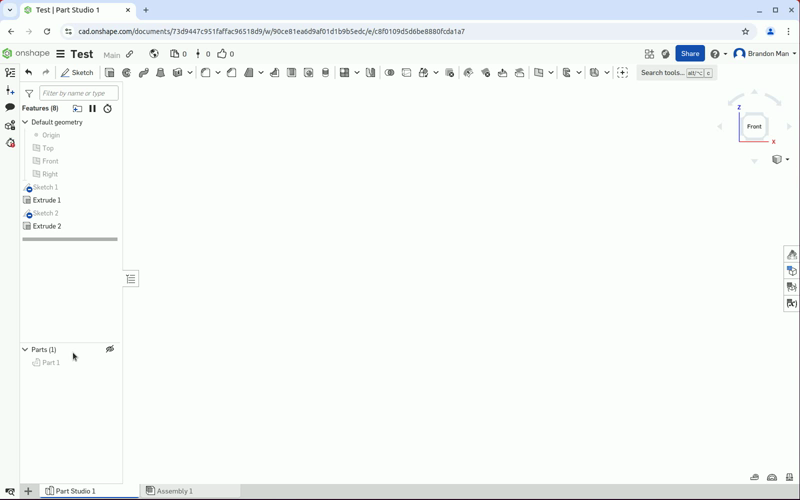
key(space)
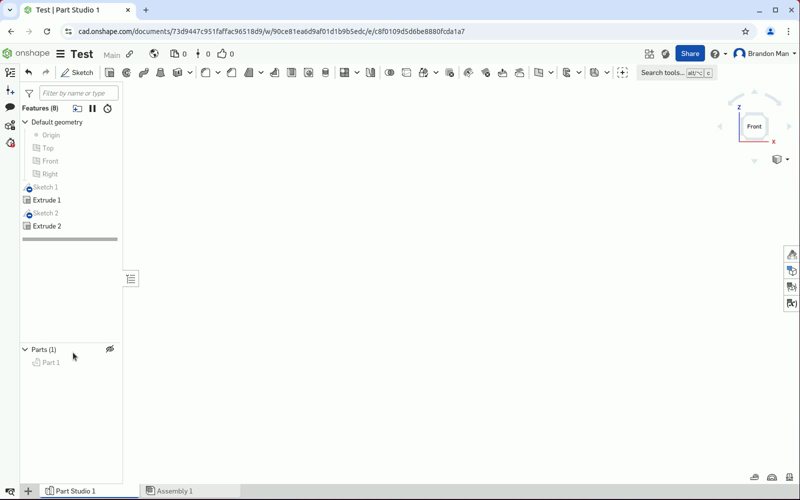
key_down(shift)
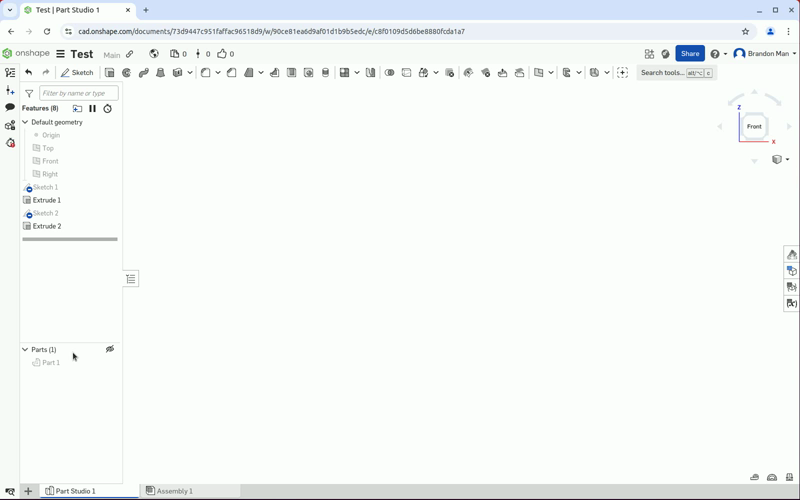
key(left)
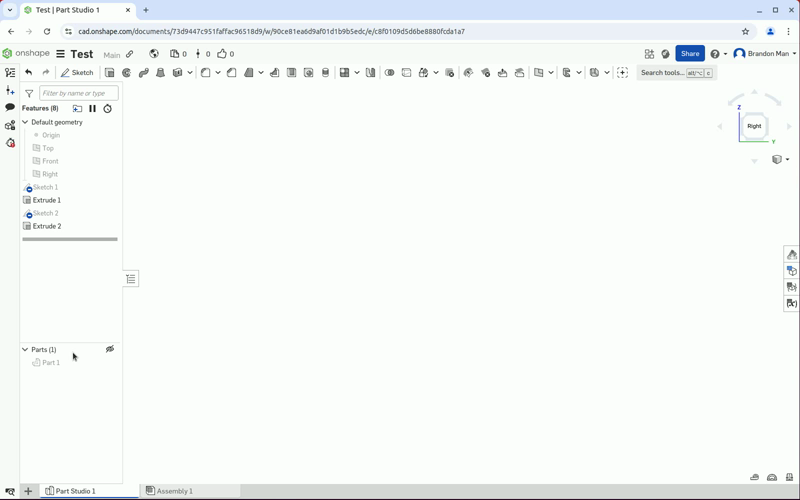
key_up(shift)
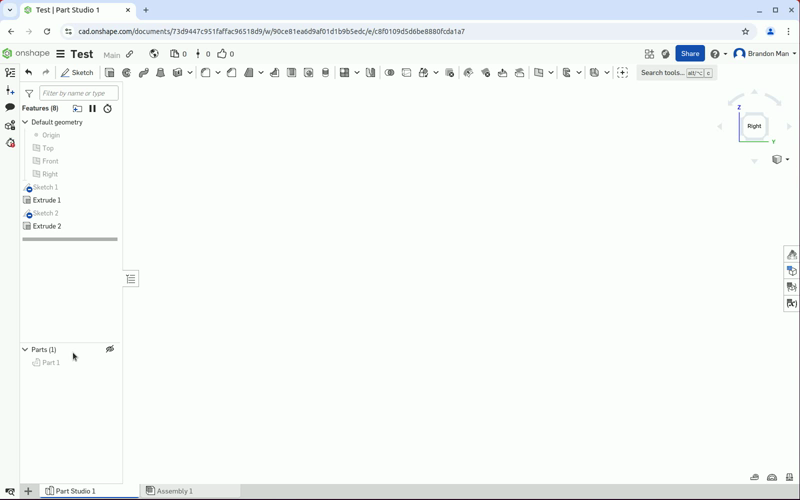
mouse_move(73, 352)
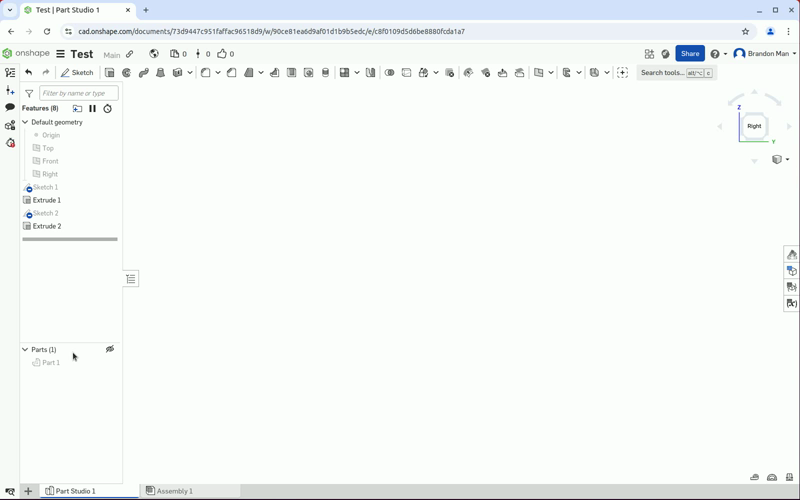
key(shift+y)
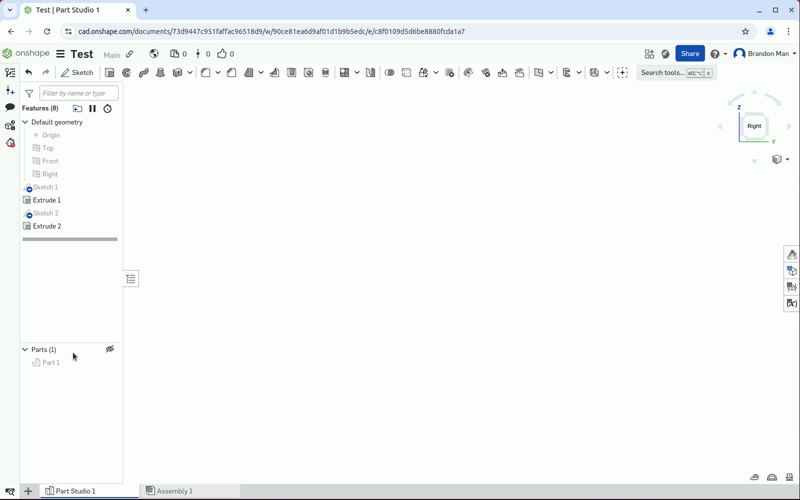
key(shift+s)
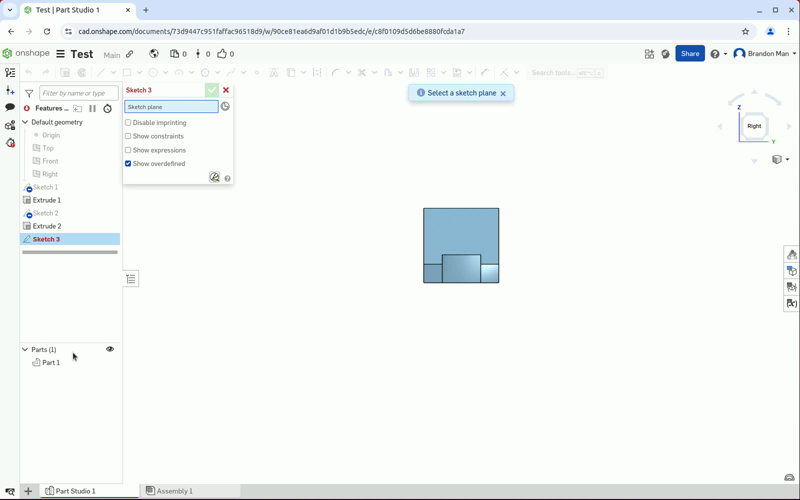
mouse_move(73, 176)
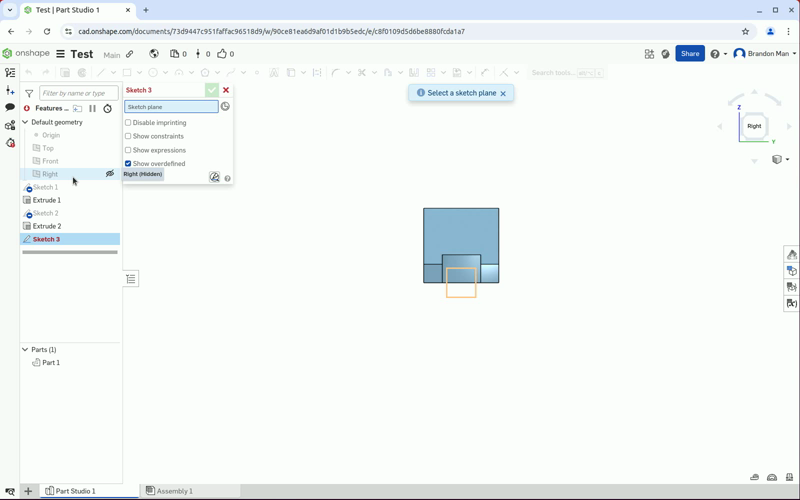
click(73, 176)
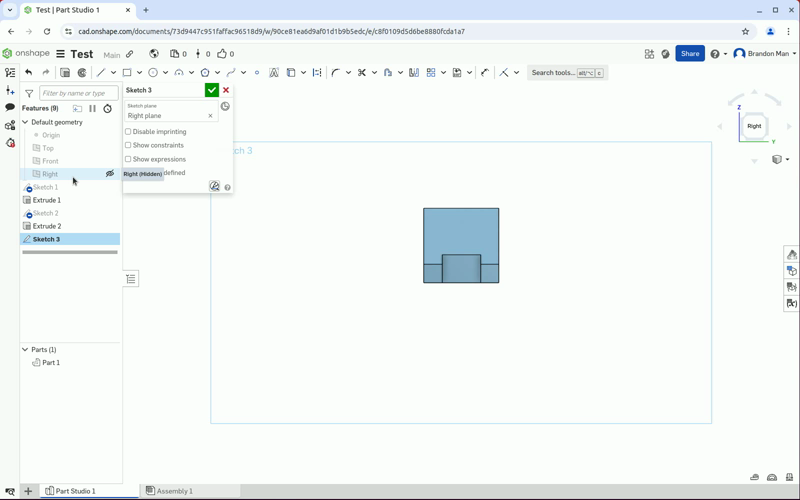
mouse_move(73, 352)
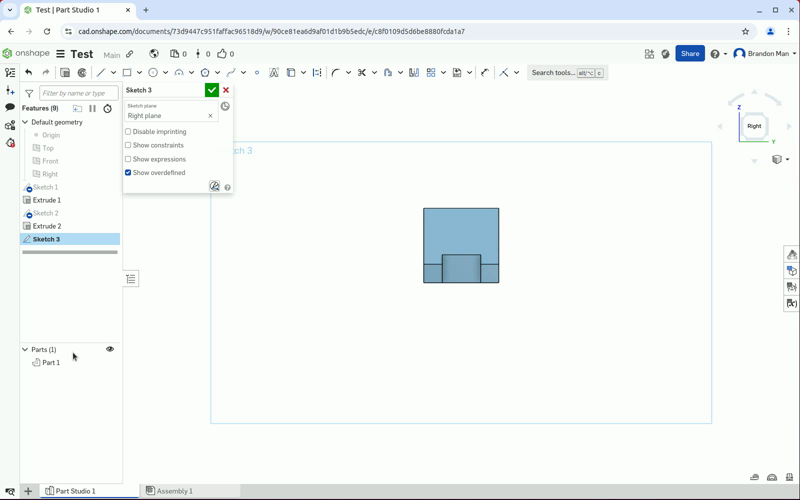
key(y)
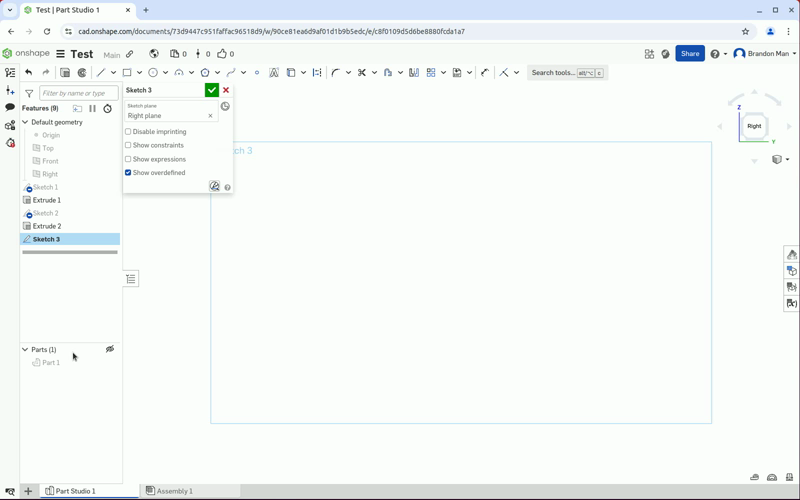
key(l)
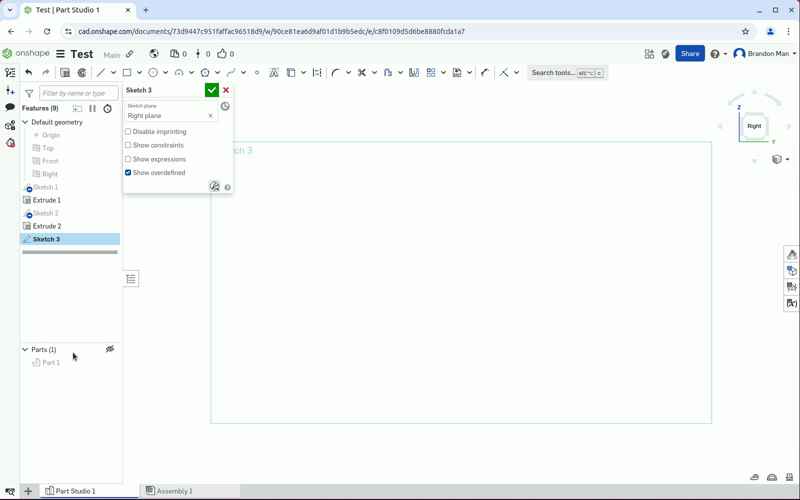
key_down(shift)
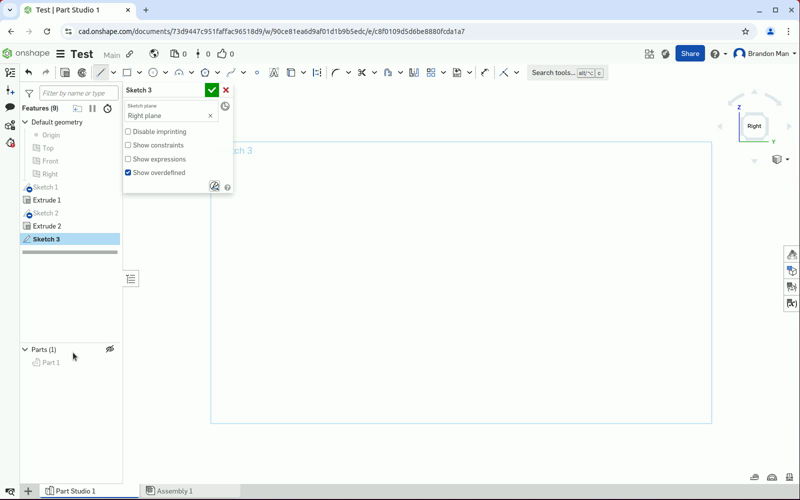
mouse_move(441, 245)
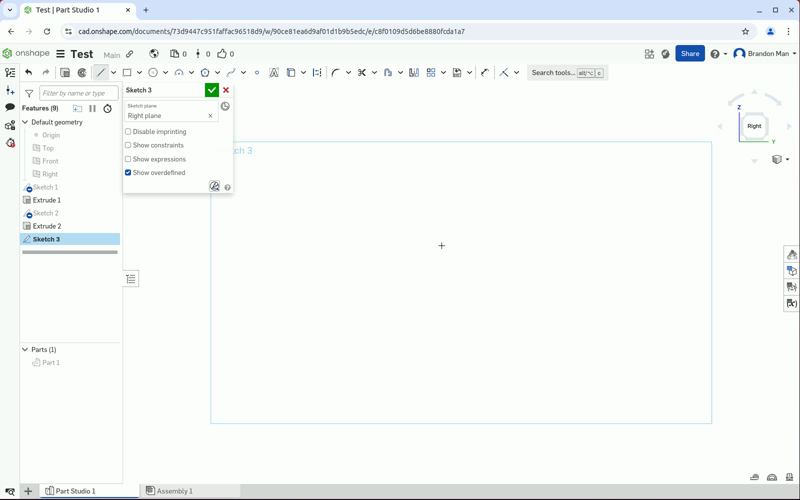
click(441, 245)
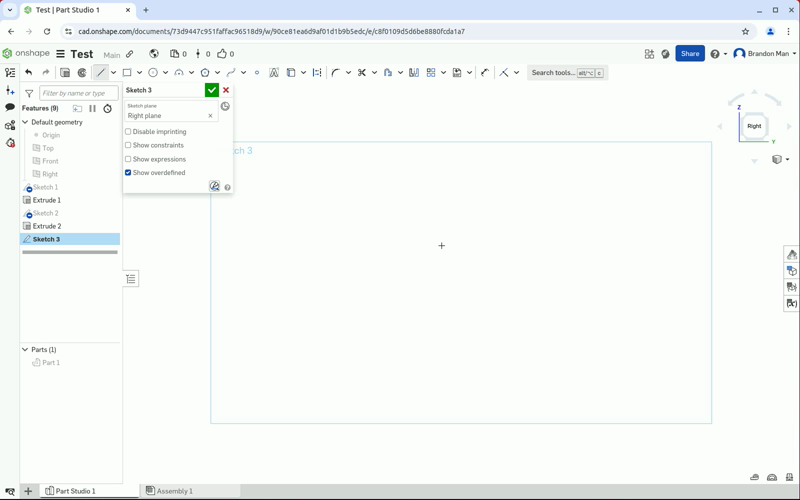
key_up(shift)
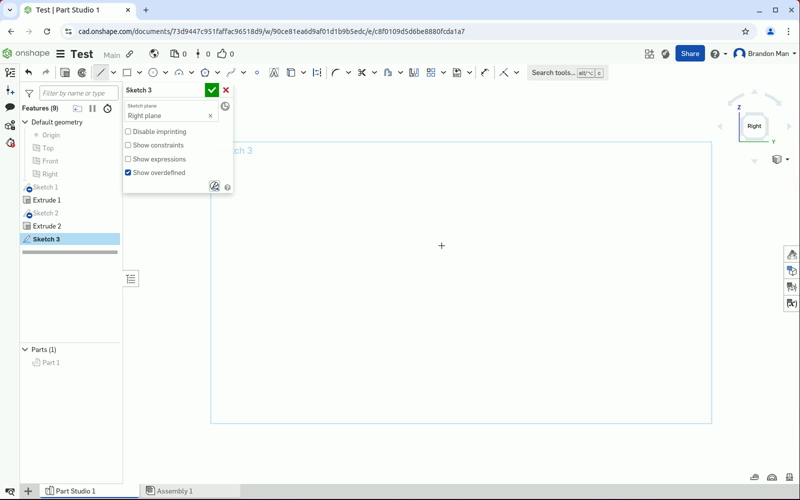
key_down(shift)
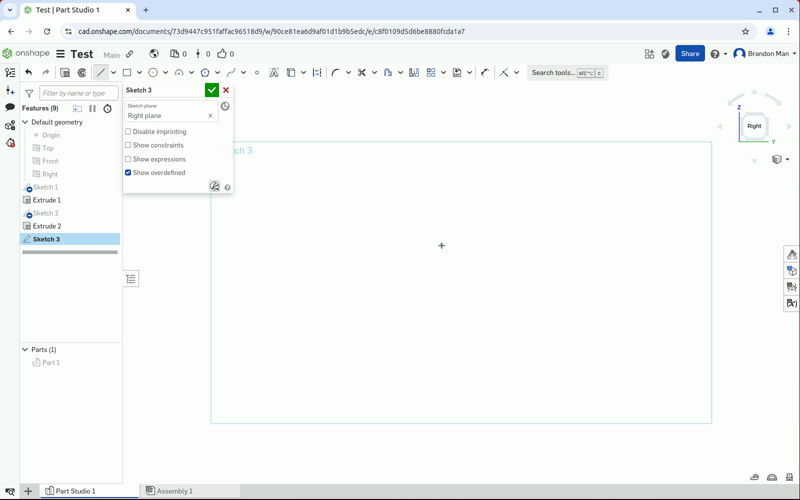
mouse_move(471, 245)
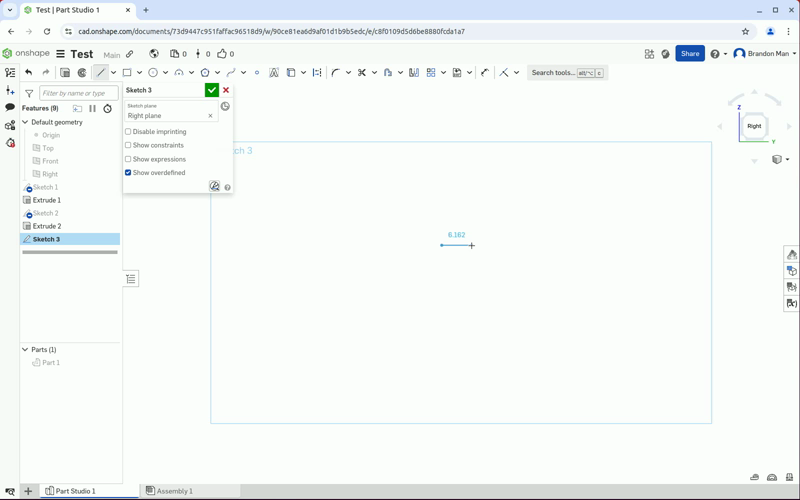
mouse_move(480, 245)
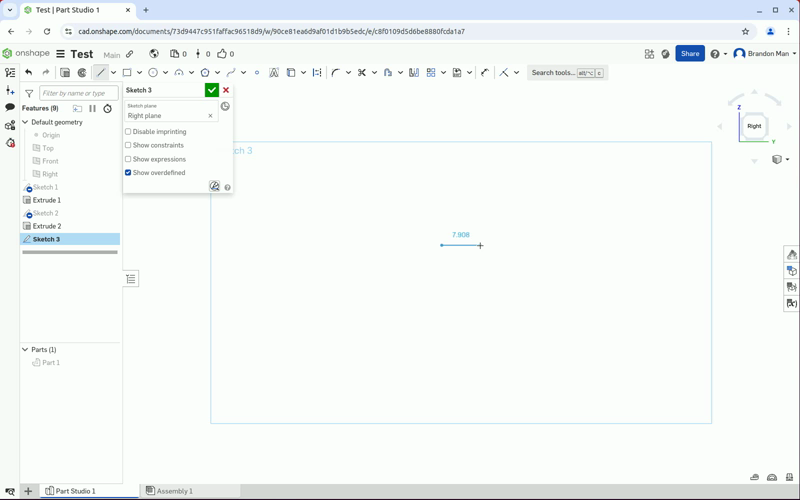
click(480, 245)
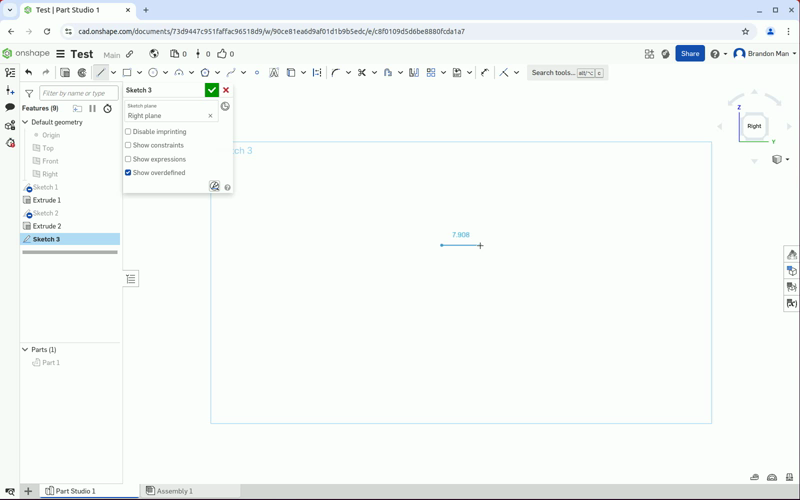
key_up(shift)
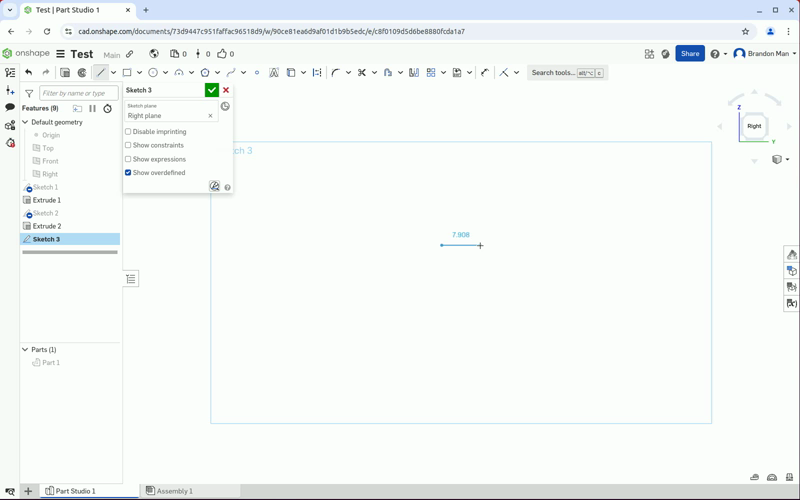
key_down(shift)
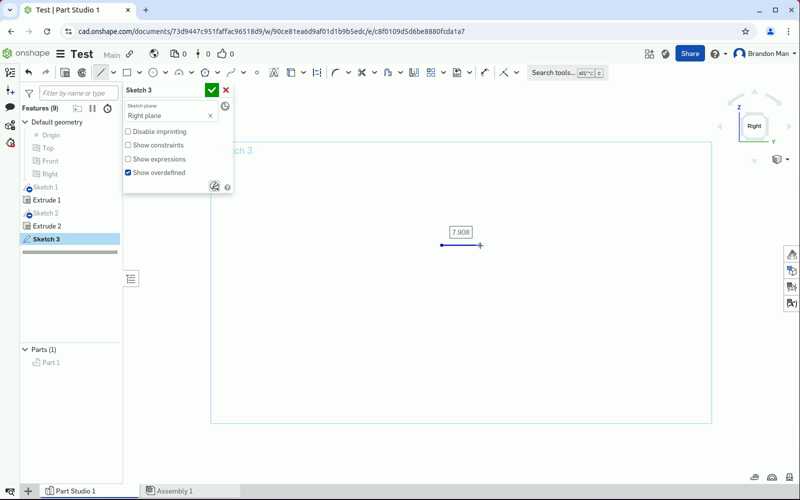
mouse_move(510, 245)
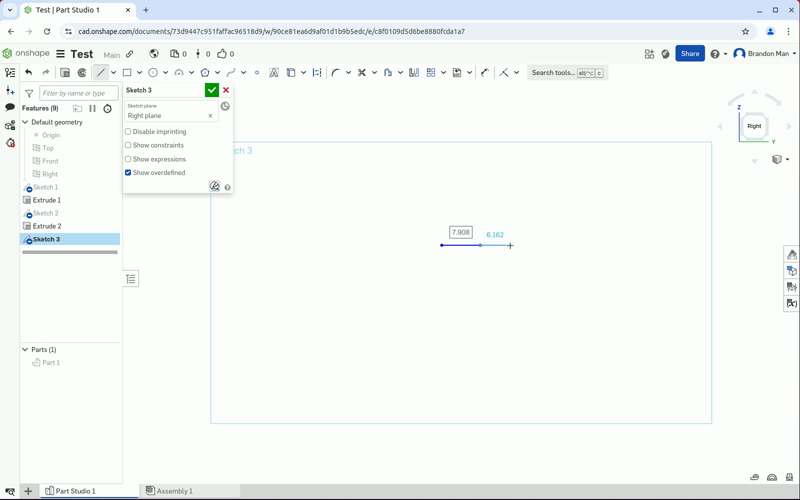
mouse_move(480, 207)
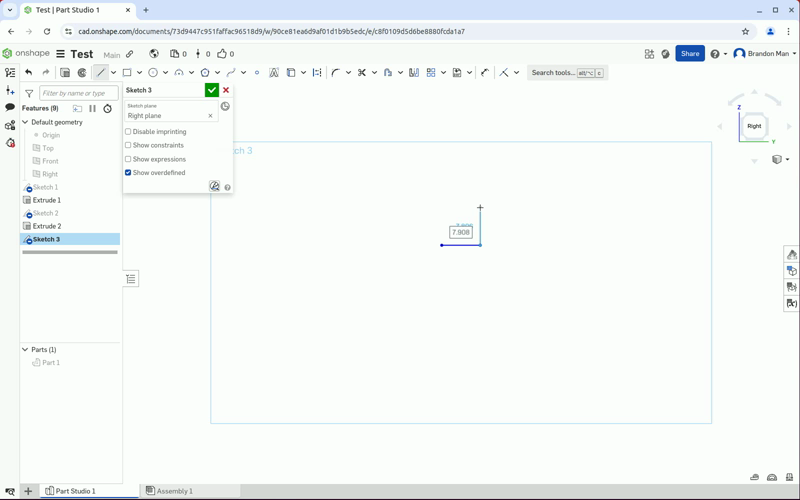
click(480, 207)
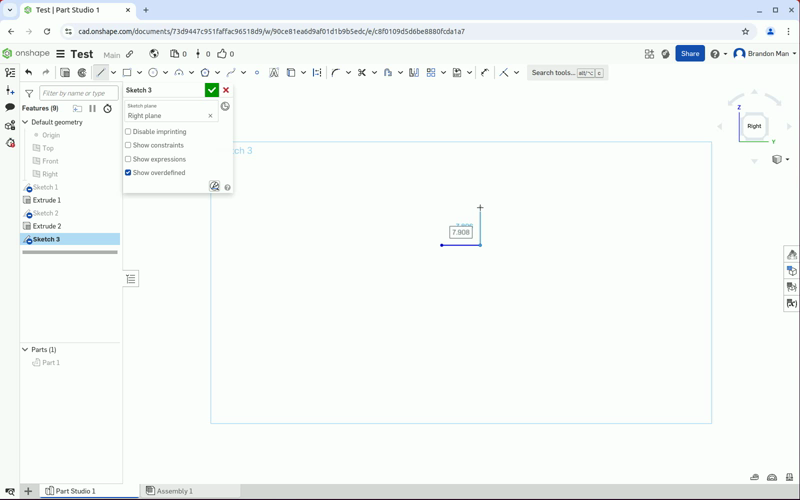
key_up(shift)
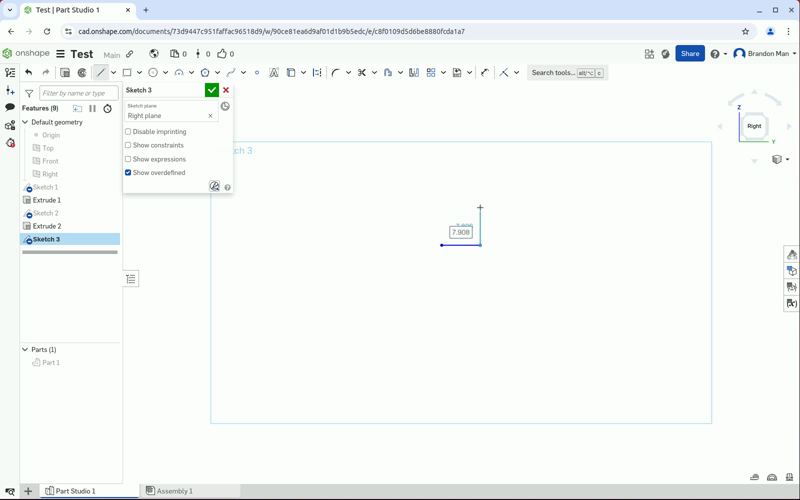
key_down(shift)
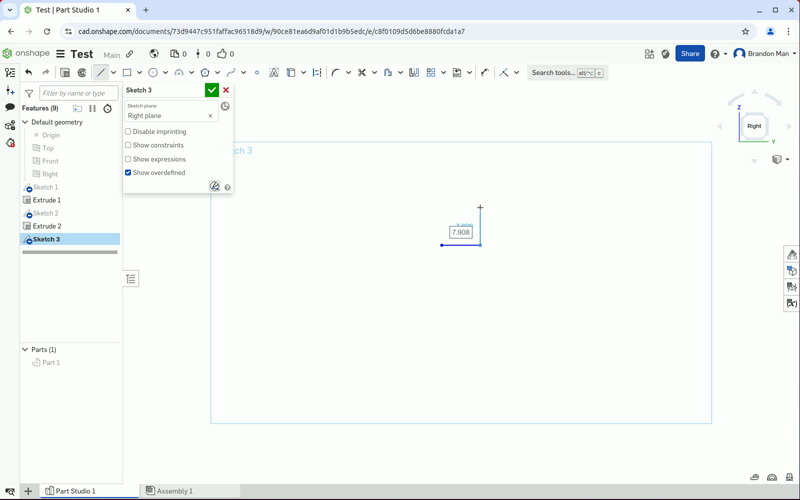
mouse_move(510, 207)
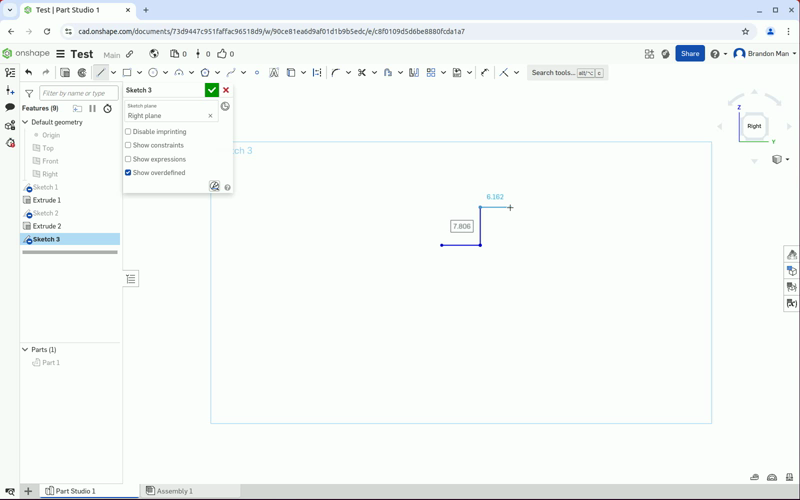
mouse_move(441, 207)
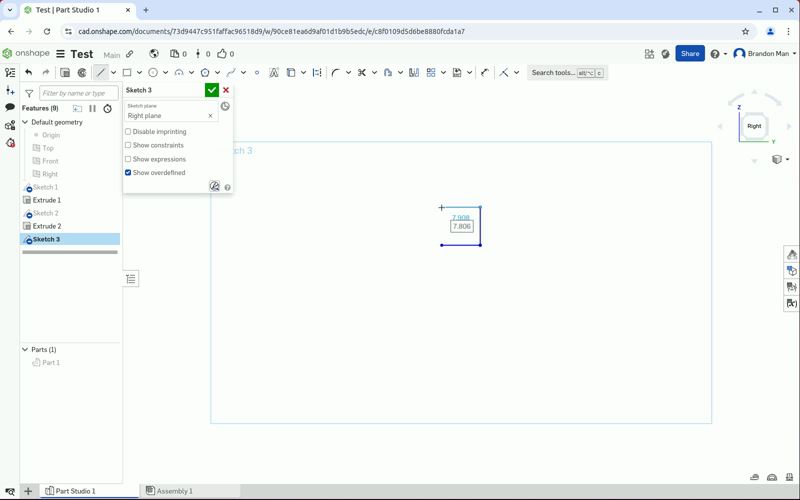
click(441, 207)
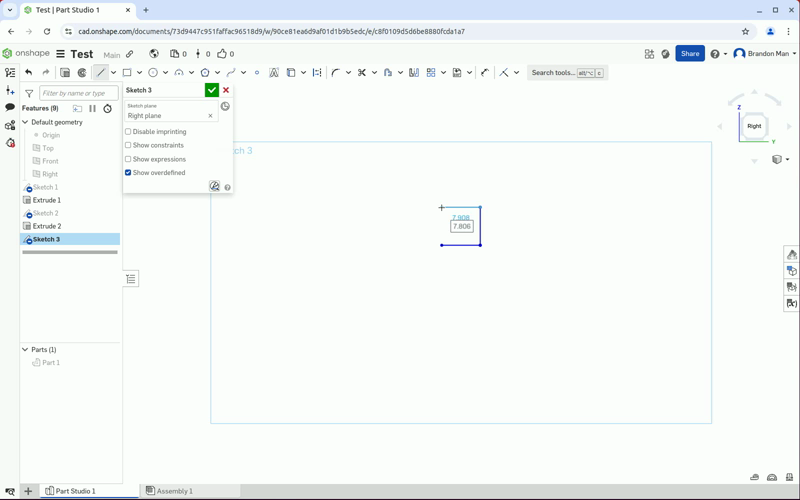
key_up(shift)
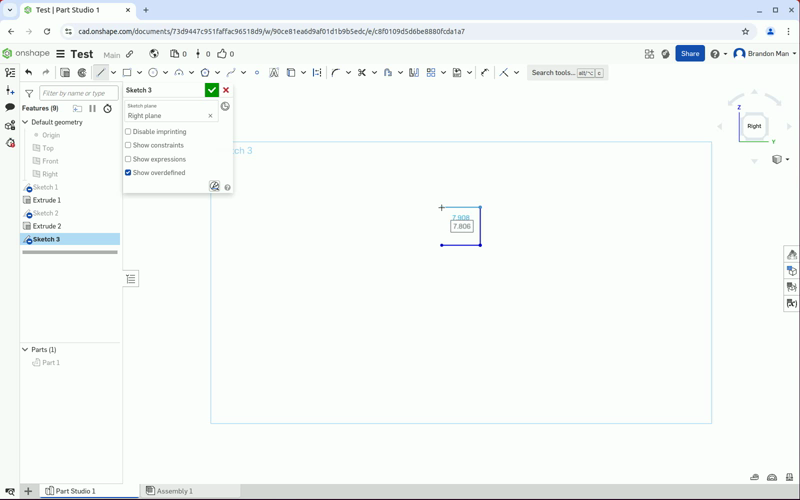
mouse_move(471, 207)
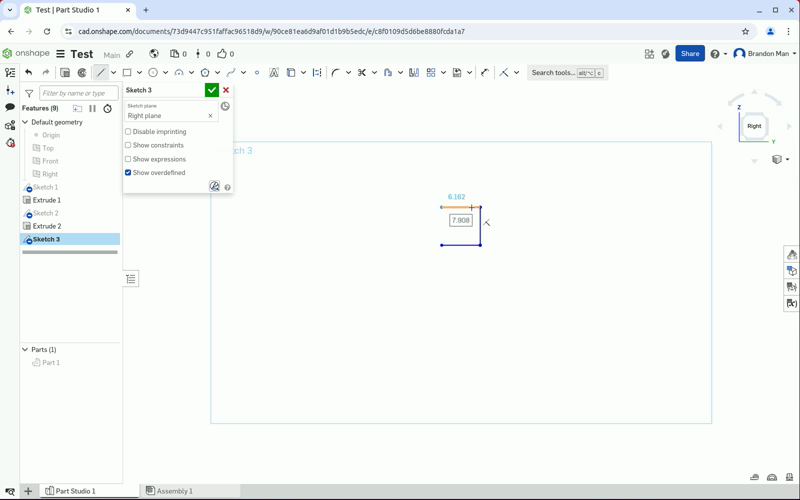
key_down(shift)
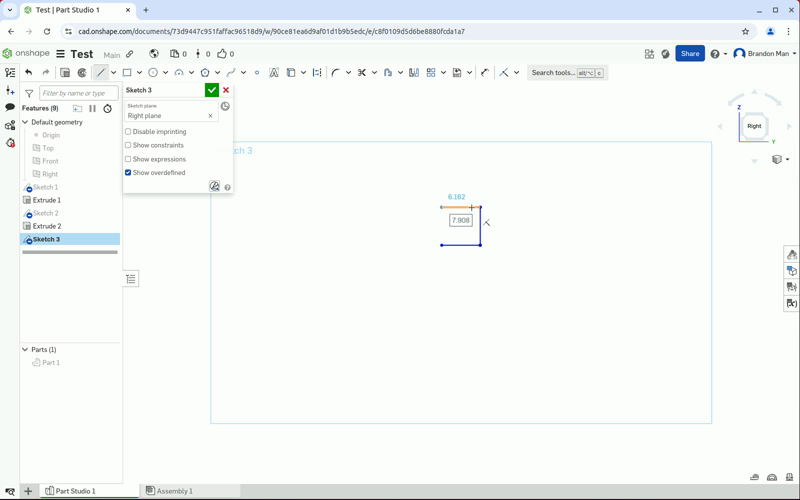
mouse_move(441, 245)
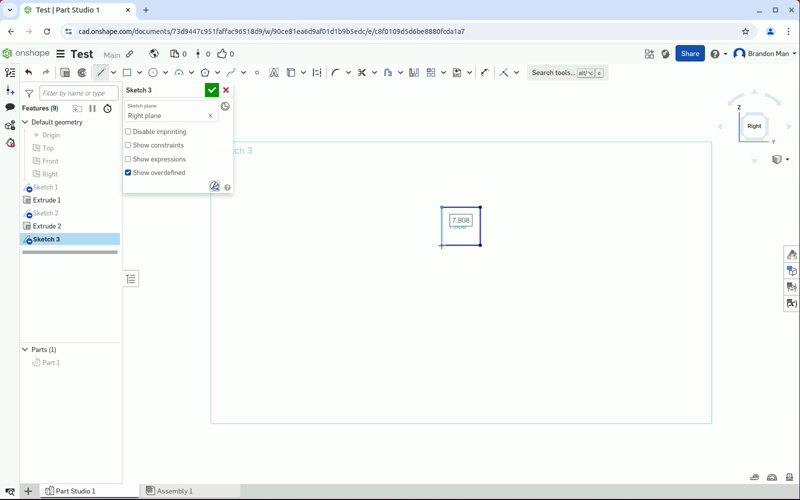
key_up(shift)
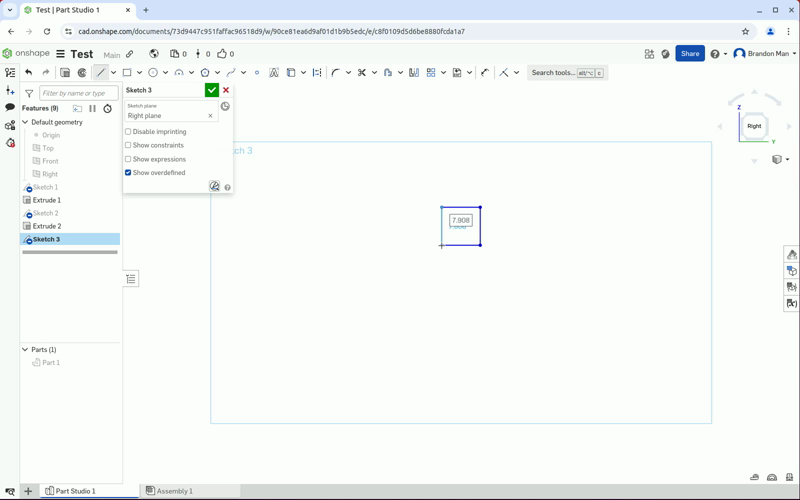
click(441, 245)
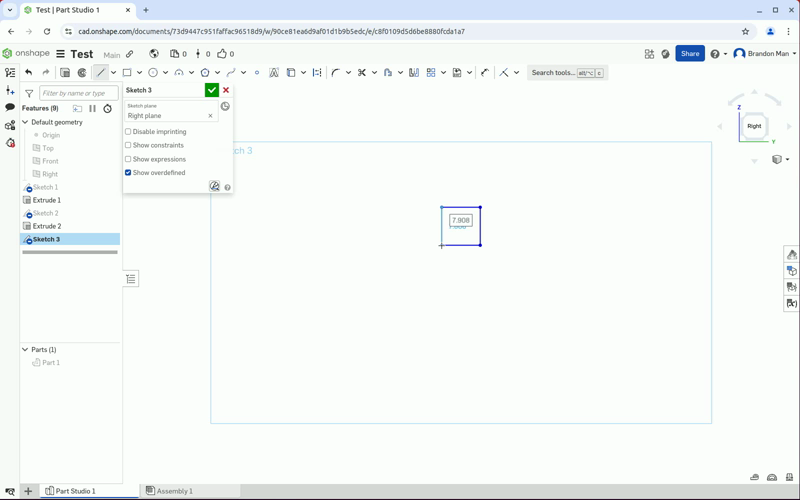
key(esc)
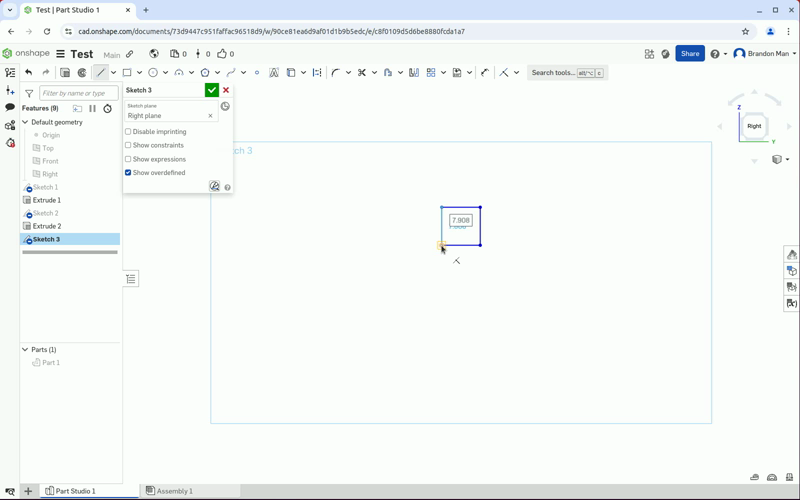
mouse_move(468, 214)
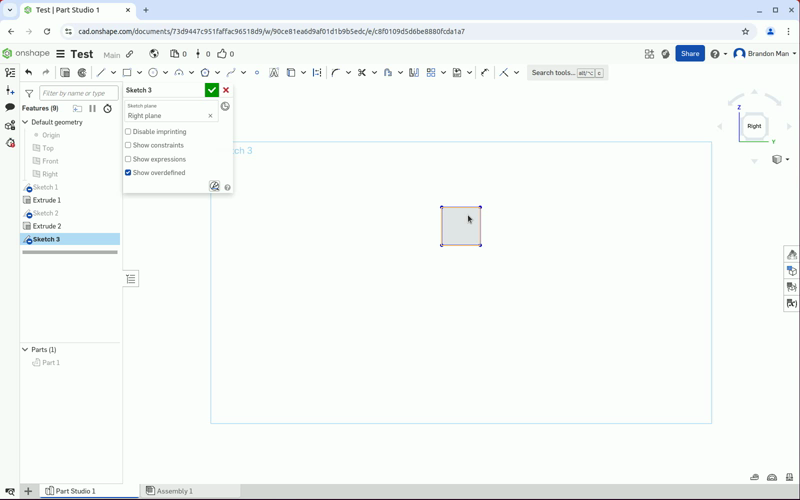
scroll(6)
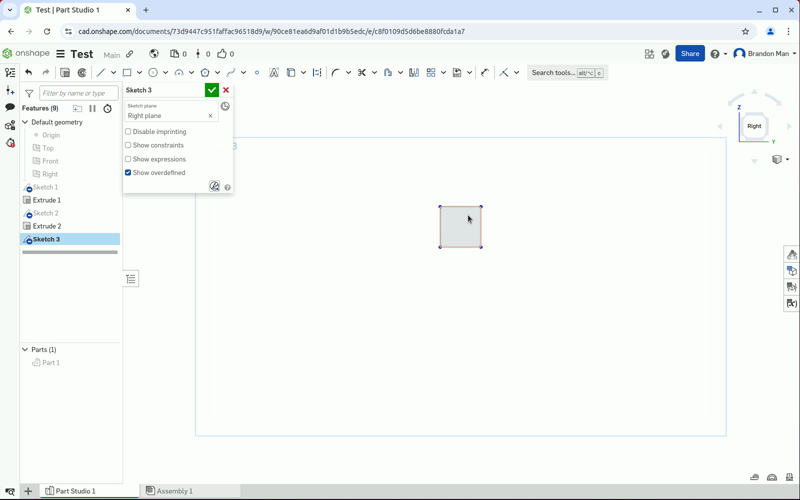
scroll(6)
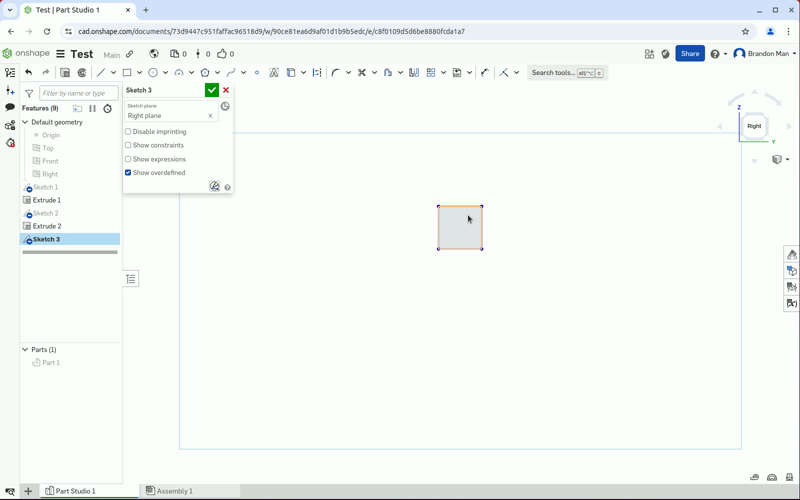
scroll(6)
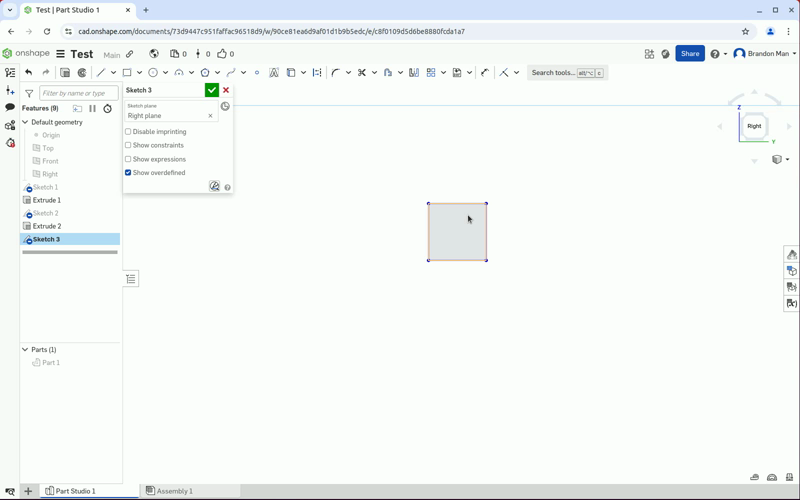
scroll(6)
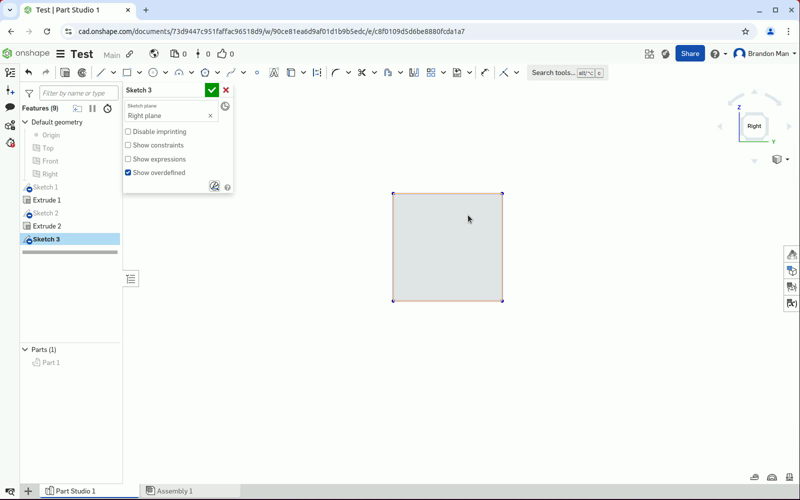
scroll(6)
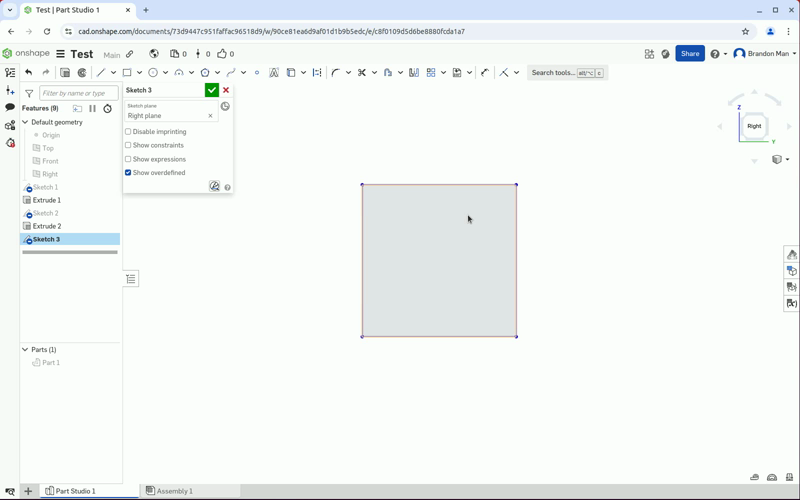
scroll(6)
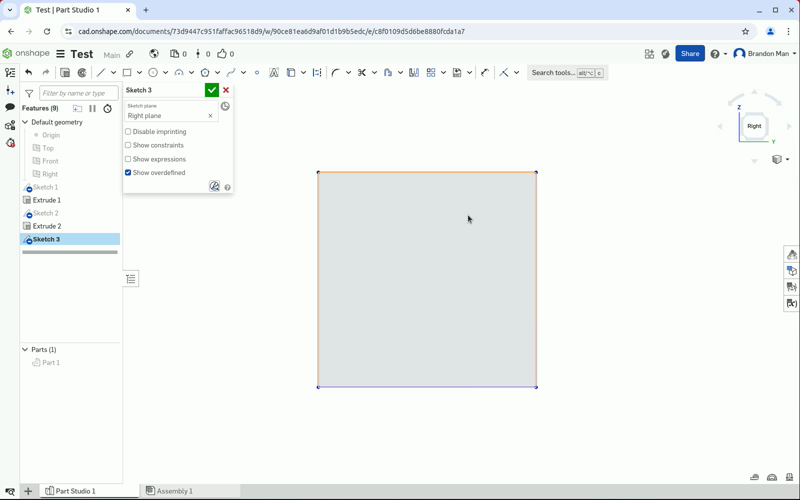
scroll(6)
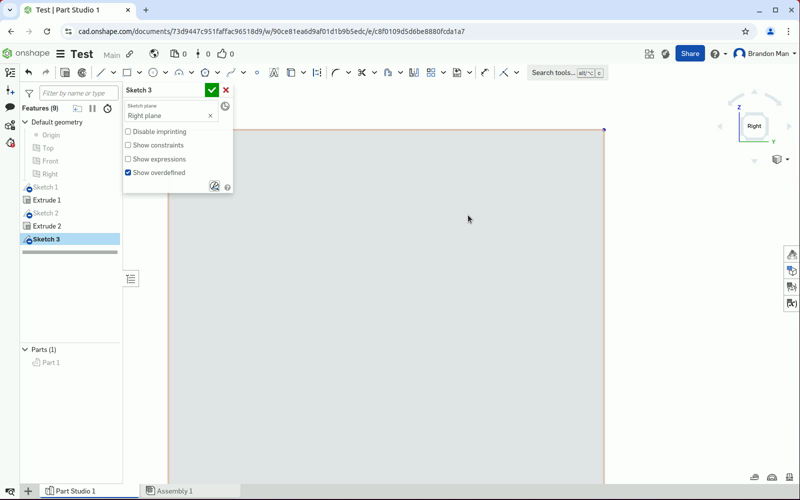
click(468, 214)
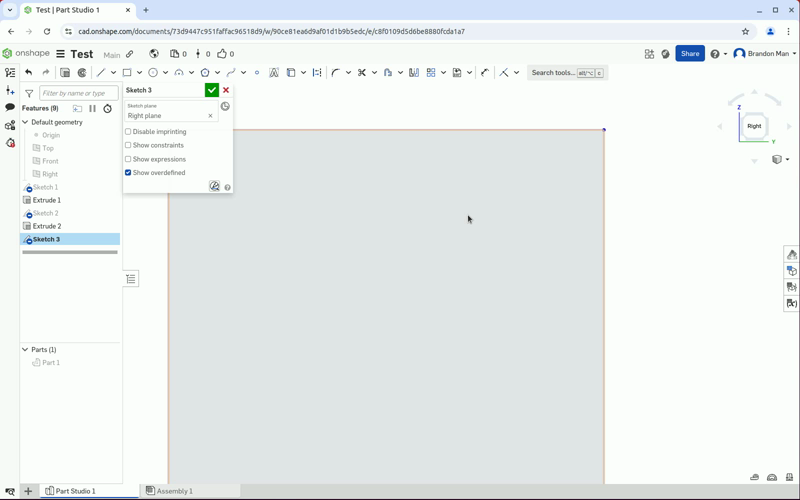
scroll(-6)
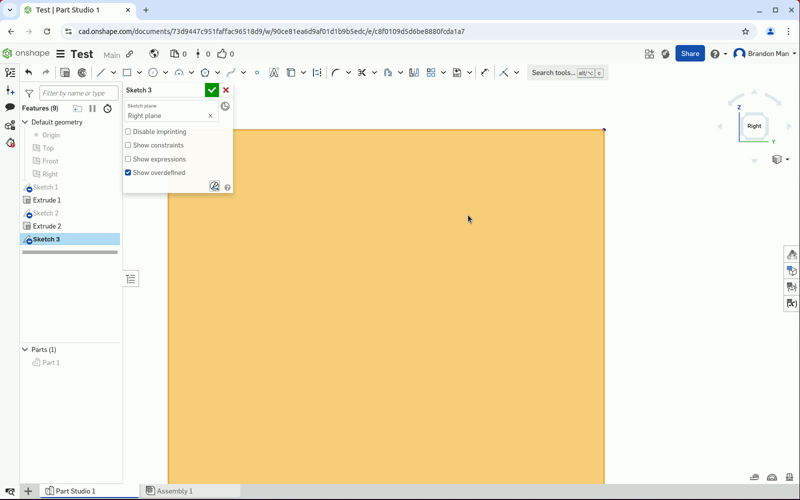
scroll(-6)
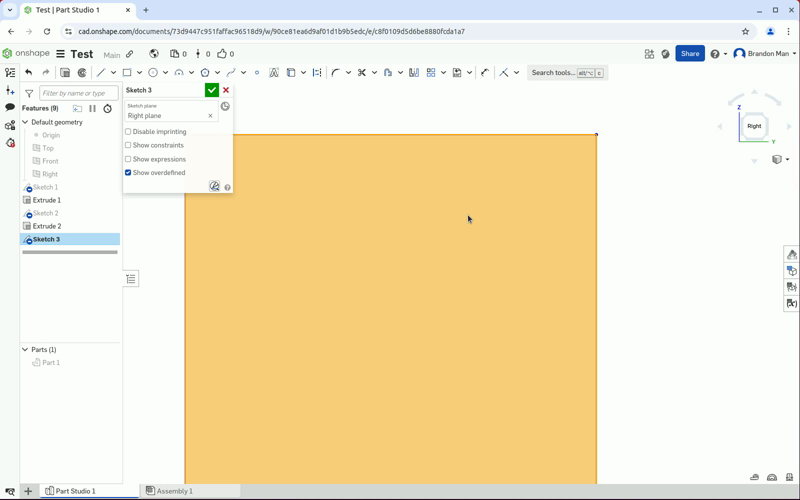
scroll(-6)
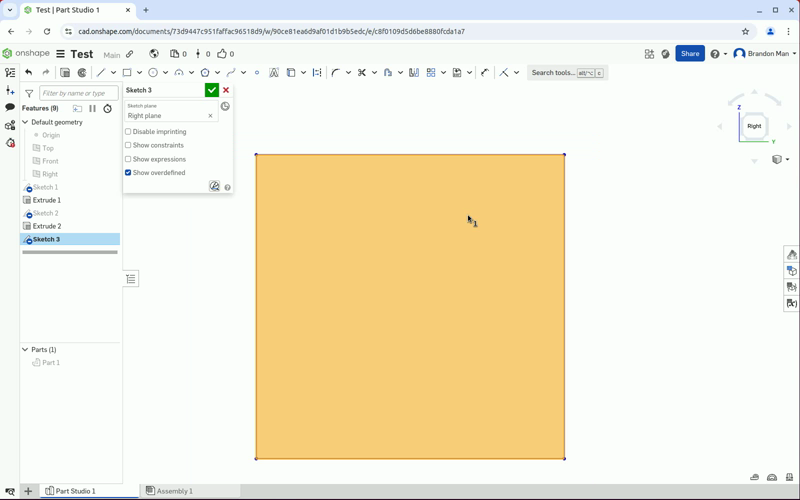
scroll(-6)
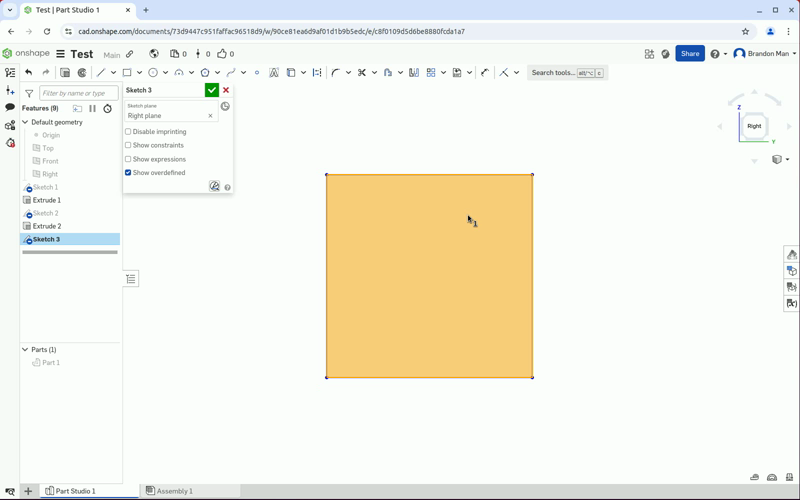
scroll(-6)
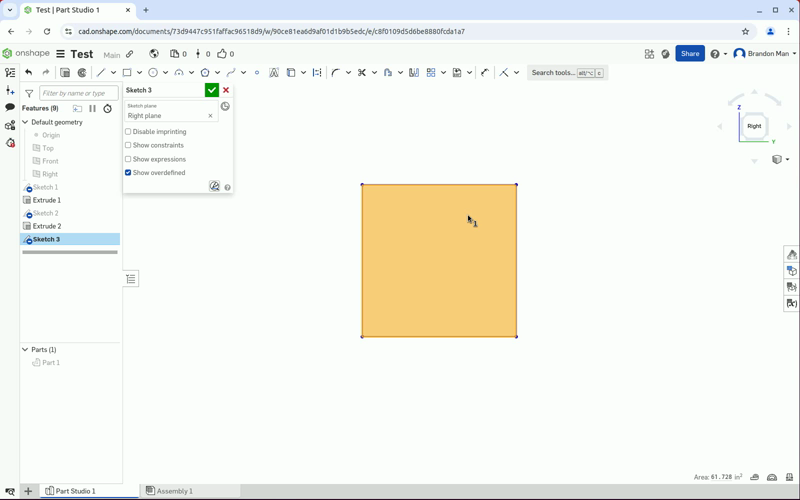
scroll(-6)
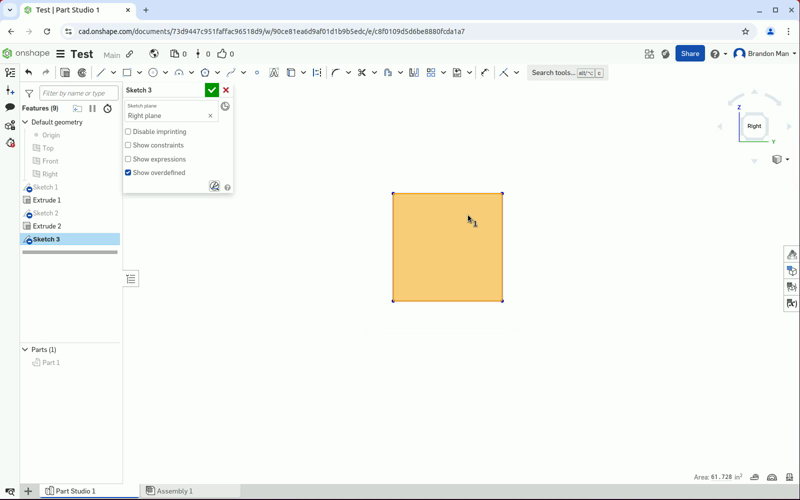
scroll(-6)
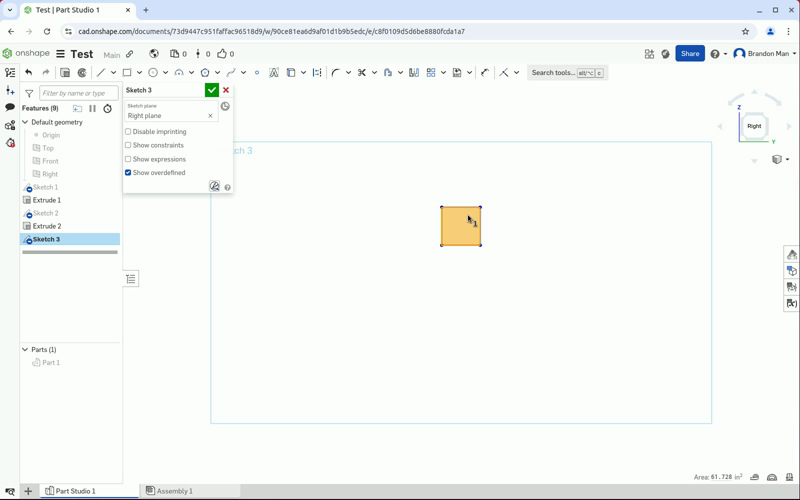
mouse_move(73, 352)
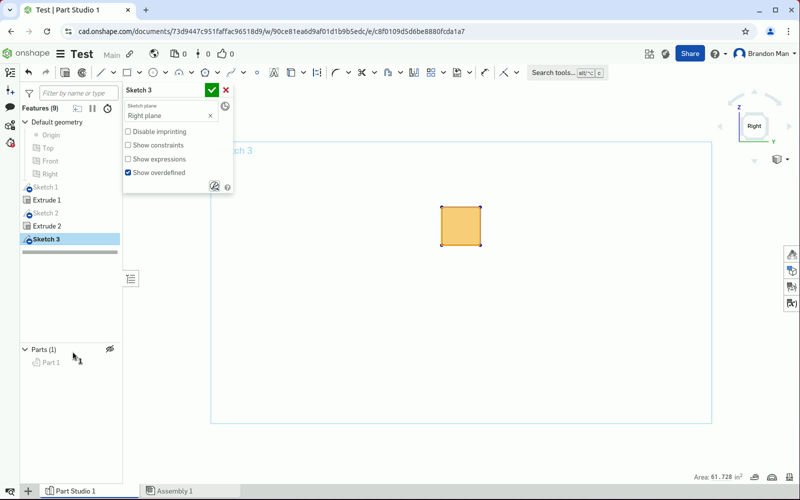
key(shift+y)
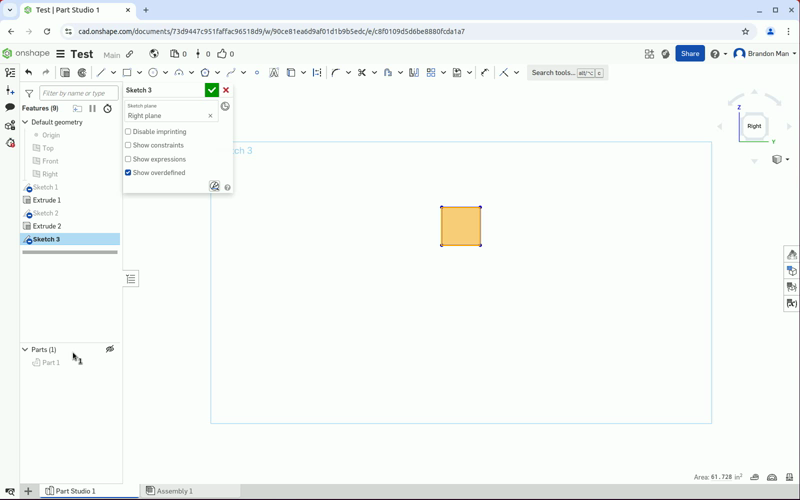
key(shift+e)
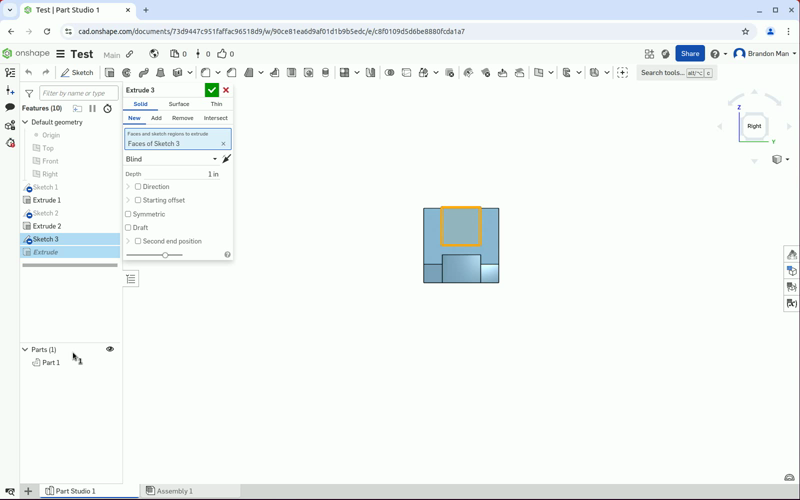
mouse_move(143, 106)
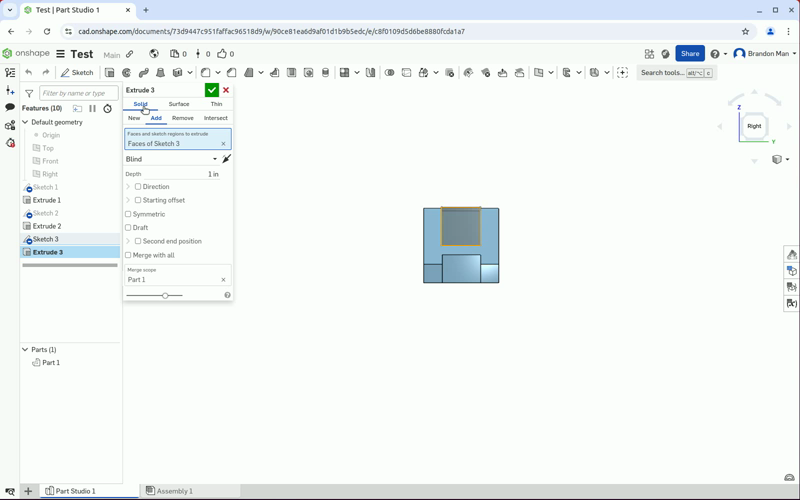
click(143, 106)
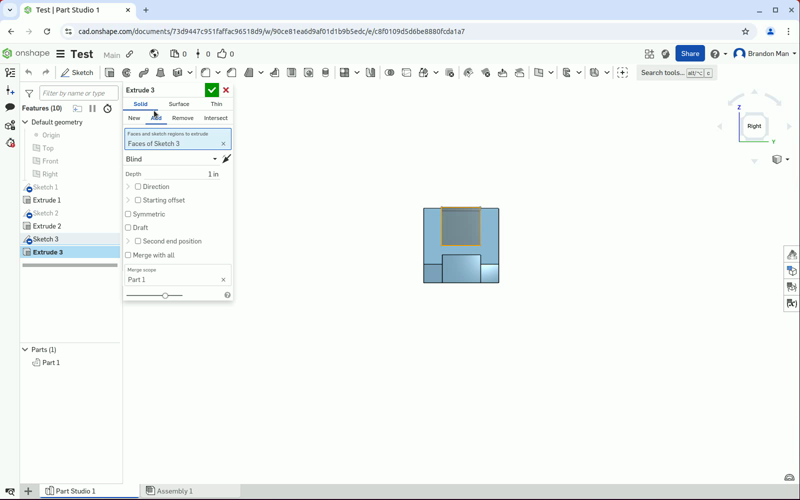
mouse_move(186, 120)
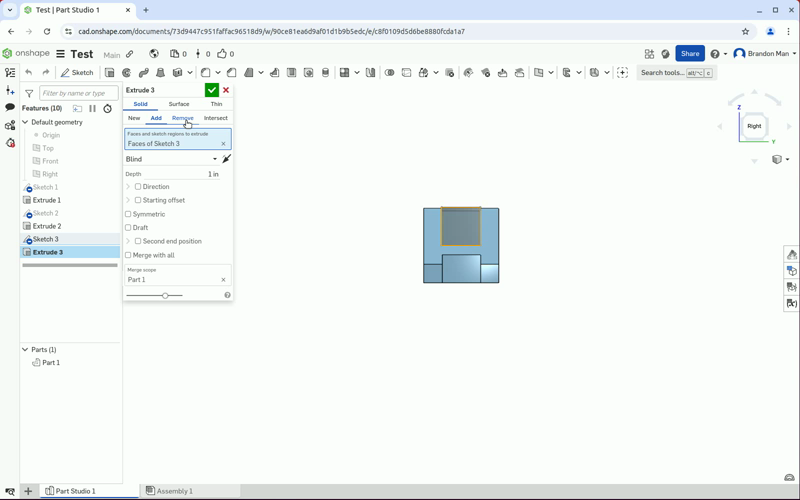
click(186, 120)
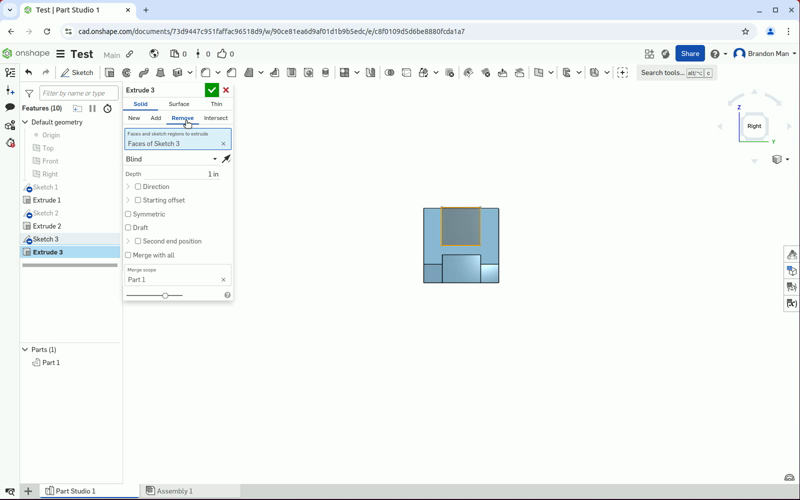
key(tab, 4)
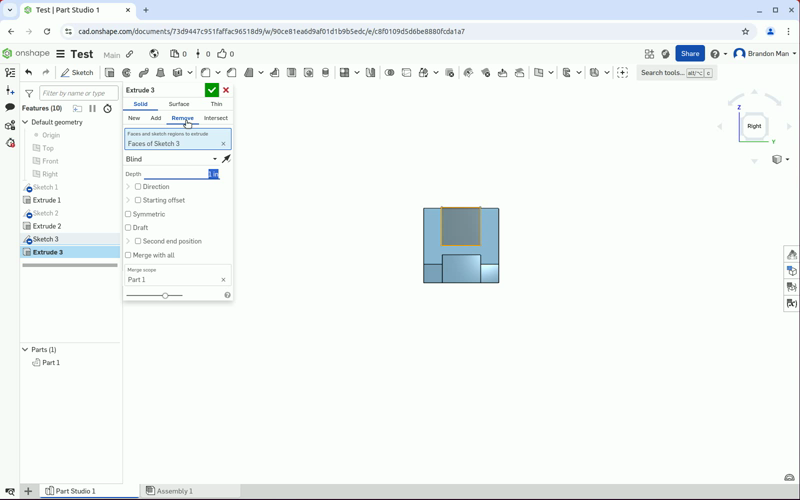
text(-15.405)
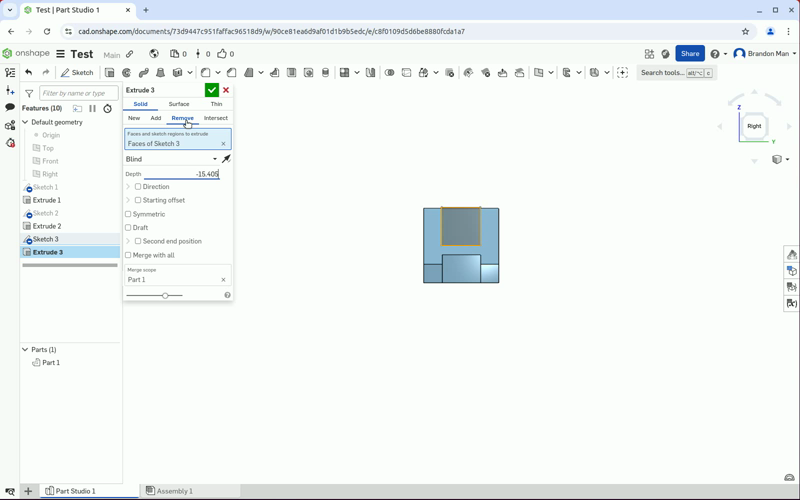
key(tab, 6)
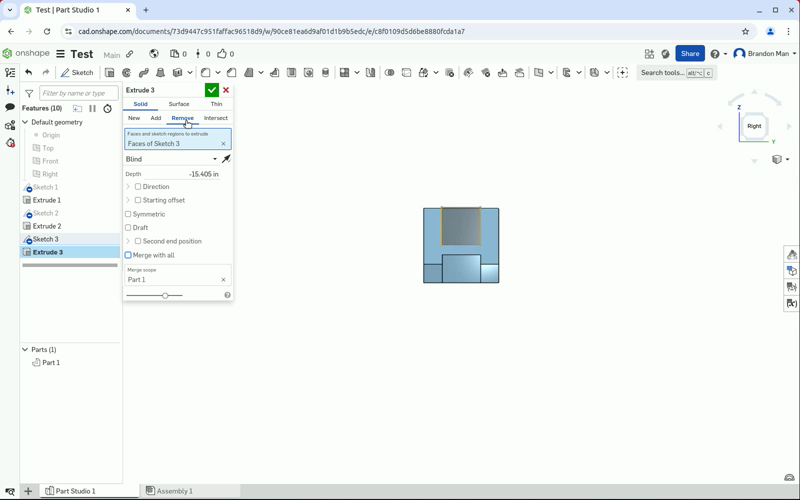
key(space)
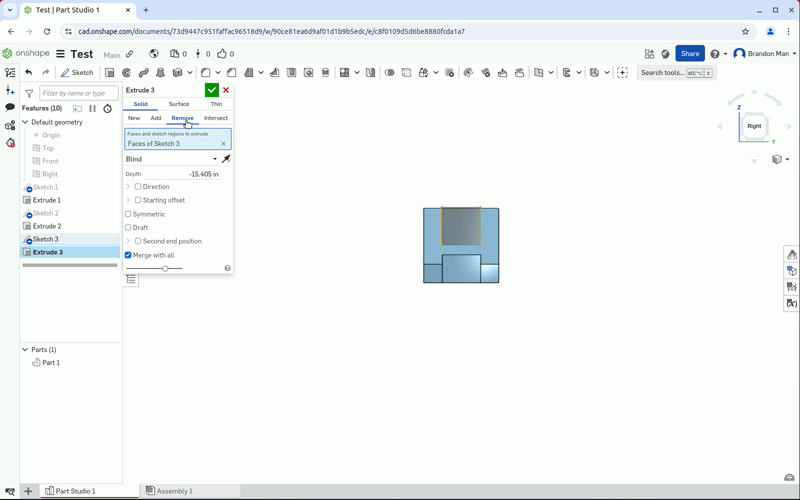
key(enter)
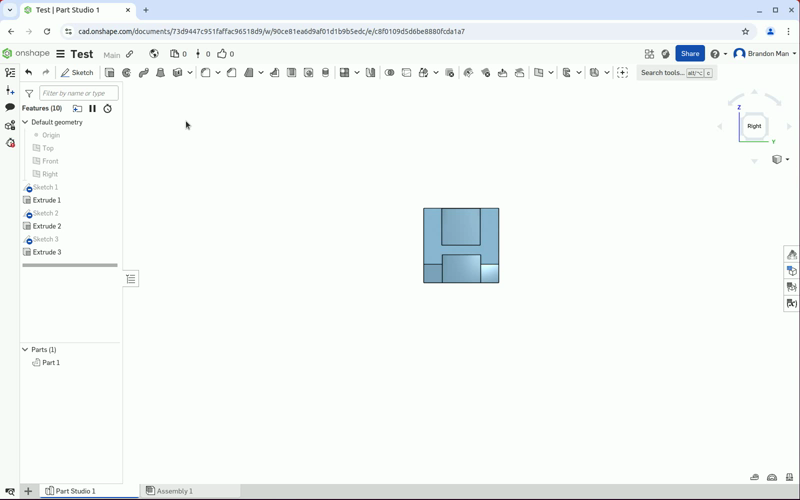
key(shift+h)
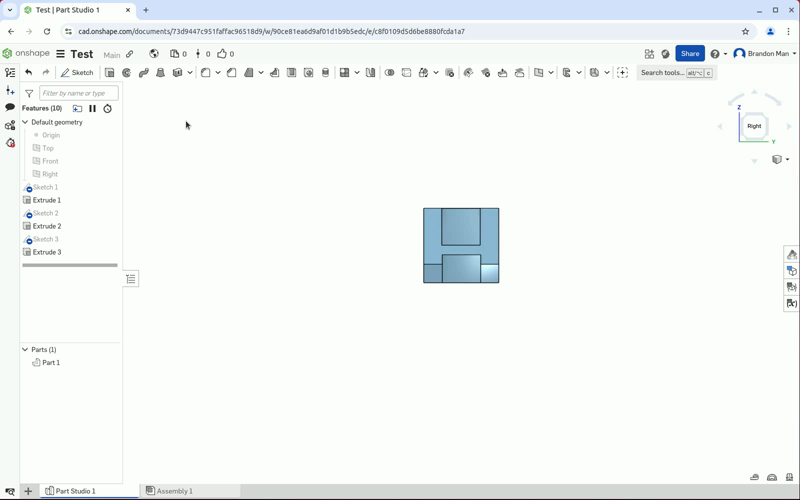
key(shift+h)
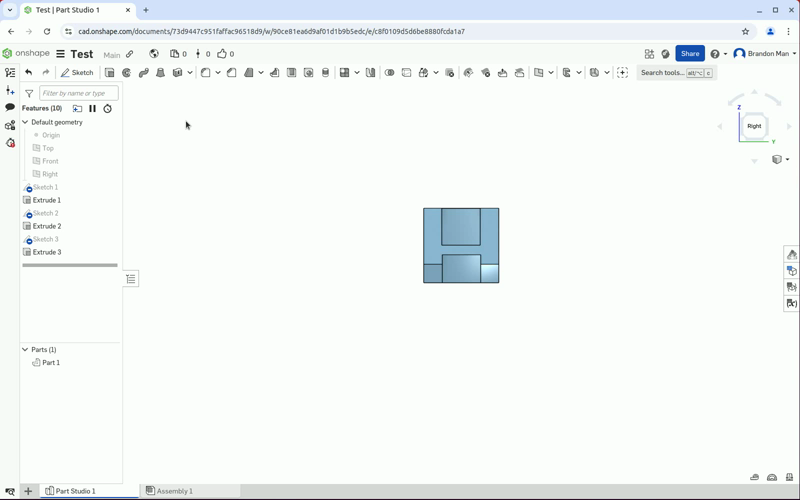
key(shift+7)
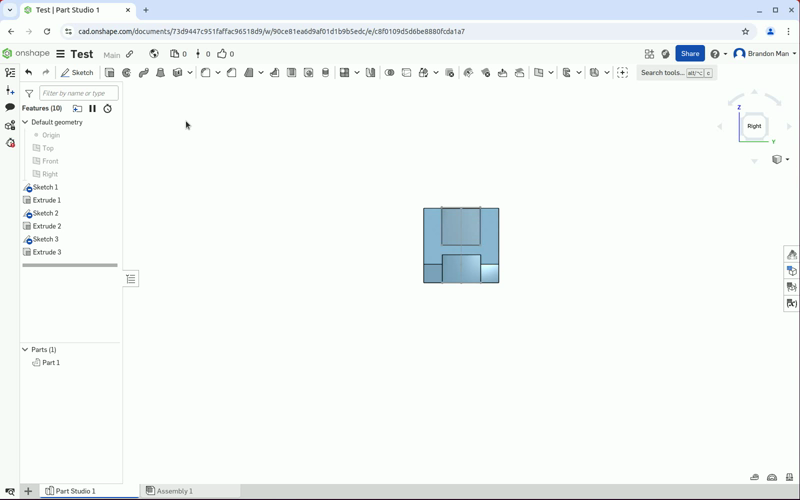
key(right, 2)
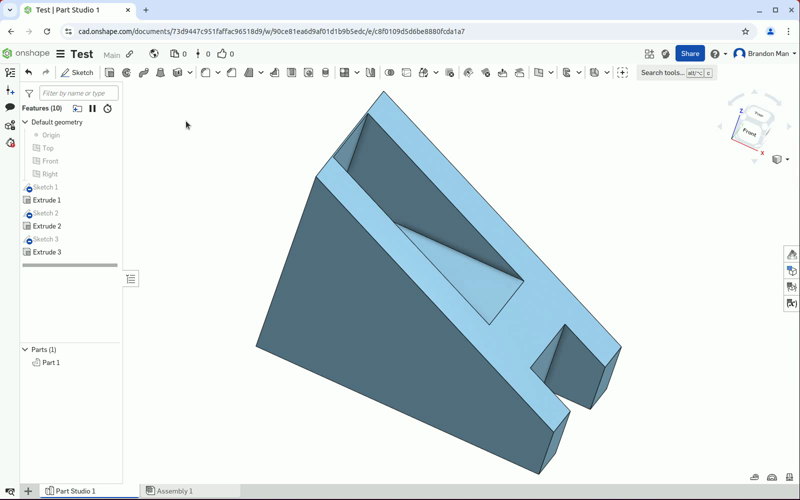
key(down, 2)
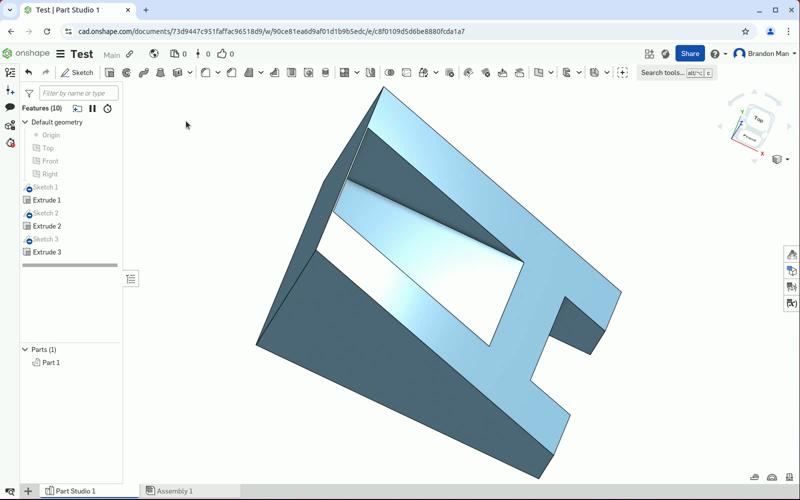
key(up, 2)
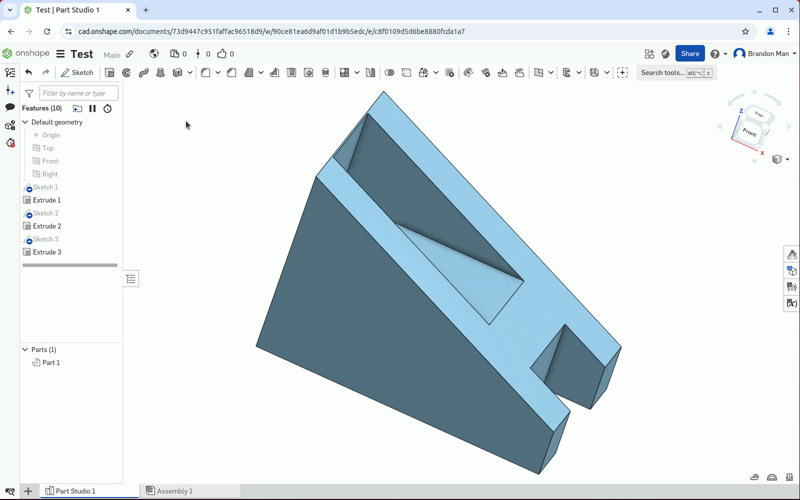
key(left, 2)
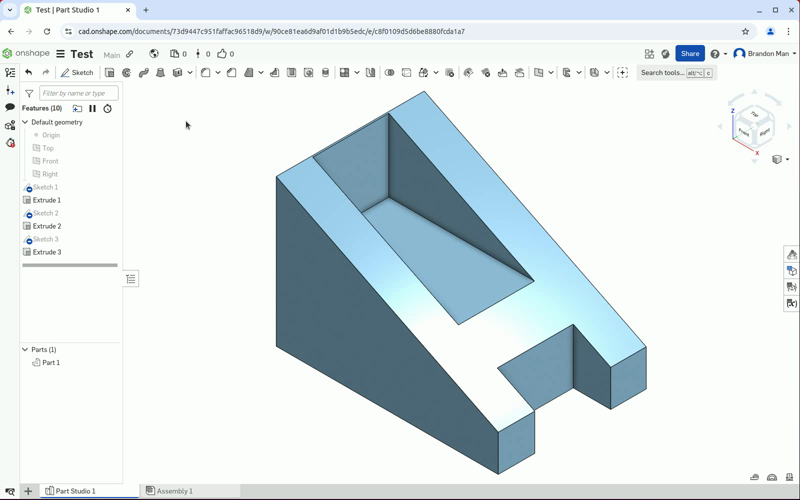
mouse_move(73, 189)
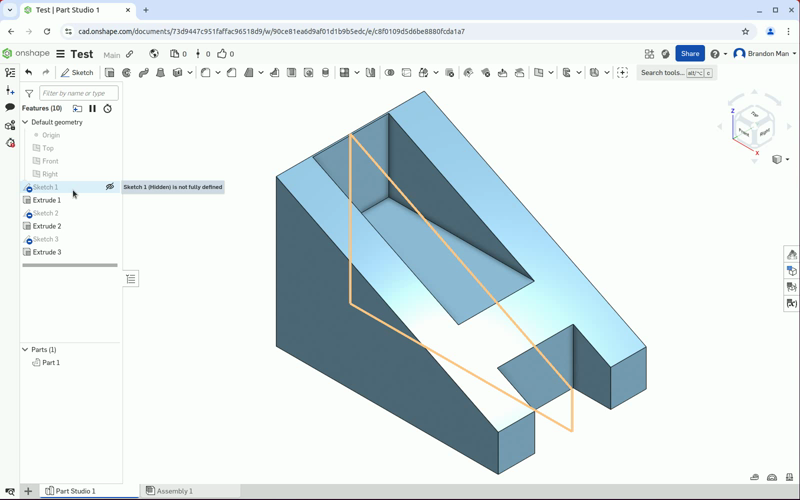
click(73, 189)